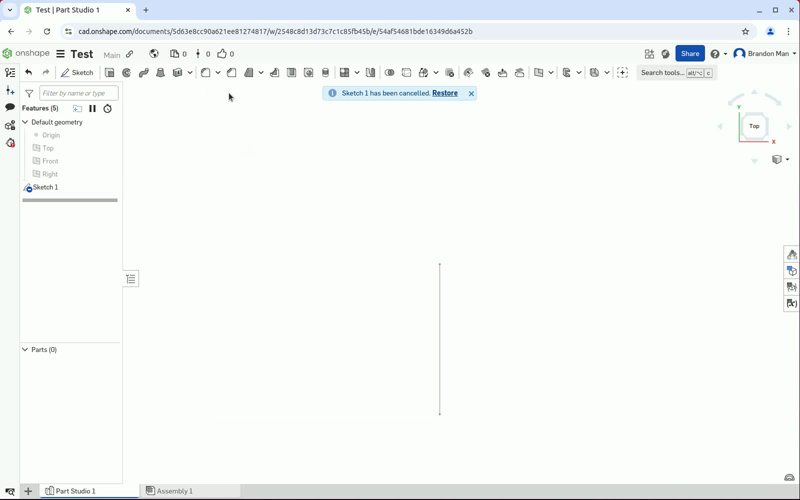
key(shift+h)
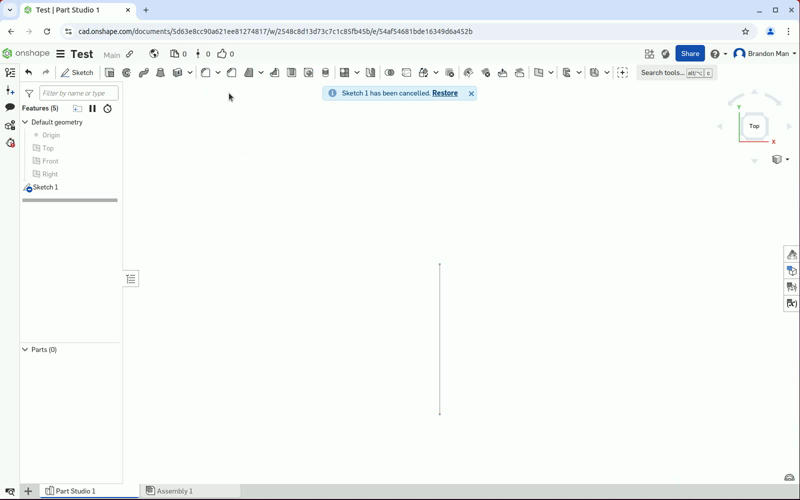
key(shift+s)
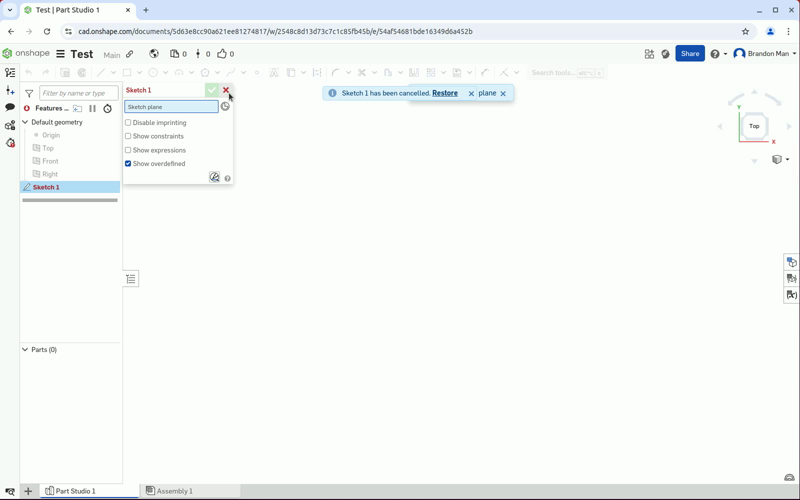
mouse_move(73, 150)
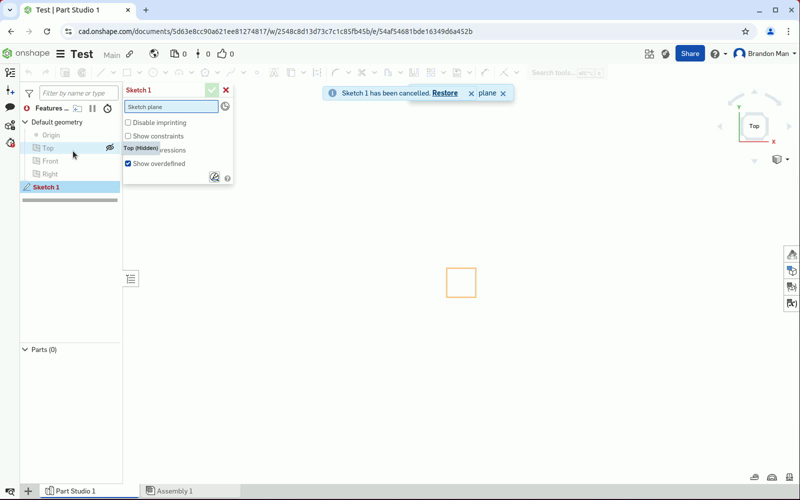
click(73, 150)
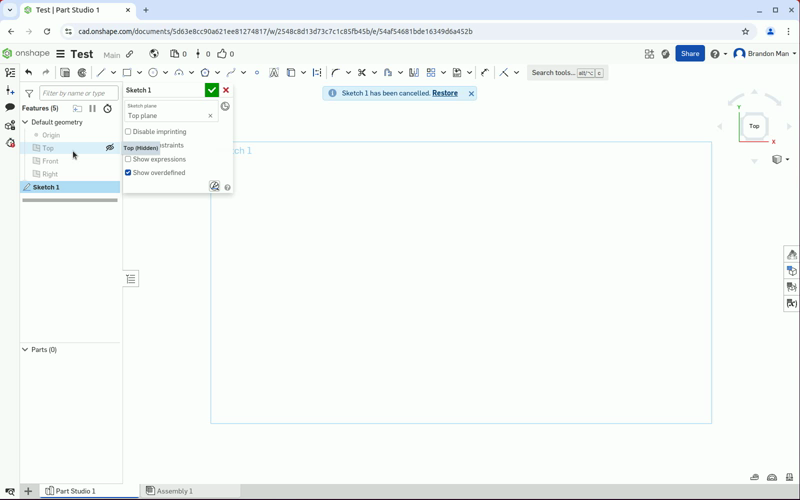
mouse_move(73, 352)
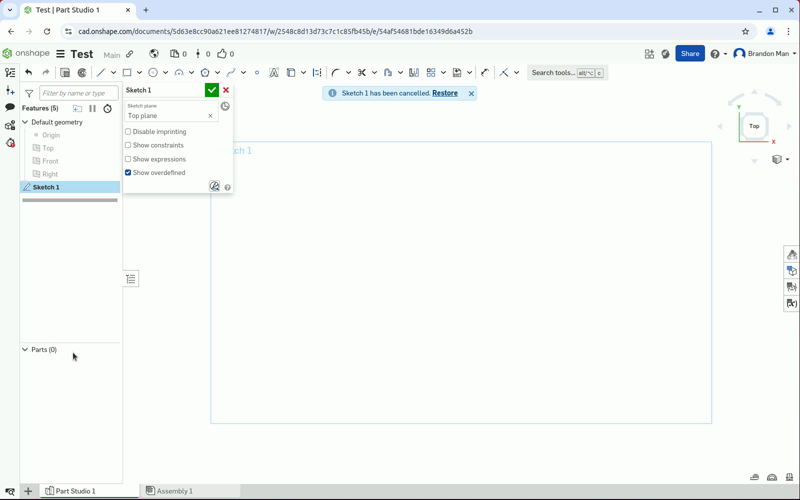
key(y)
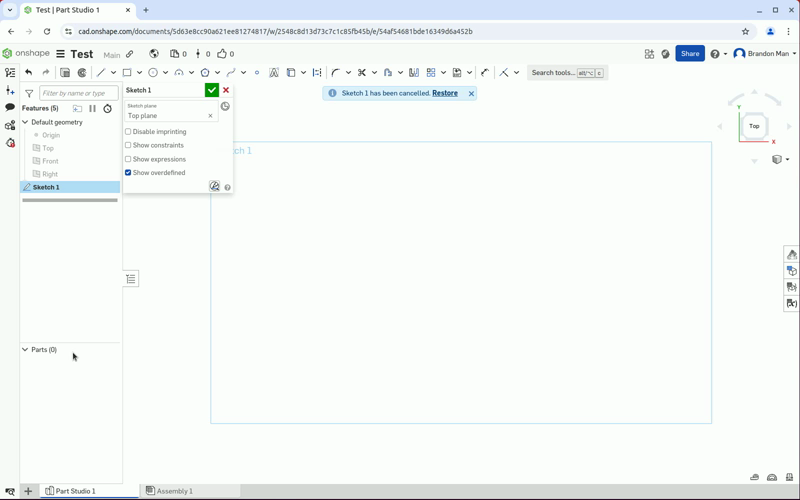
key(l)
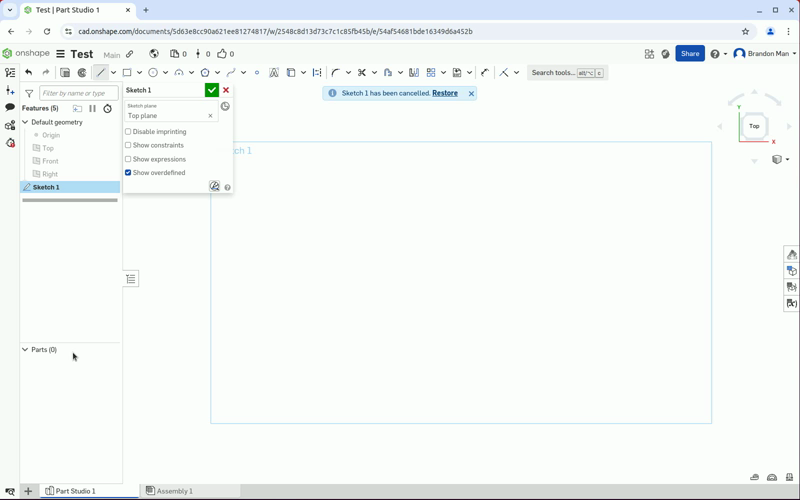
key_down(shift)
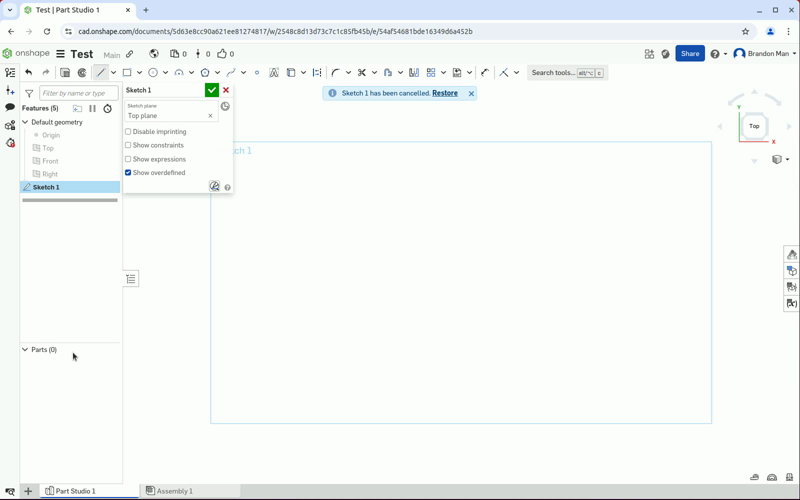
mouse_move(385, 395)
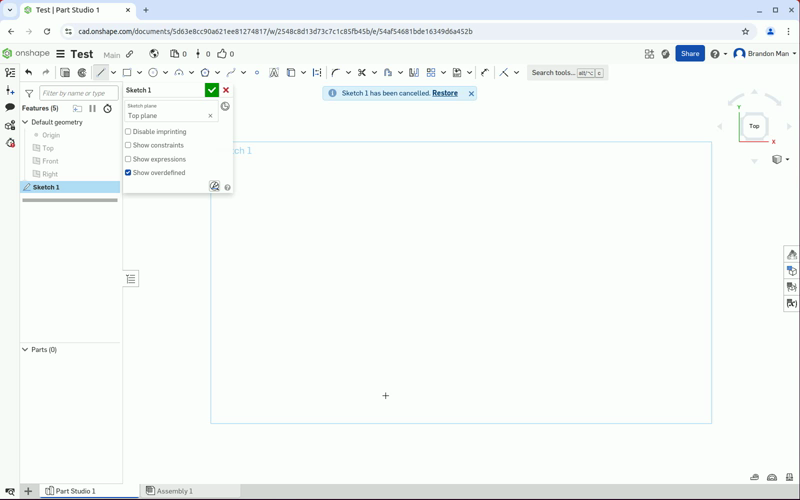
click(385, 395)
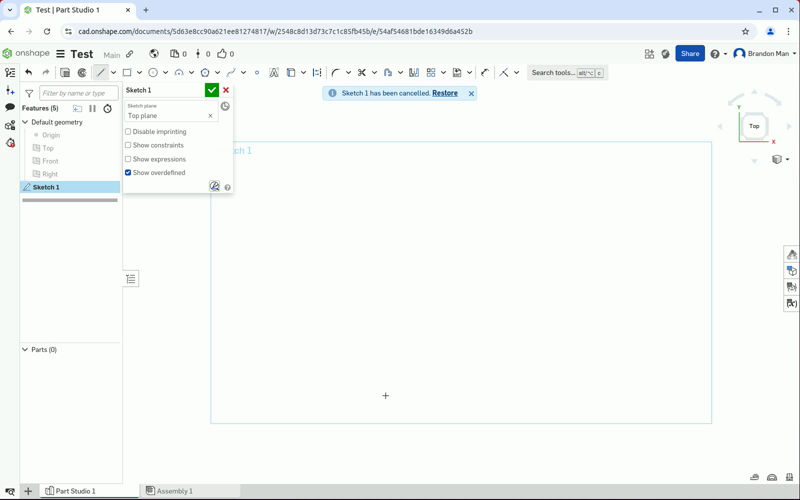
key_up(shift)
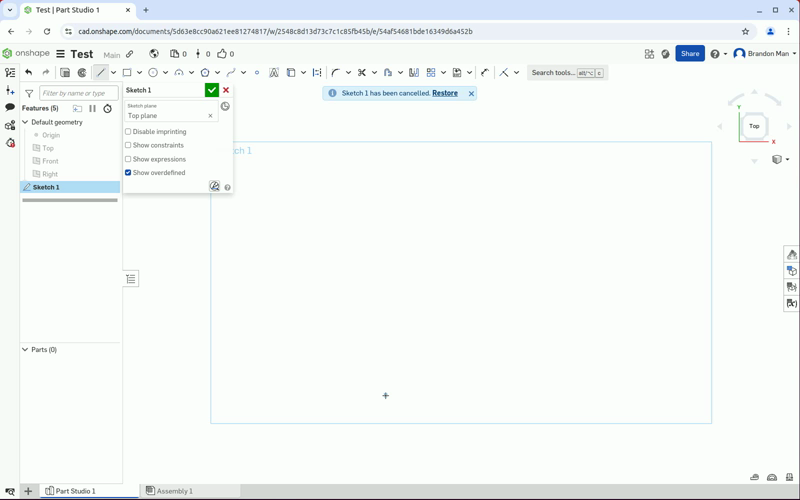
key_down(shift)
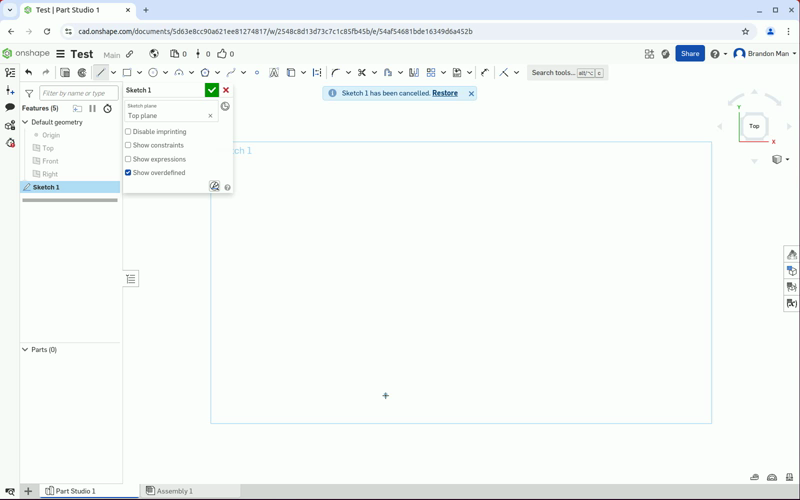
mouse_move(534, 395)
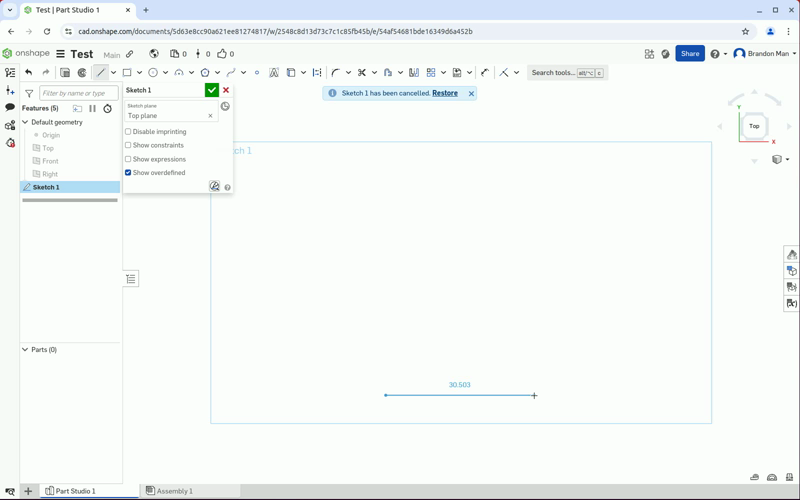
click(534, 395)
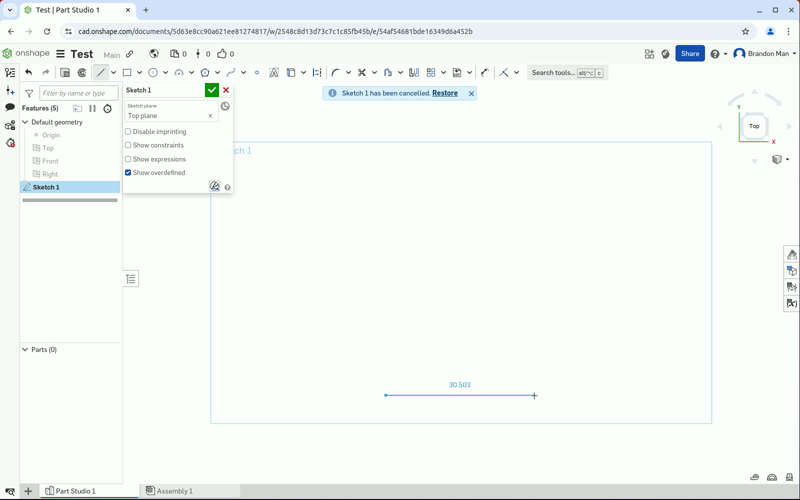
key_up(shift)
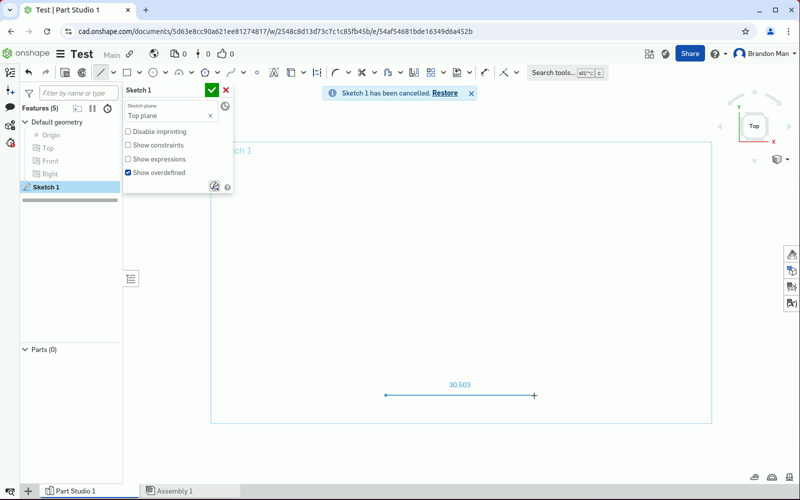
key_down(shift)
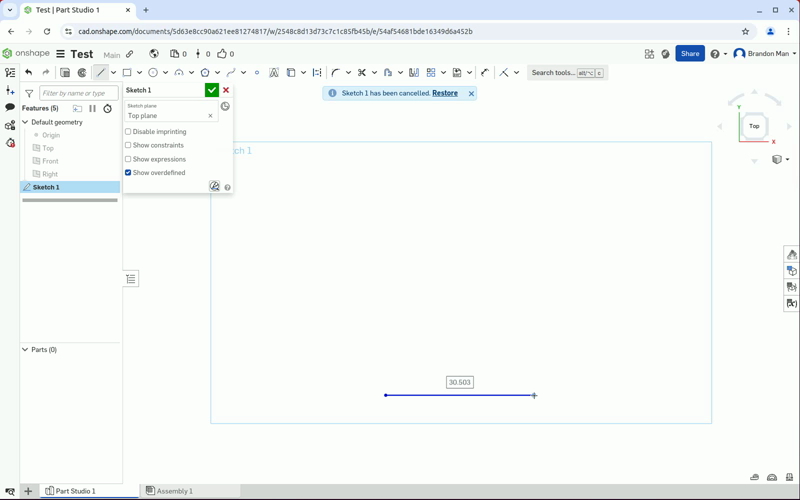
mouse_move(534, 171)
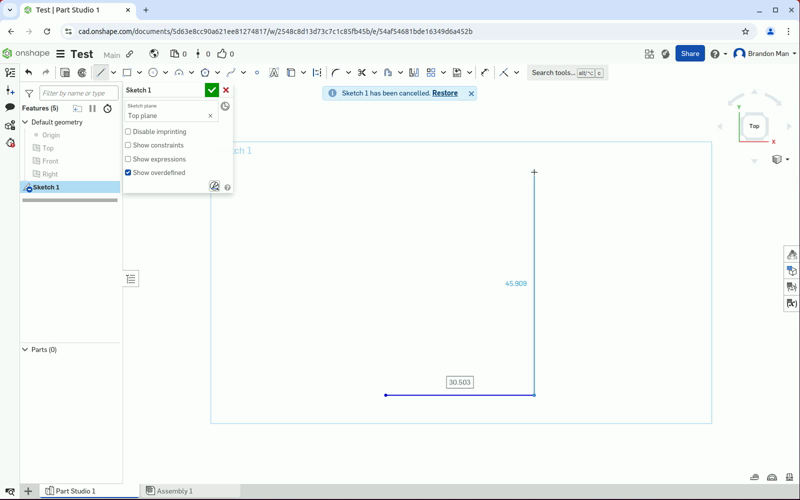
click(534, 171)
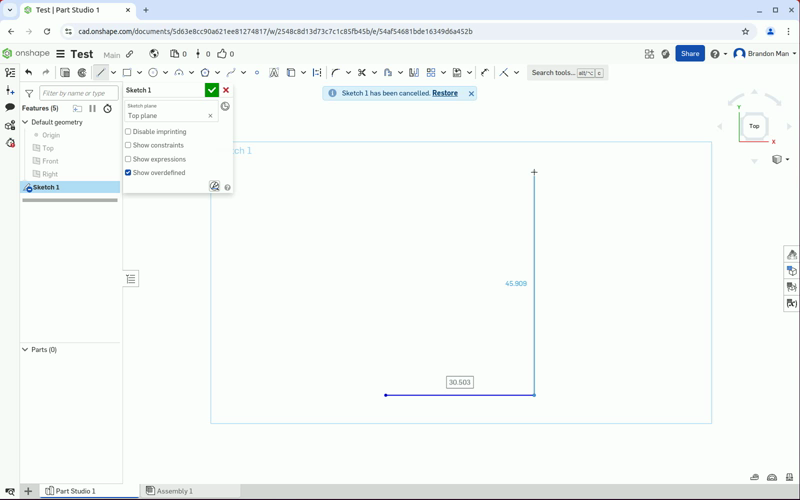
key_up(shift)
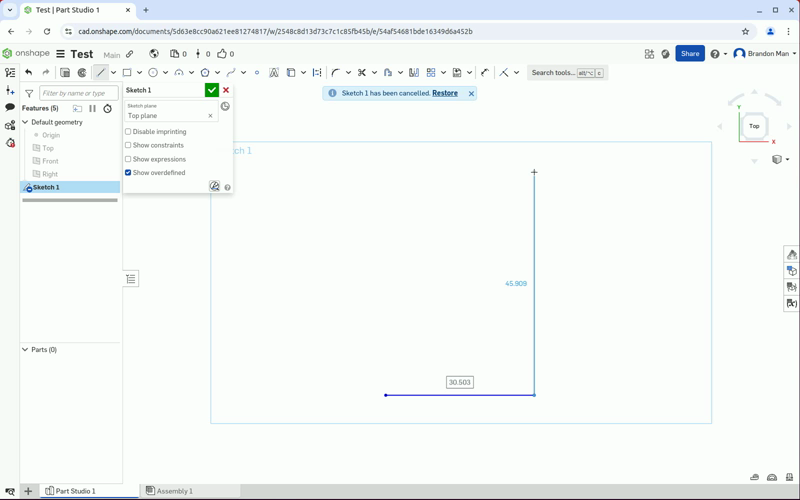
key_down(shift)
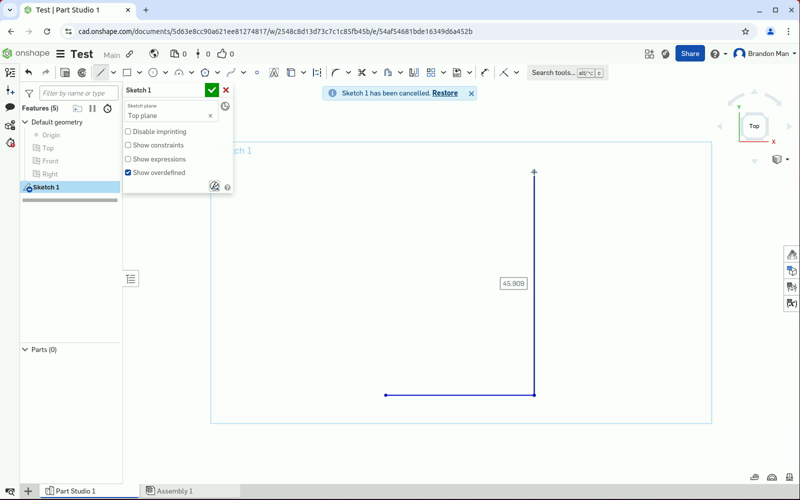
mouse_move(564, 171)
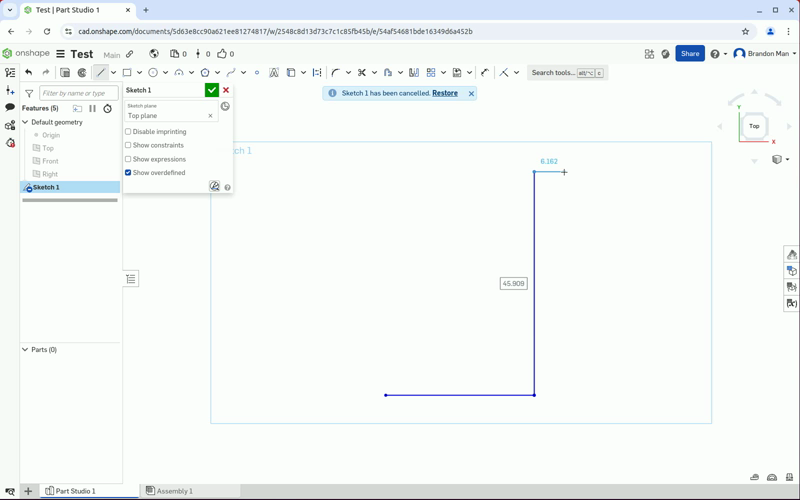
mouse_move(475, 171)
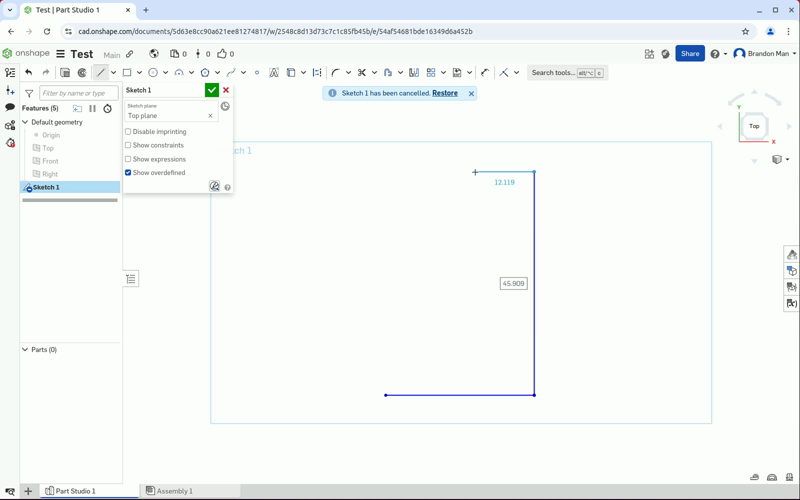
click(475, 171)
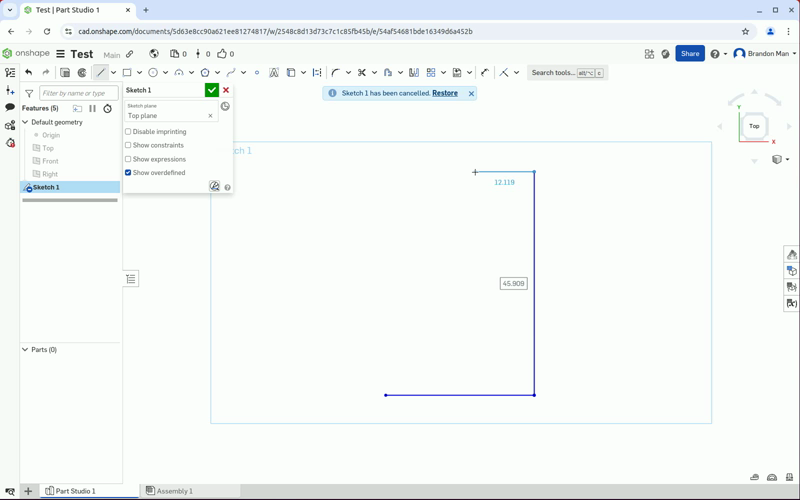
key_up(shift)
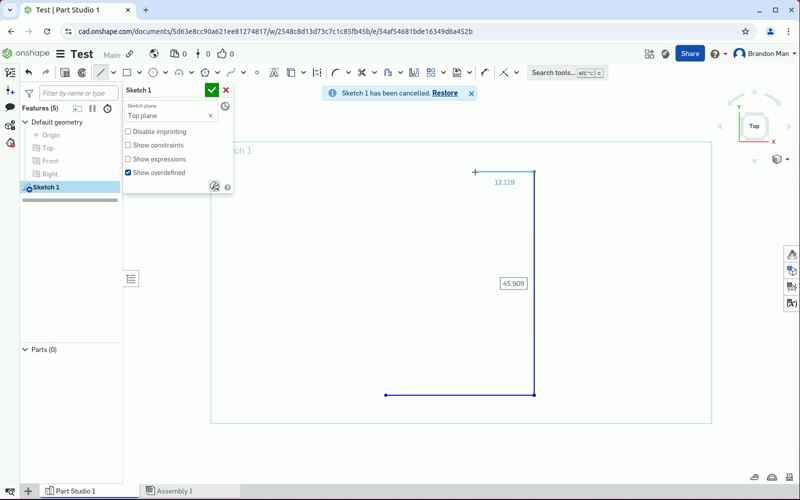
key_down(shift)
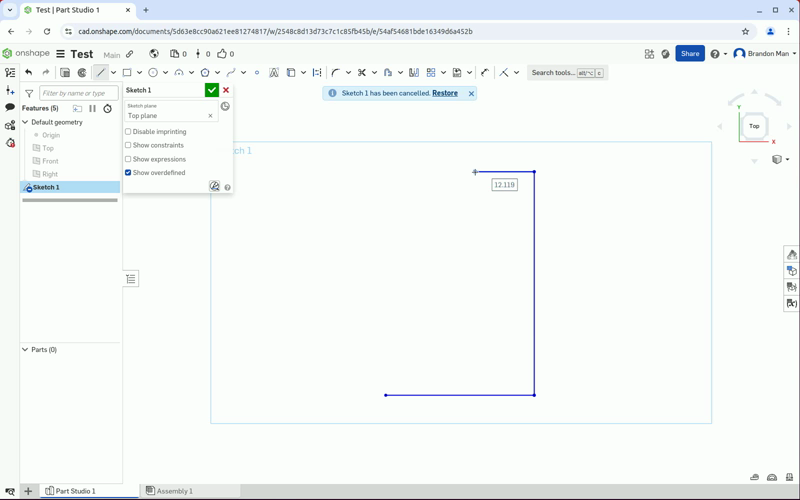
mouse_move(475, 246)
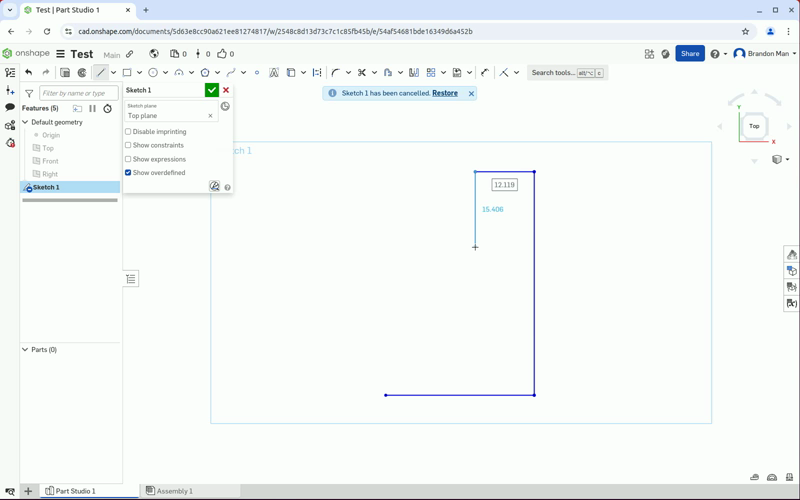
click(475, 246)
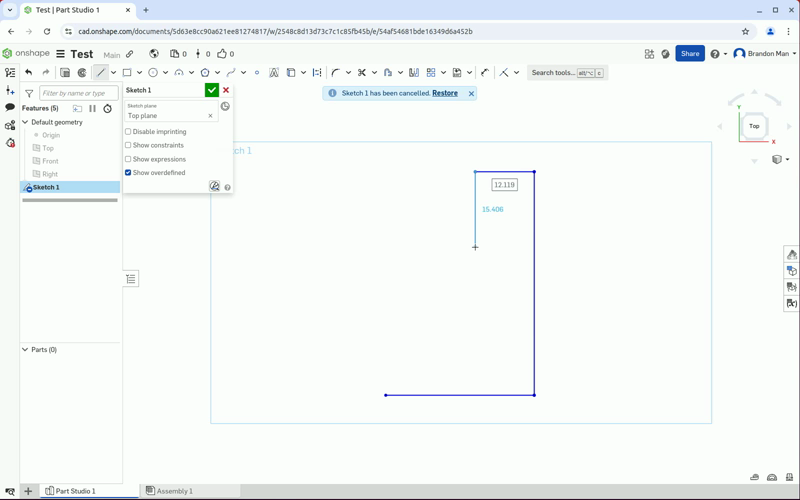
key_up(shift)
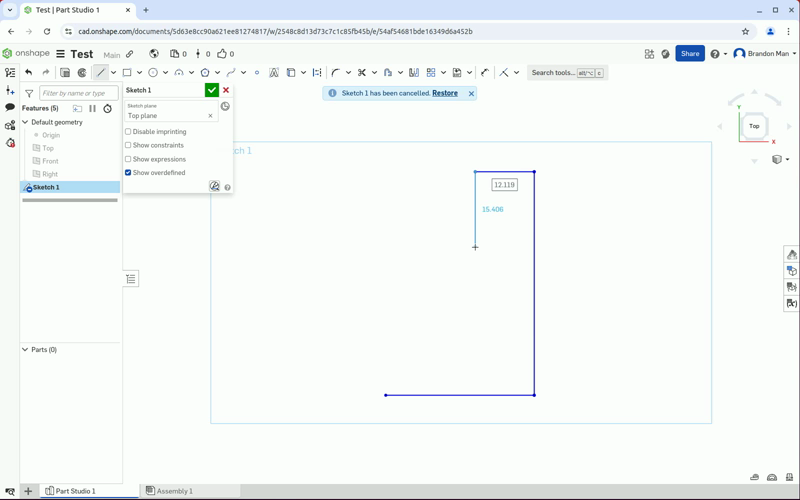
key_down(shift)
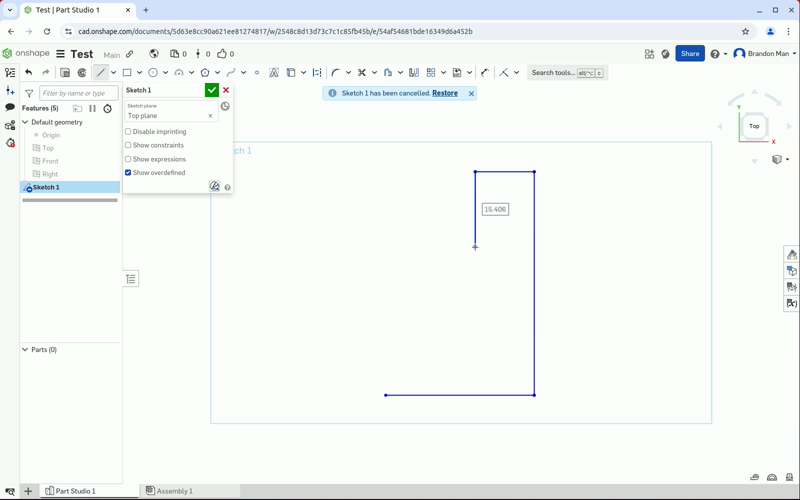
mouse_move(505, 246)
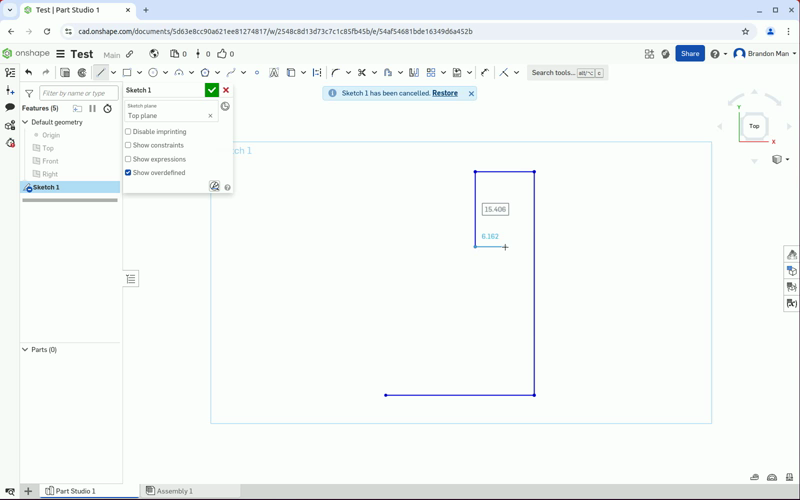
mouse_move(461, 246)
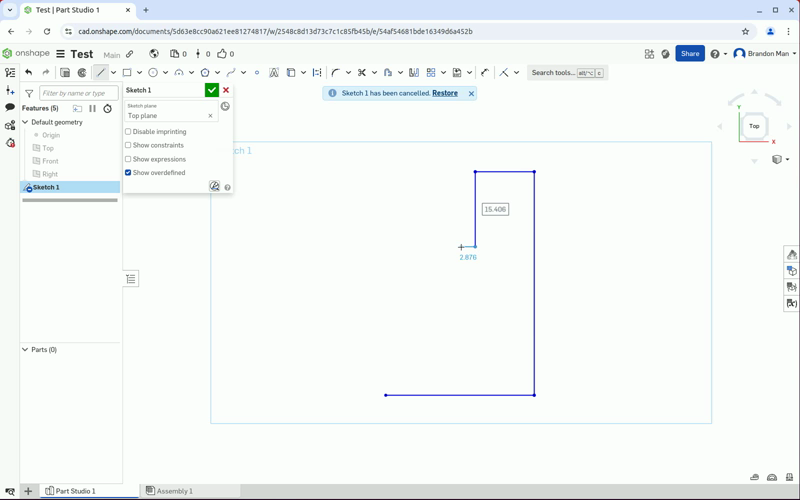
click(461, 246)
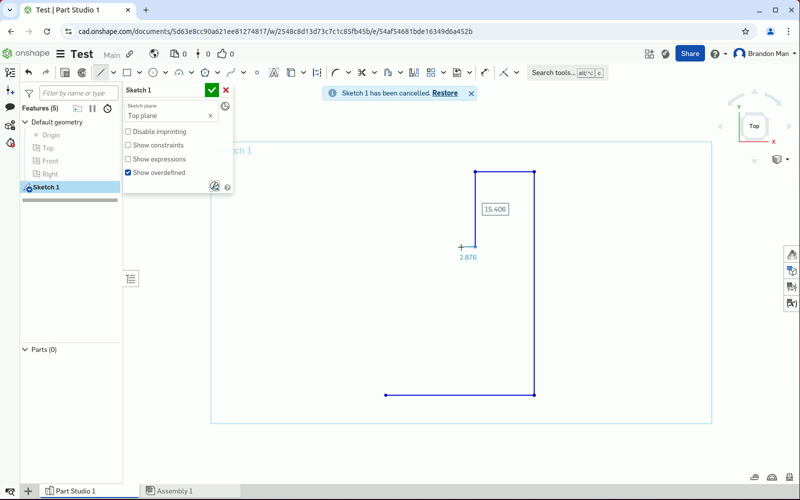
key_up(shift)
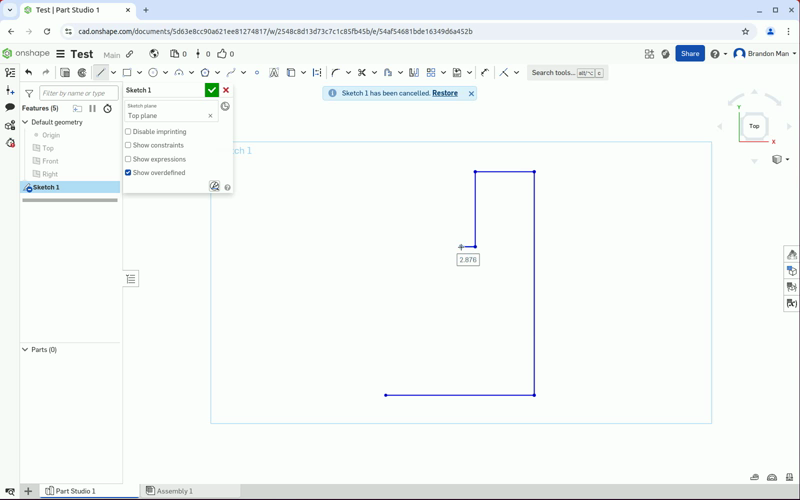
key_down(shift)
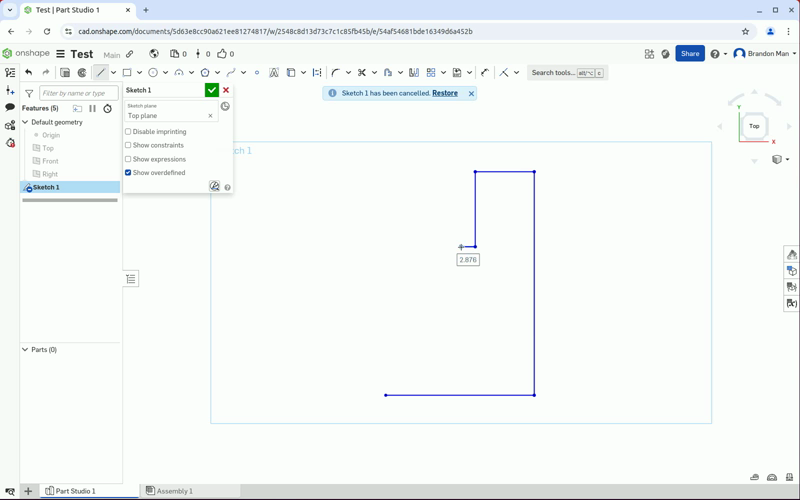
mouse_move(491, 246)
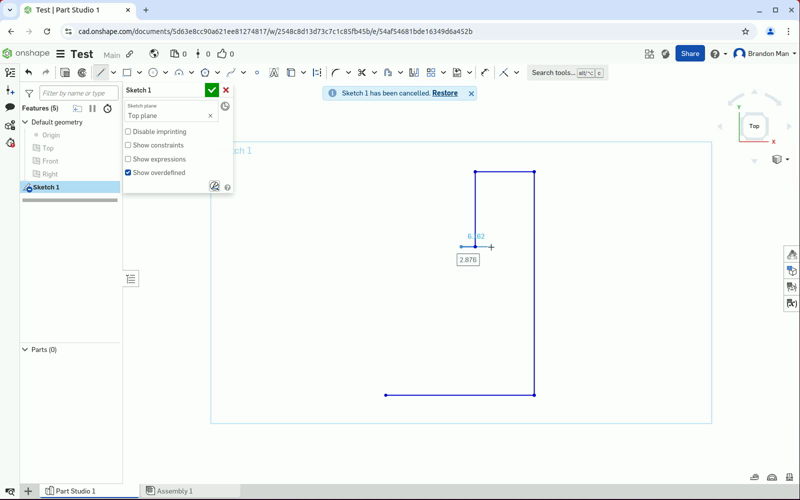
mouse_move(444, 246)
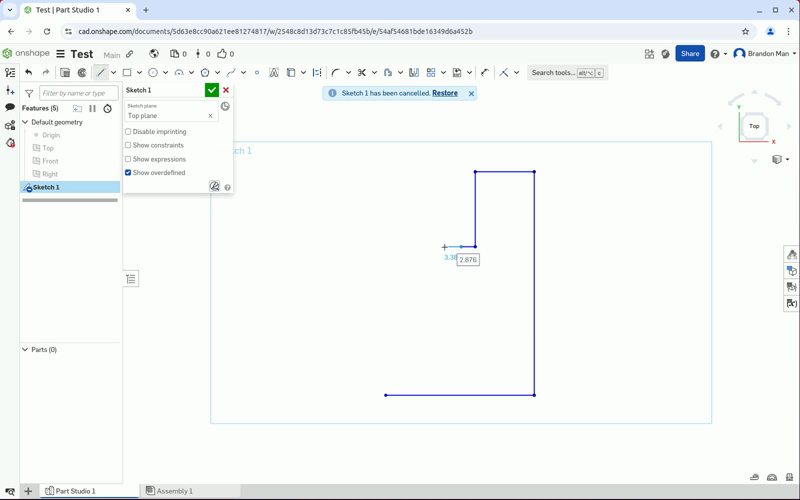
click(444, 246)
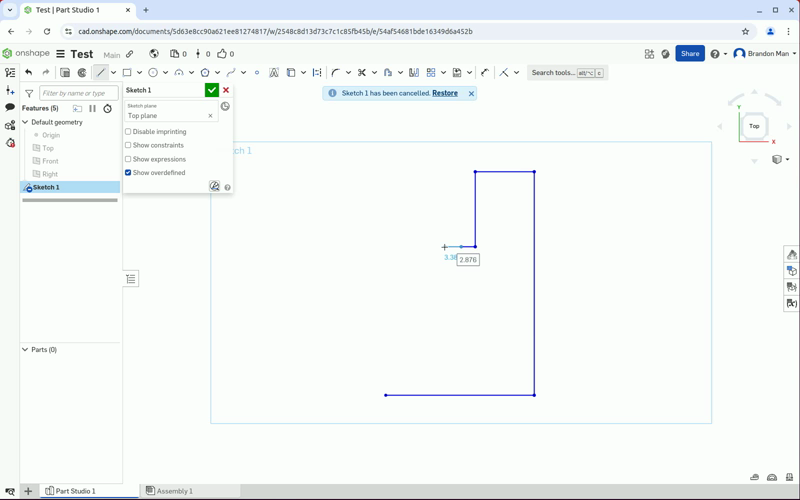
key_up(shift)
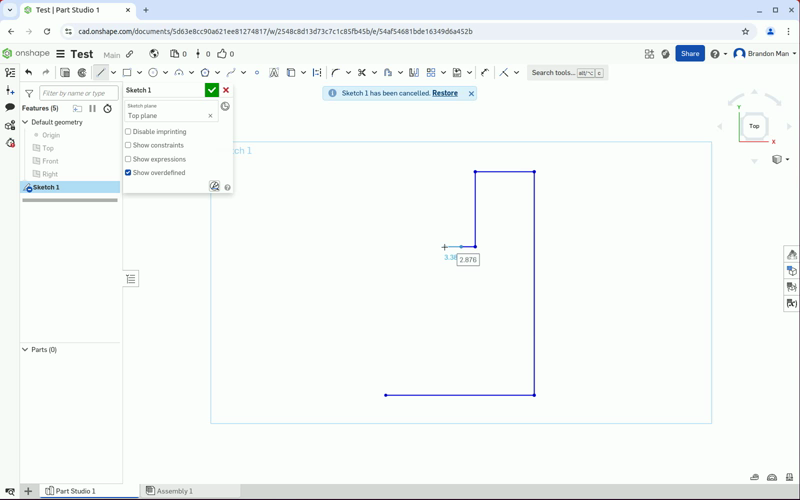
key_down(shift)
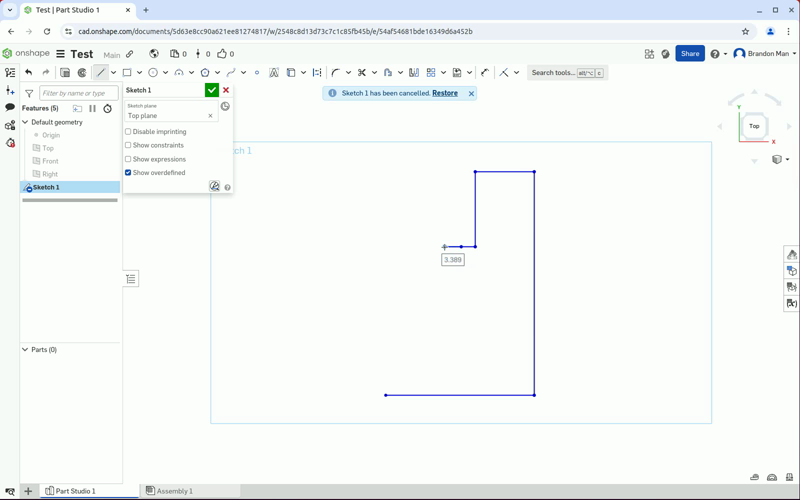
mouse_move(444, 171)
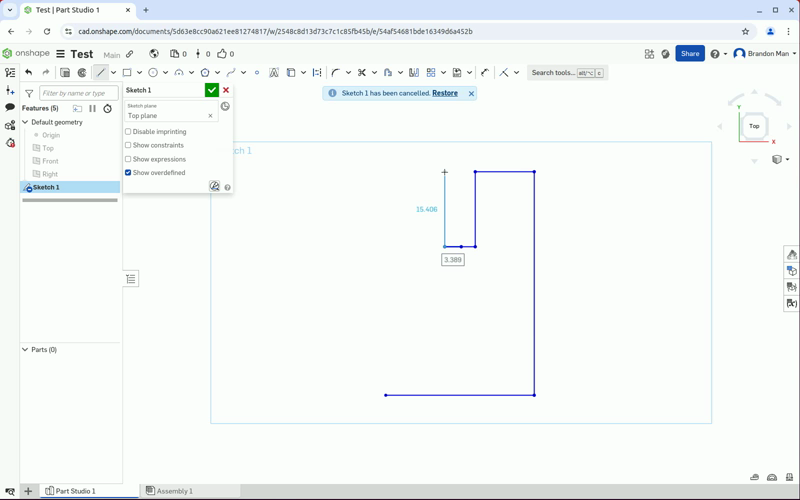
click(444, 171)
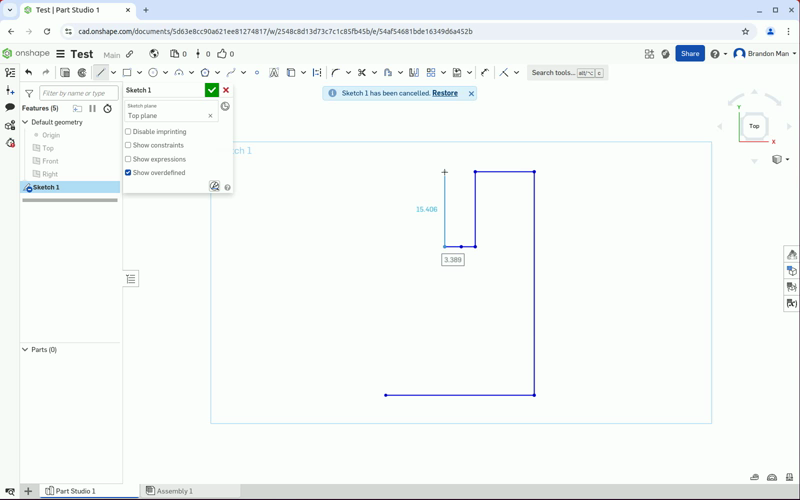
key_up(shift)
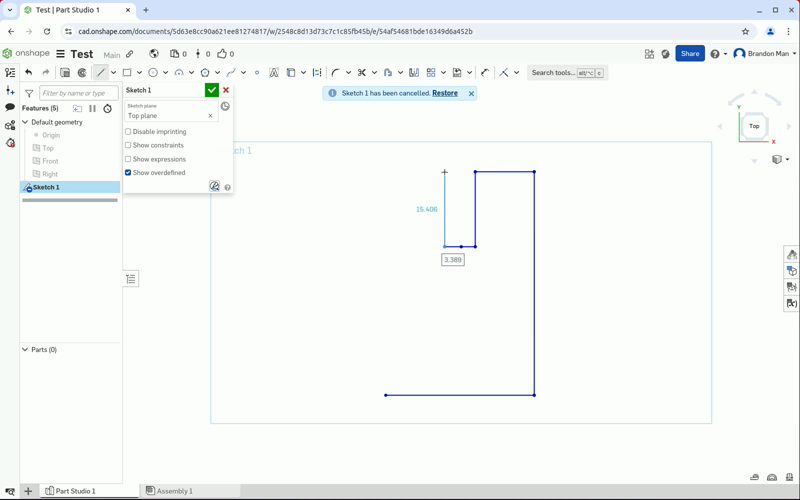
key_down(shift)
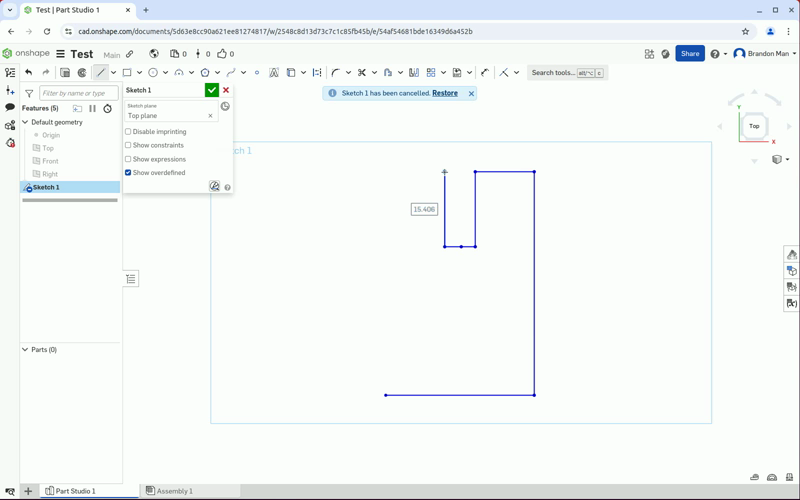
mouse_move(474, 171)
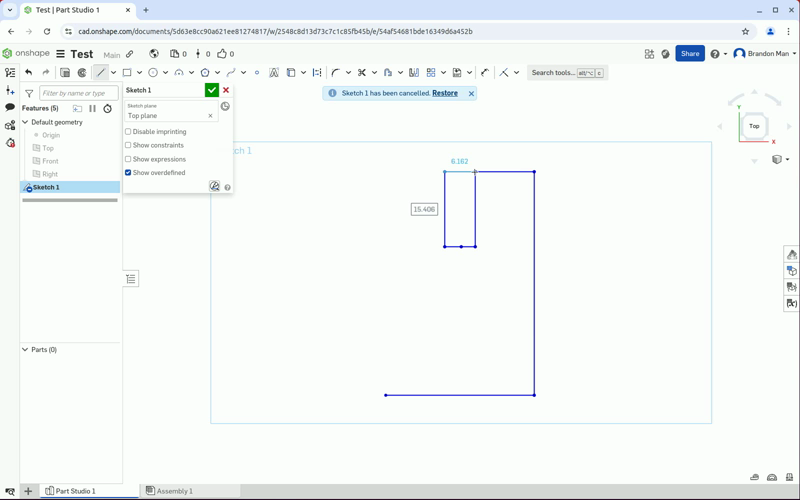
mouse_move(385, 171)
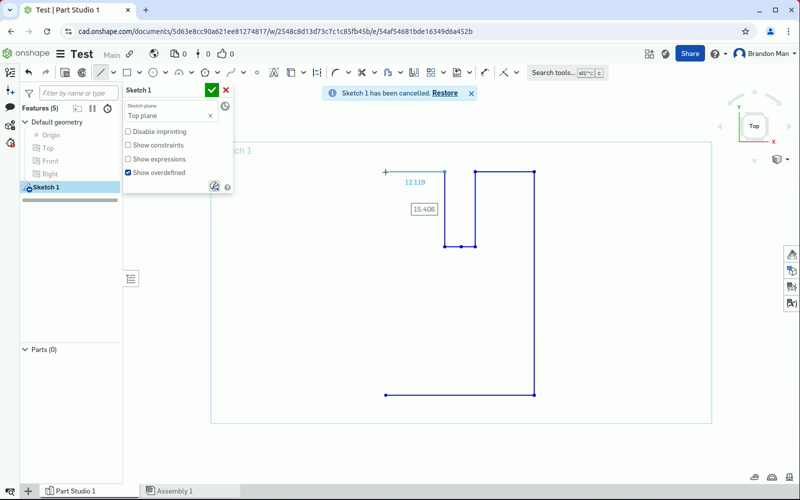
click(385, 171)
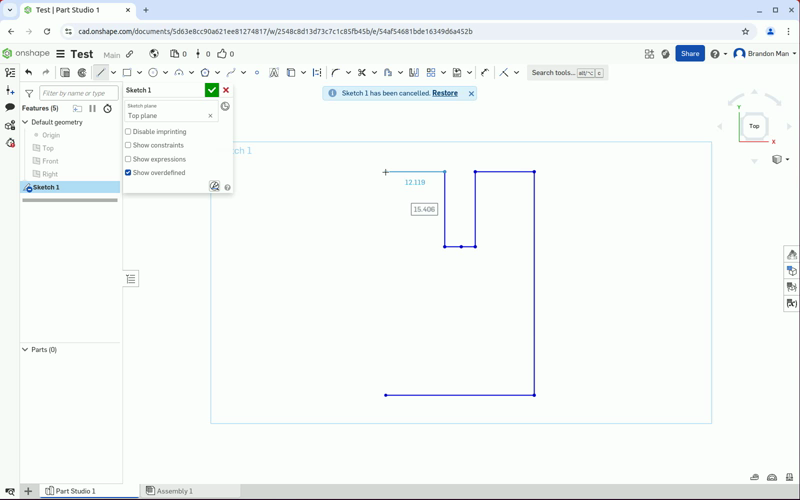
key_up(shift)
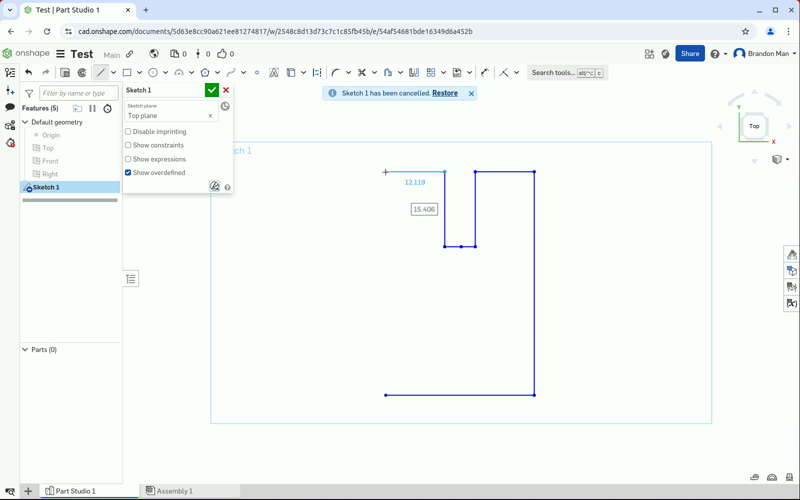
key_down(shift)
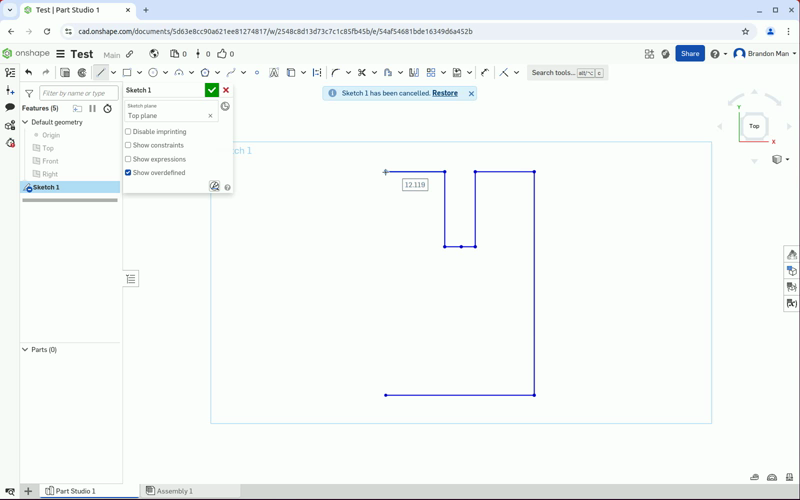
mouse_move(385, 395)
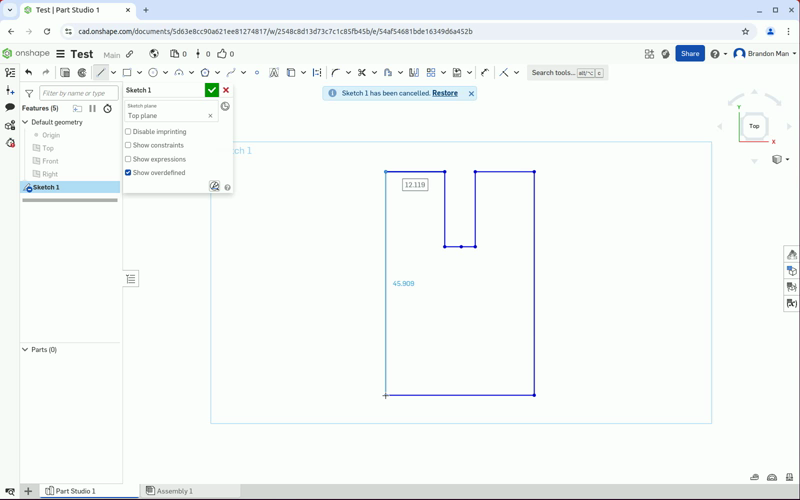
key_up(shift)
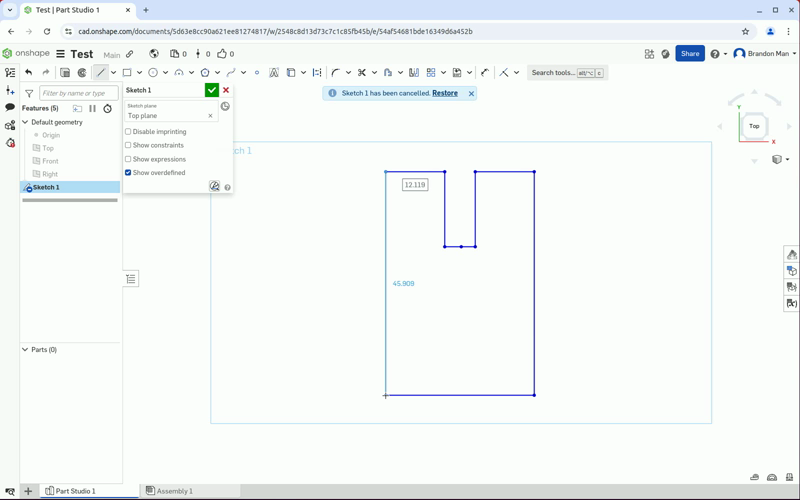
click(385, 395)
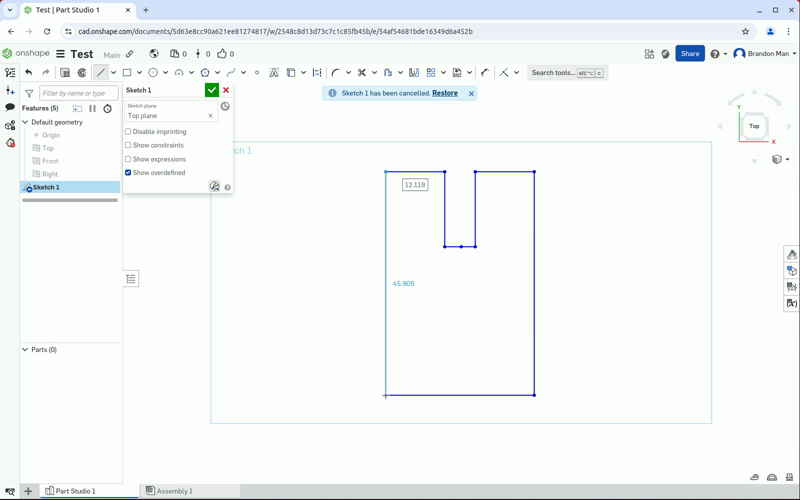
key(esc)
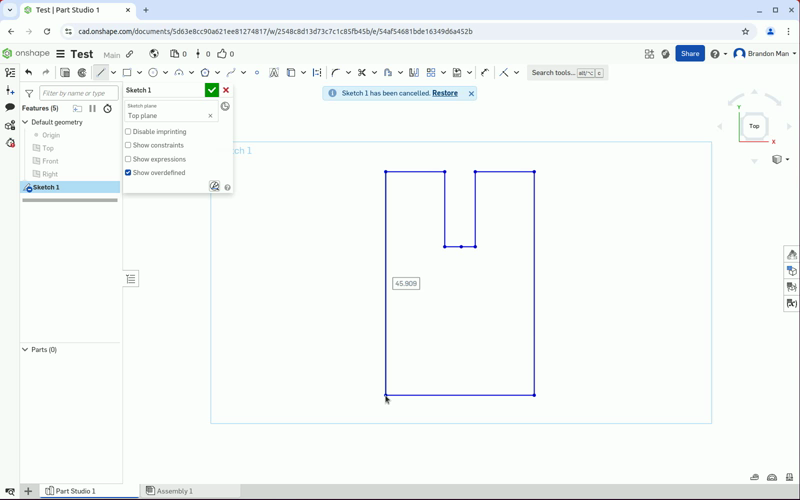
mouse_move(510, 358)
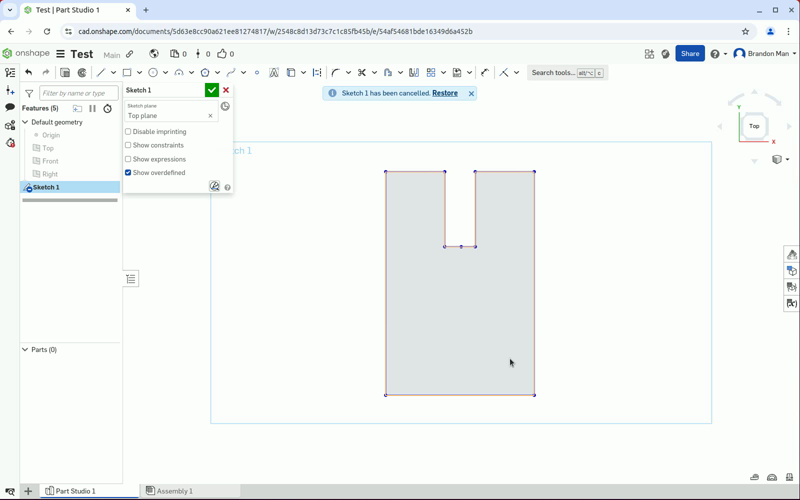
click(510, 358)
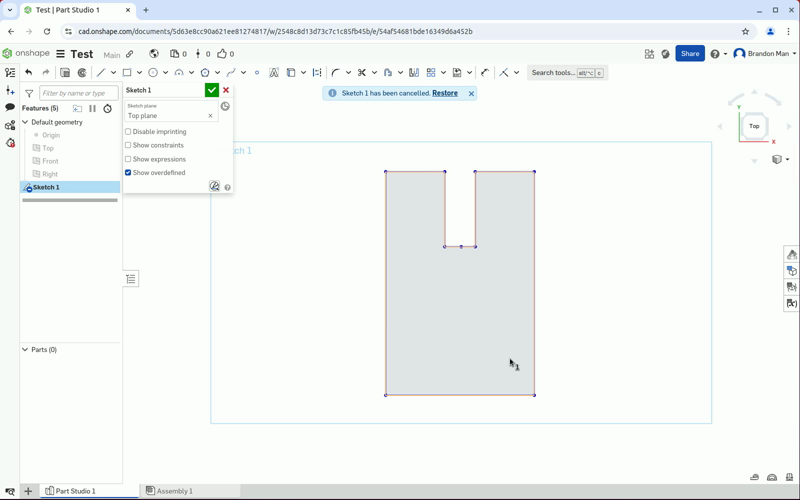
mouse_move(73, 352)
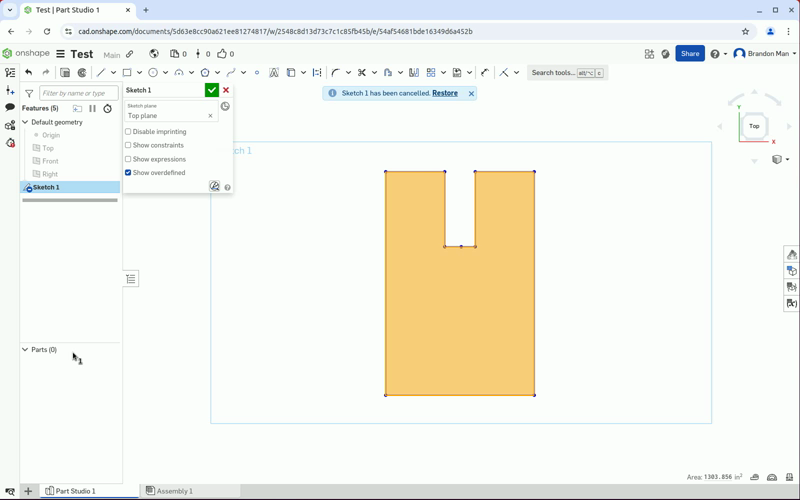
key(shift+y)
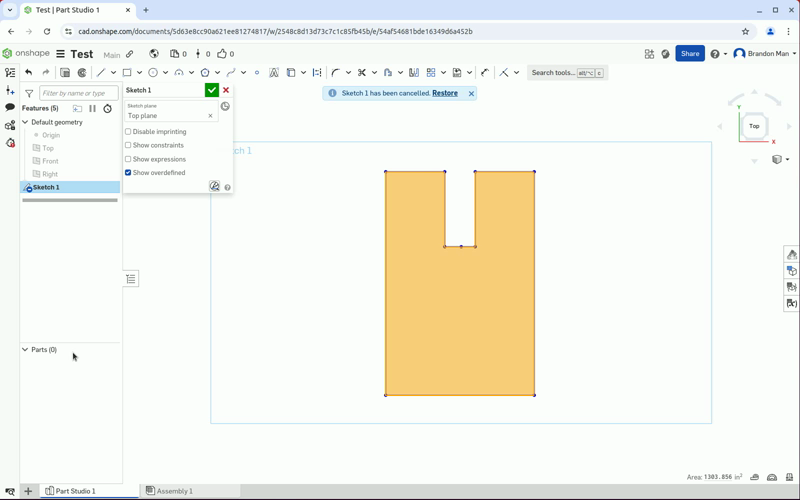
key(shift+e)
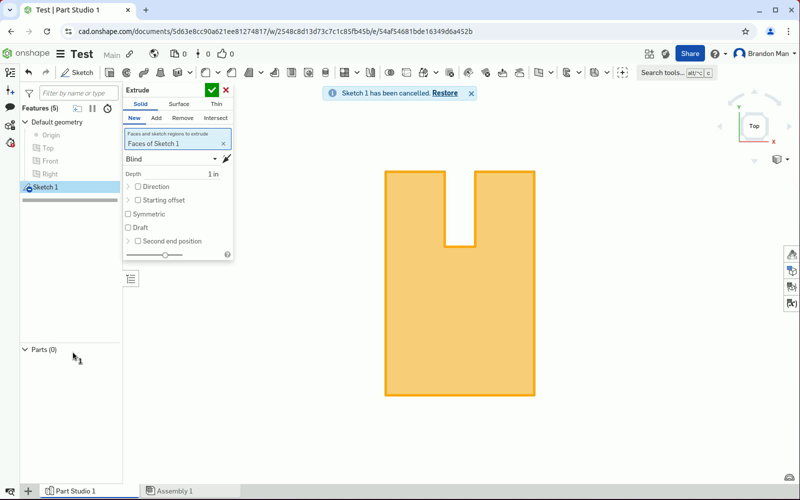
mouse_move(143, 106)
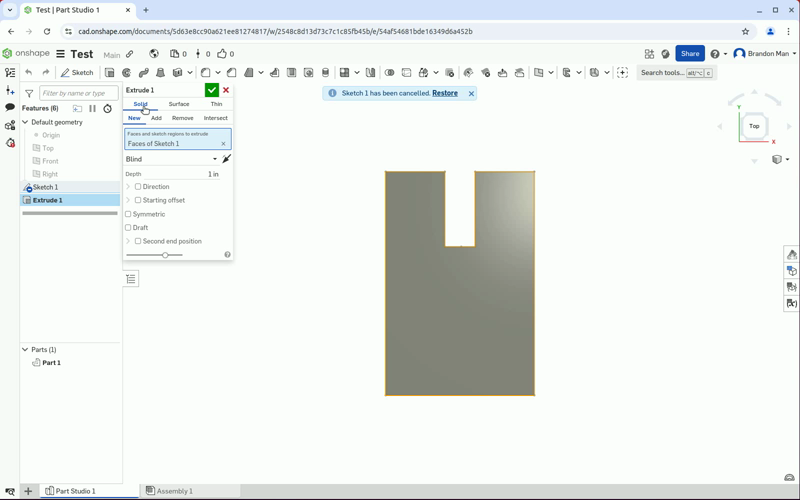
click(143, 106)
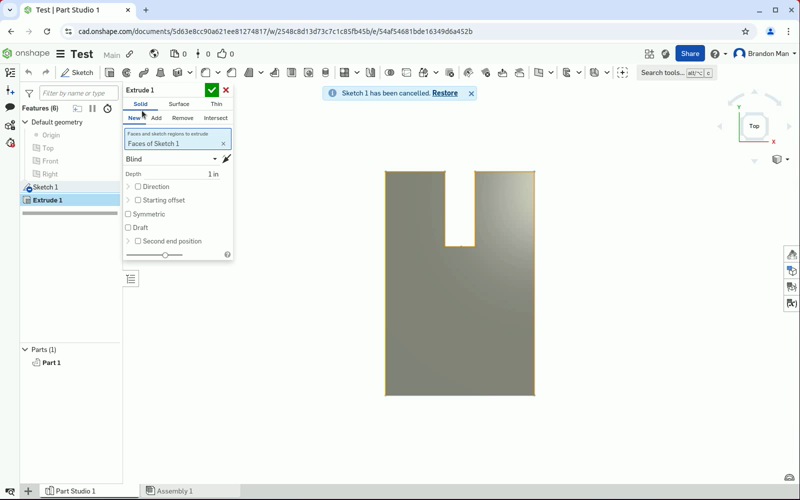
mouse_move(137, 120)
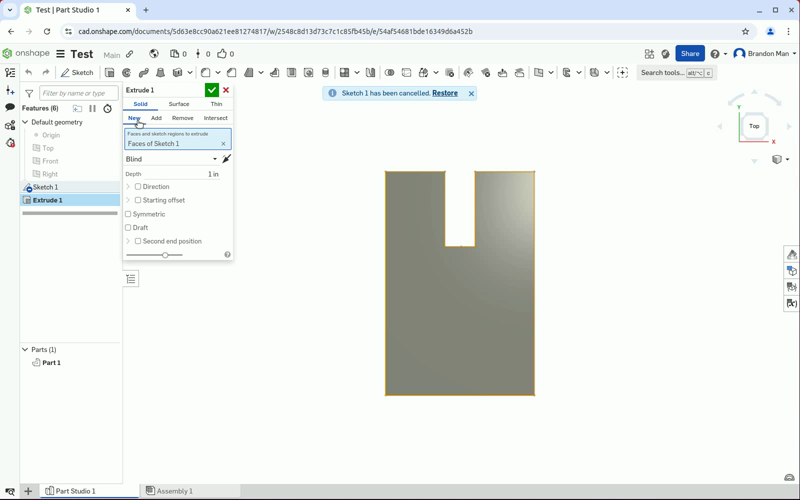
click(137, 120)
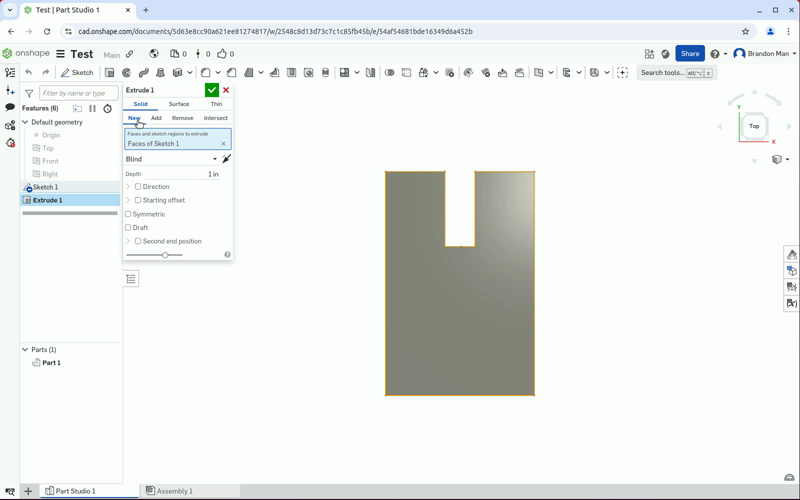
key(tab, 4)
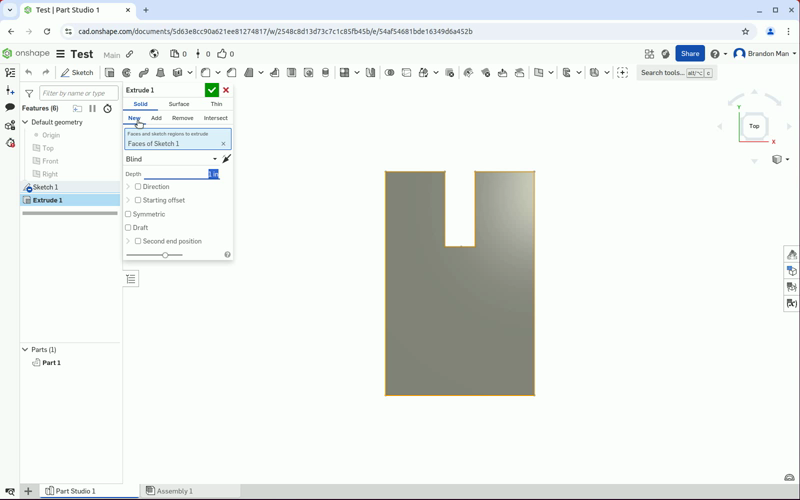
text(7.703)
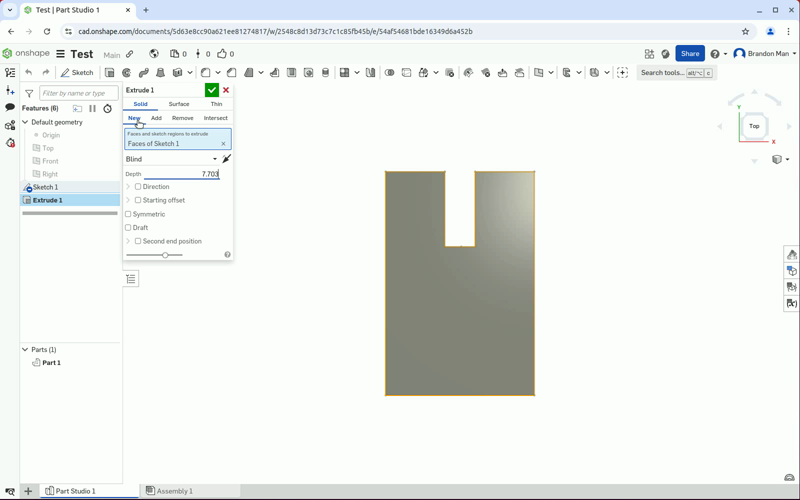
key(enter)
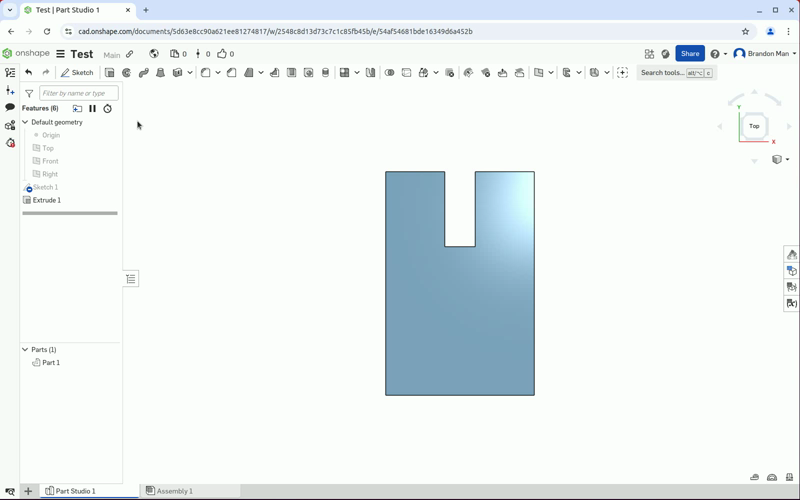
key(shift+h)
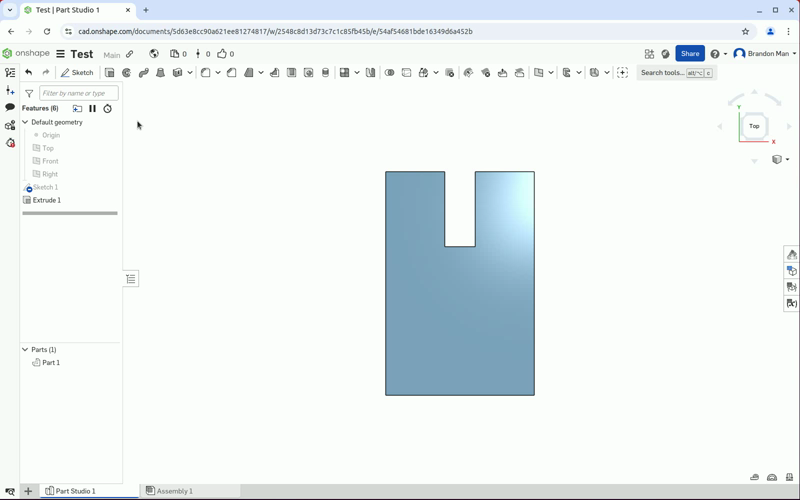
key(shift+h)
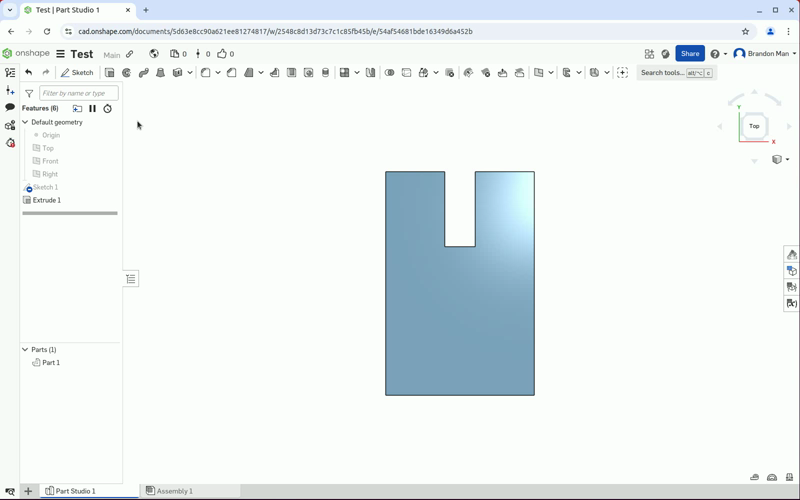
mouse_move(73, 189)
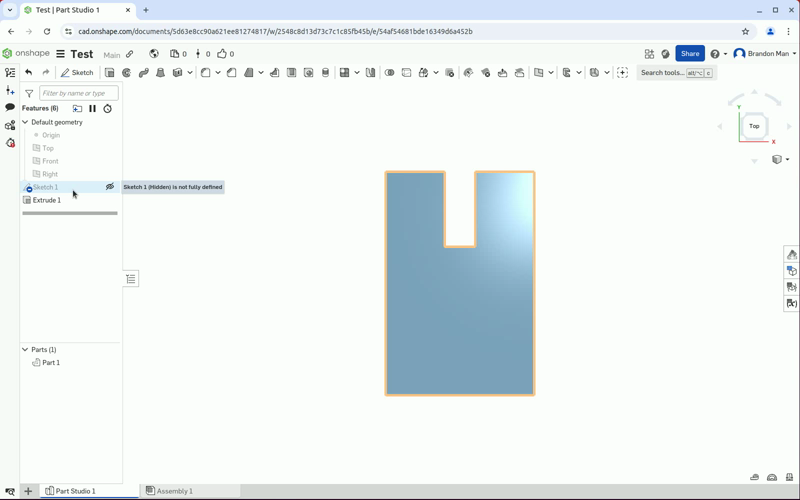
click(73, 189)
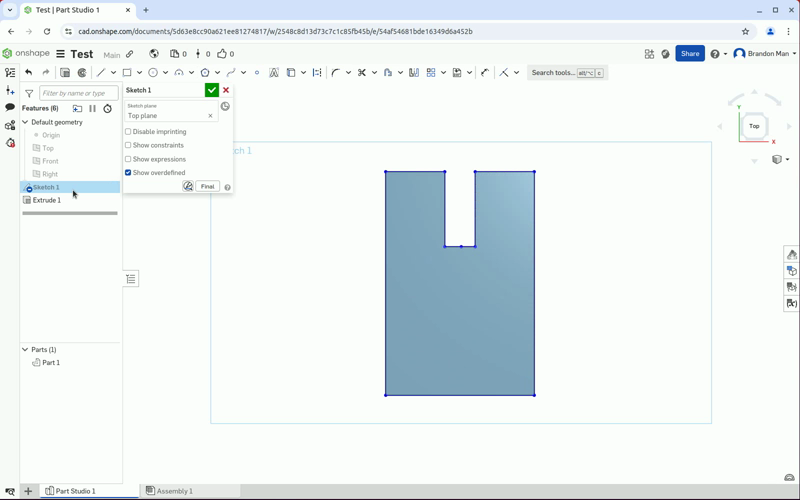
mouse_move(229, 92)
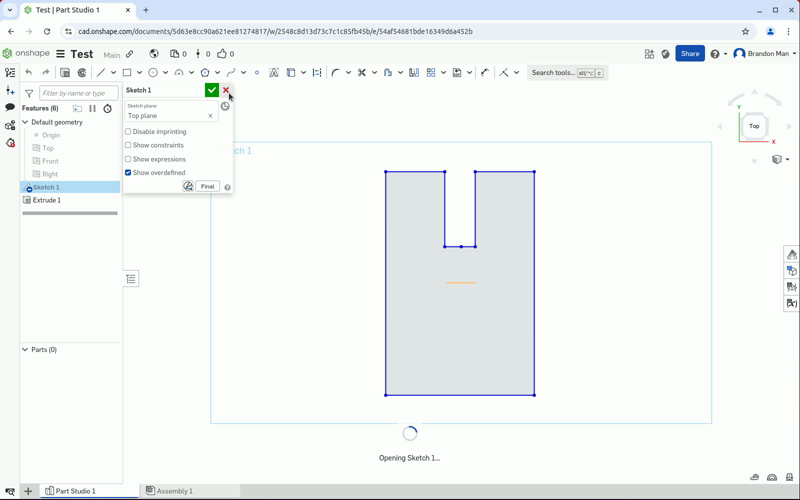
click(229, 92)
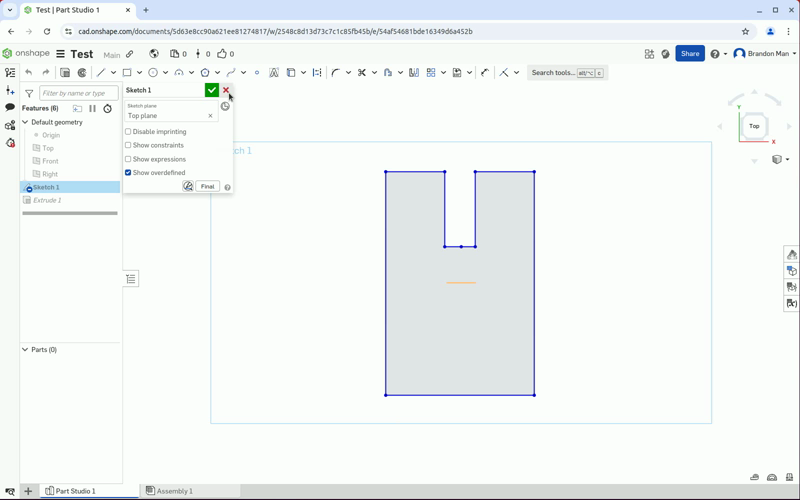
key(shift+s)
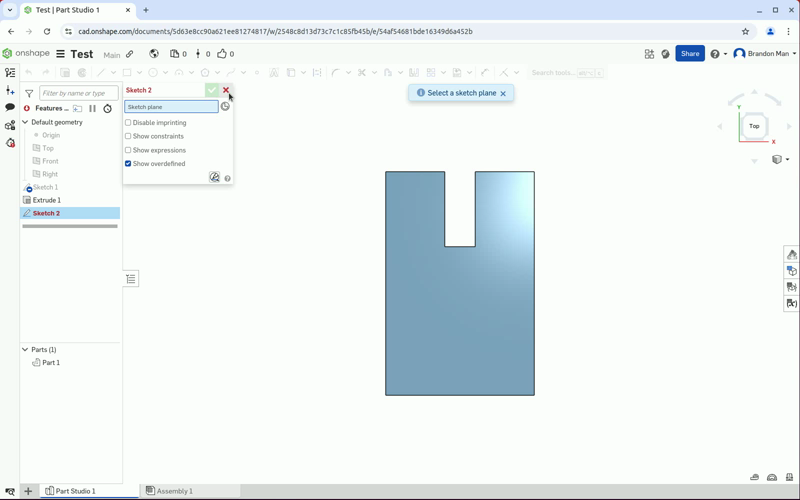
mouse_move(73, 150)
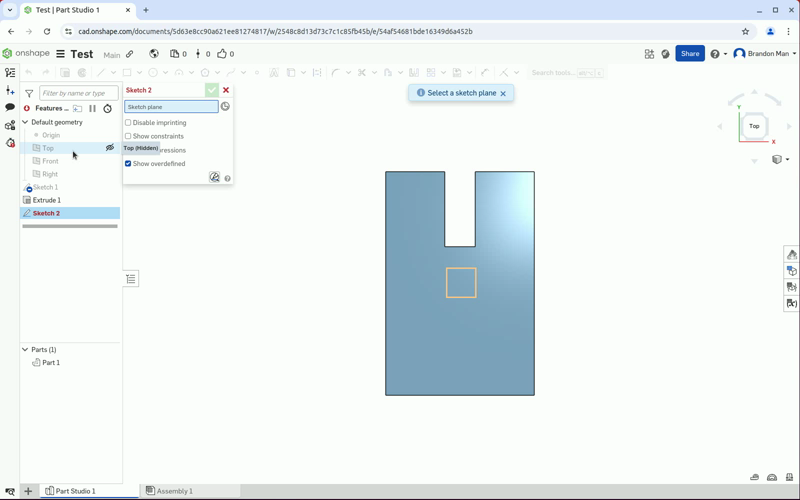
click(73, 150)
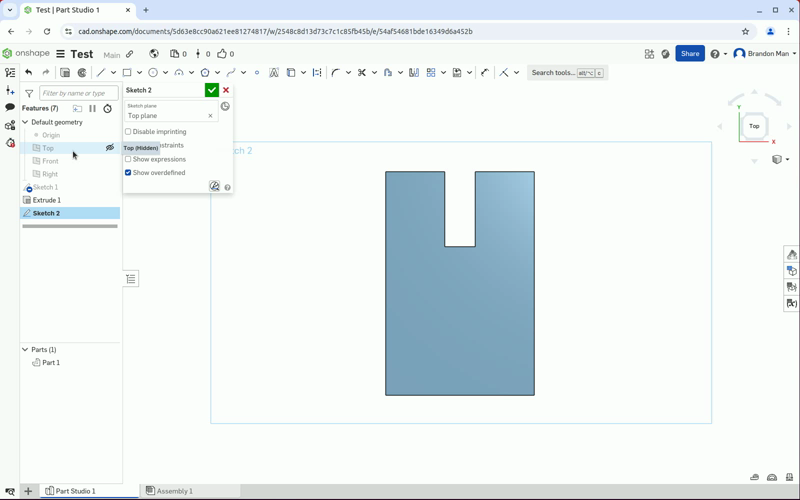
mouse_move(73, 352)
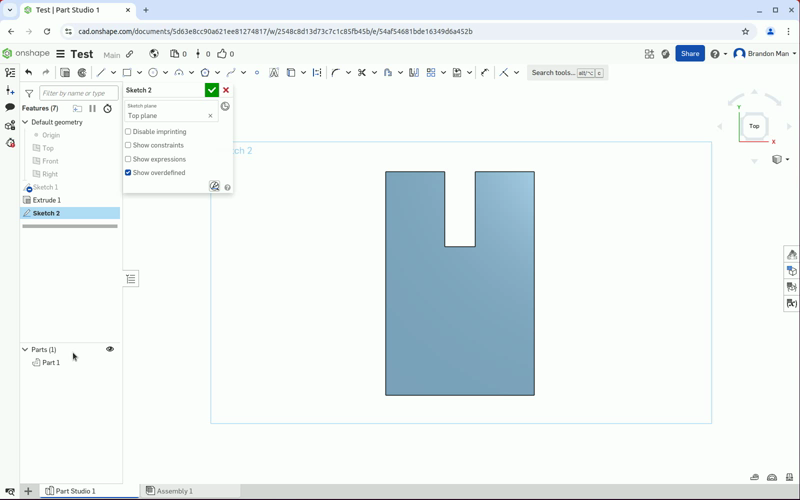
key(y)
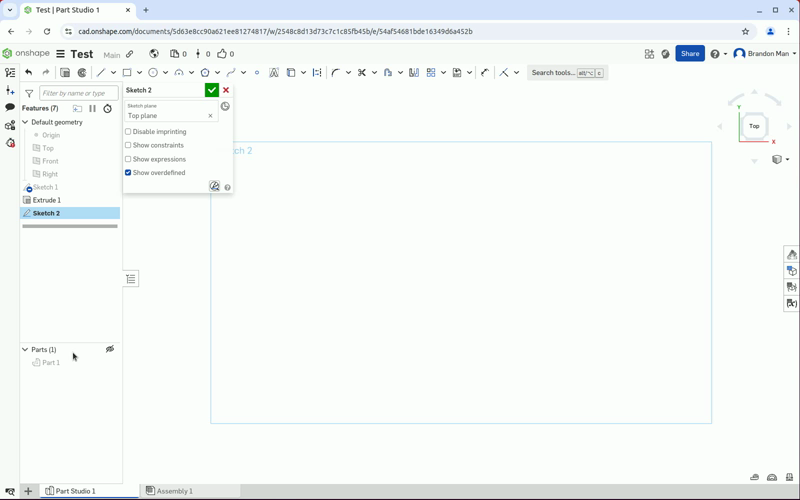
key(l)
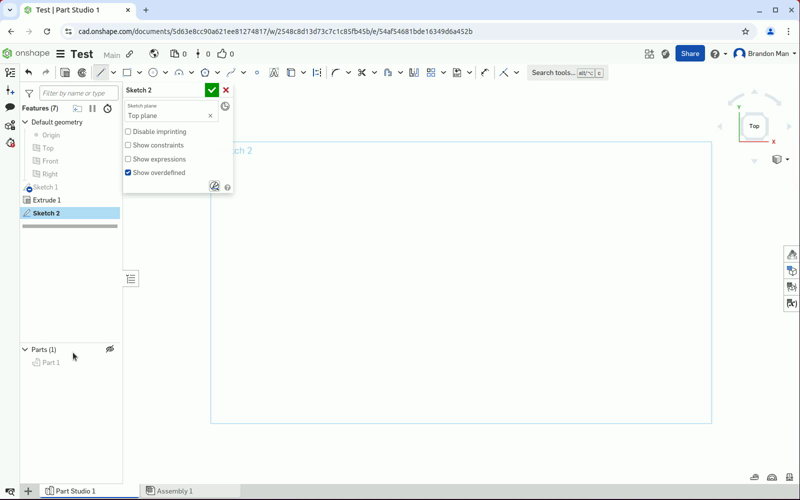
key_down(shift)
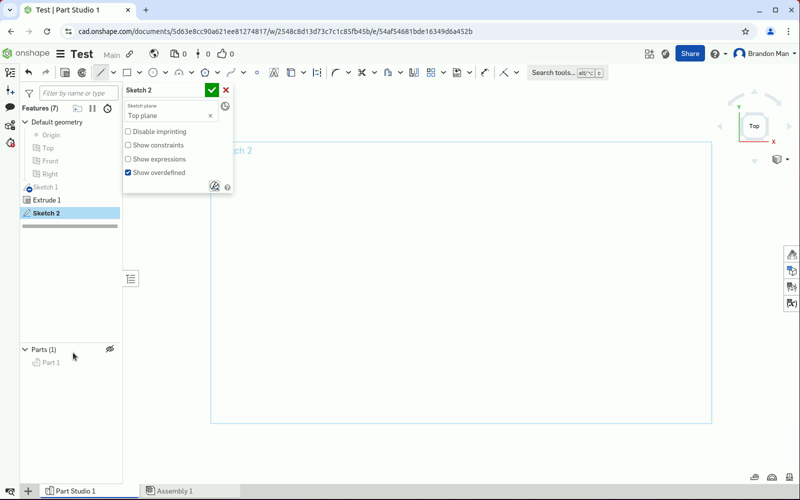
mouse_move(445, 245)
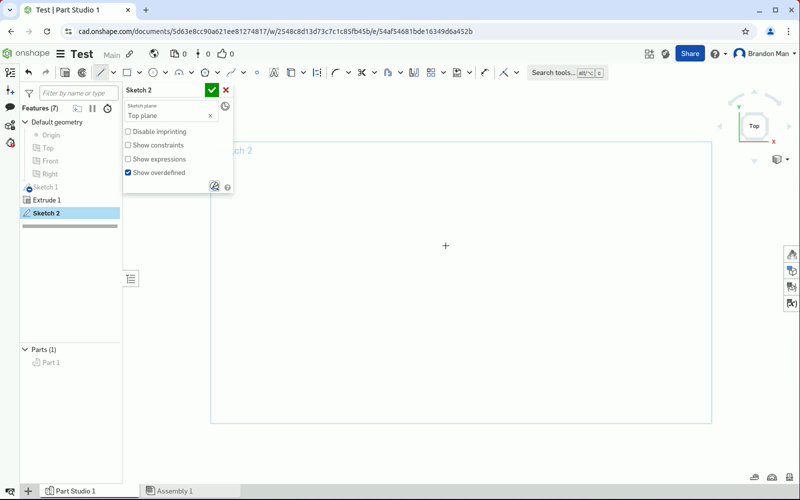
click(445, 245)
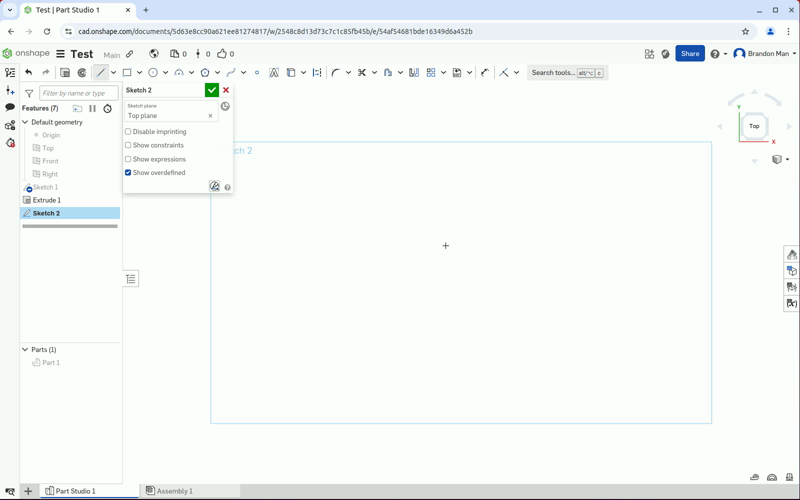
key_up(shift)
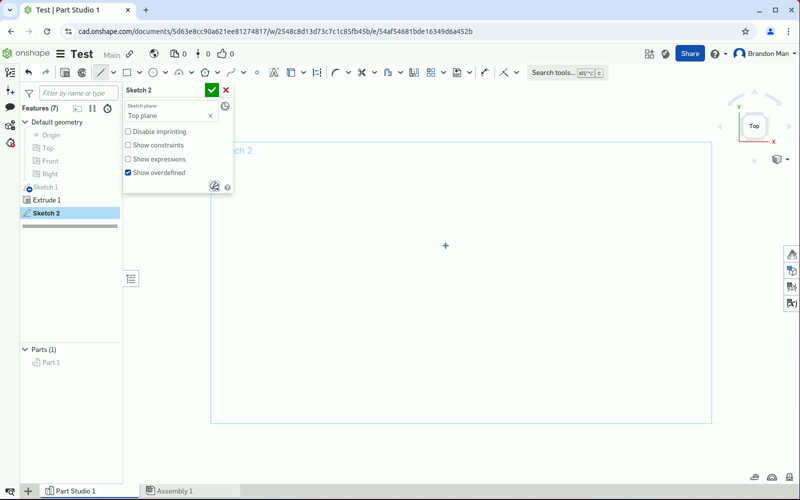
key_down(shift)
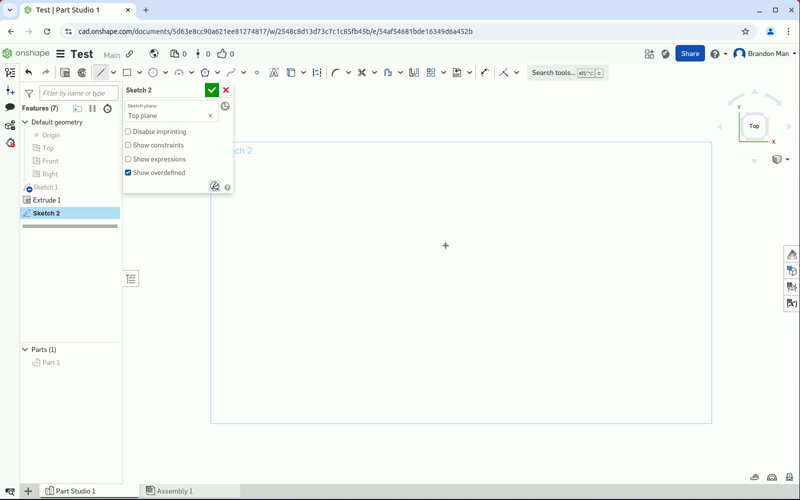
mouse_move(475, 245)
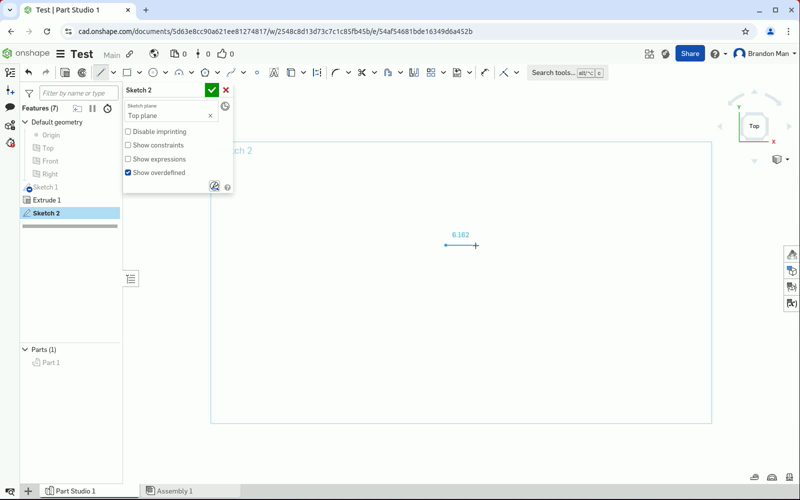
mouse_move(460, 245)
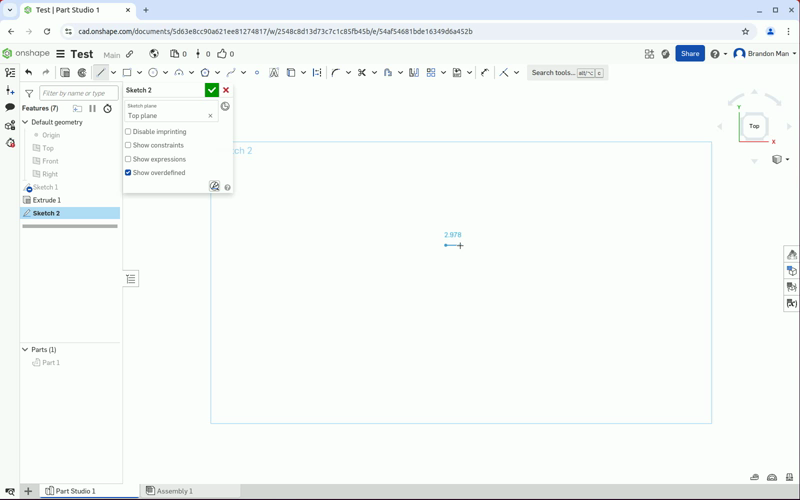
click(460, 245)
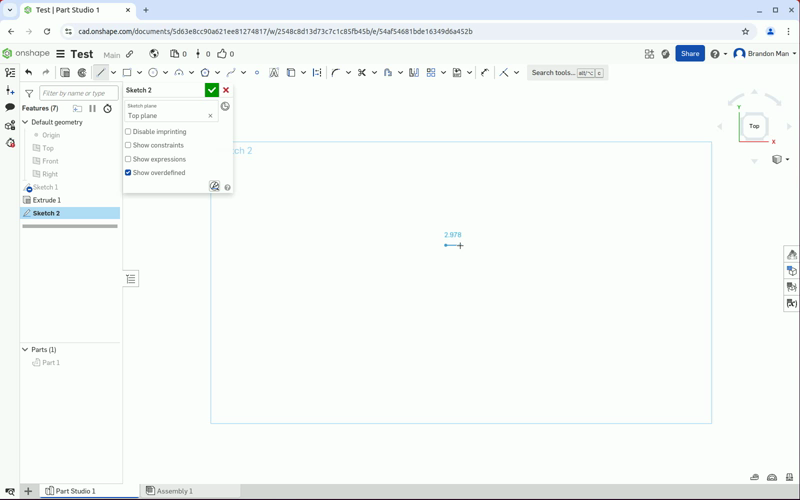
key_up(shift)
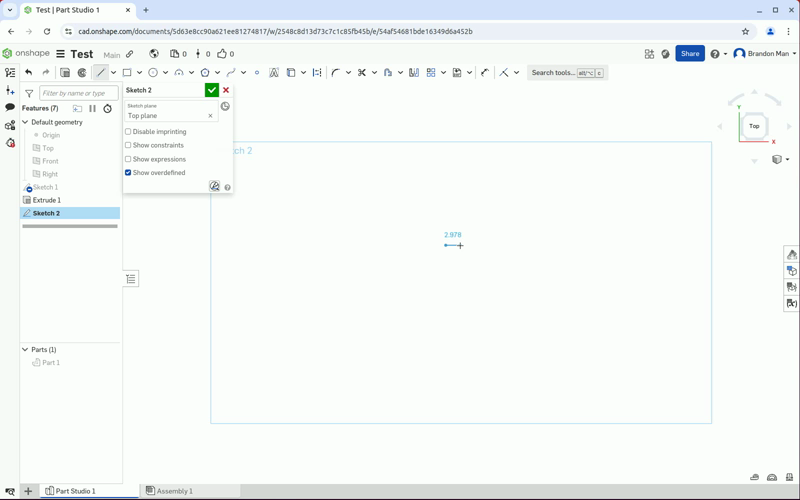
key_down(shift)
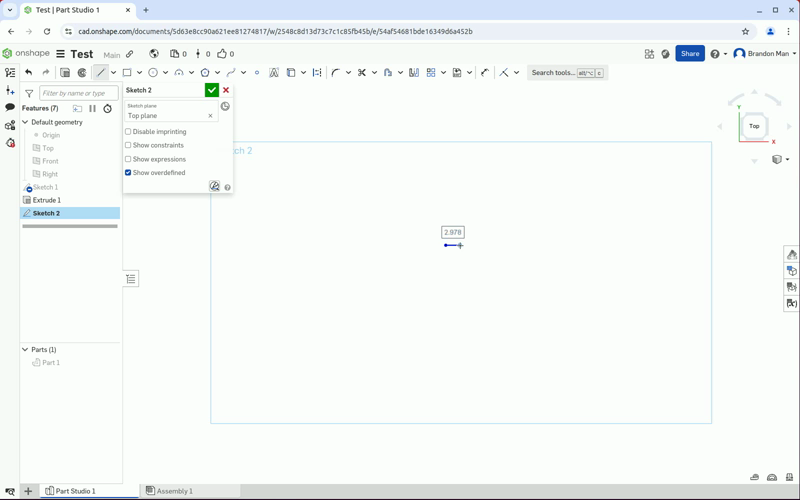
mouse_move(460, 170)
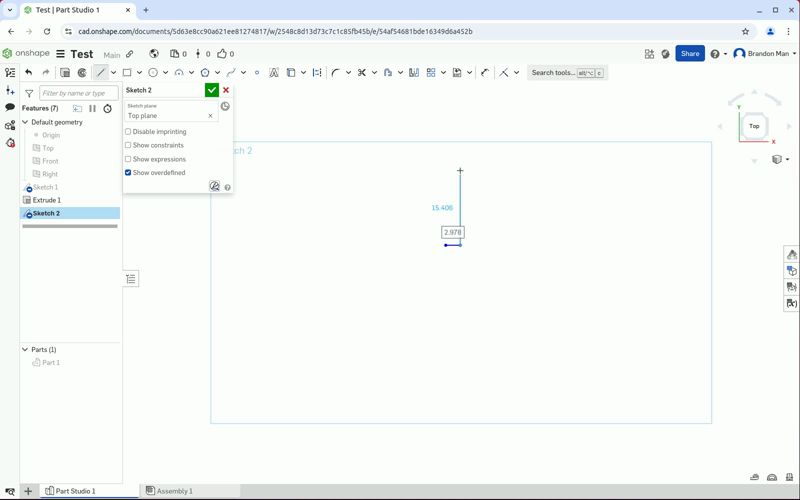
click(460, 170)
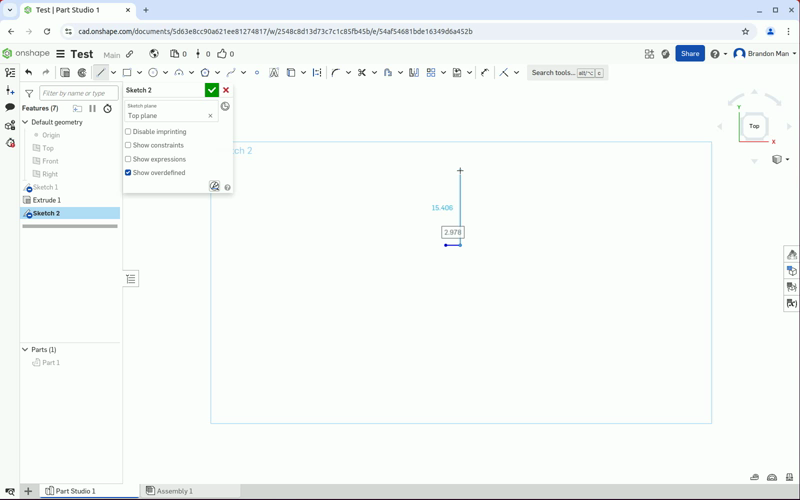
key_up(shift)
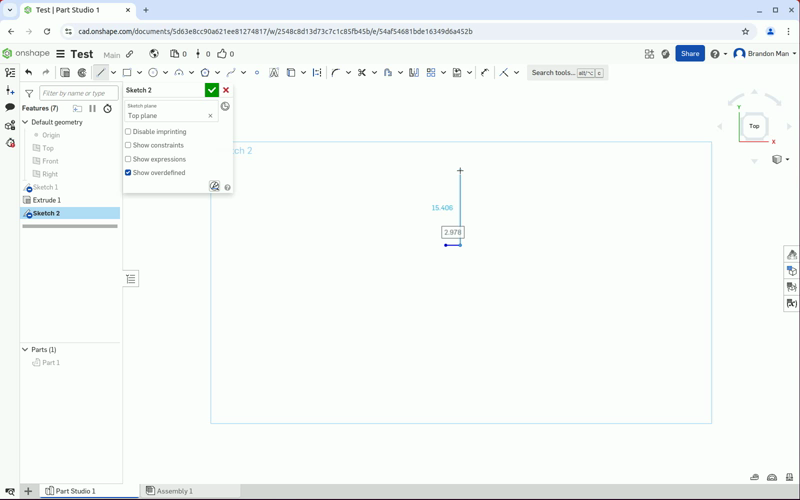
key_down(shift)
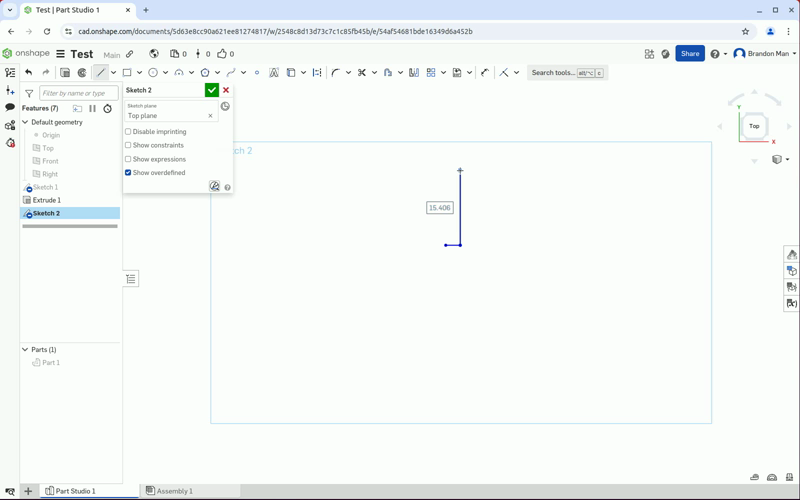
mouse_move(490, 170)
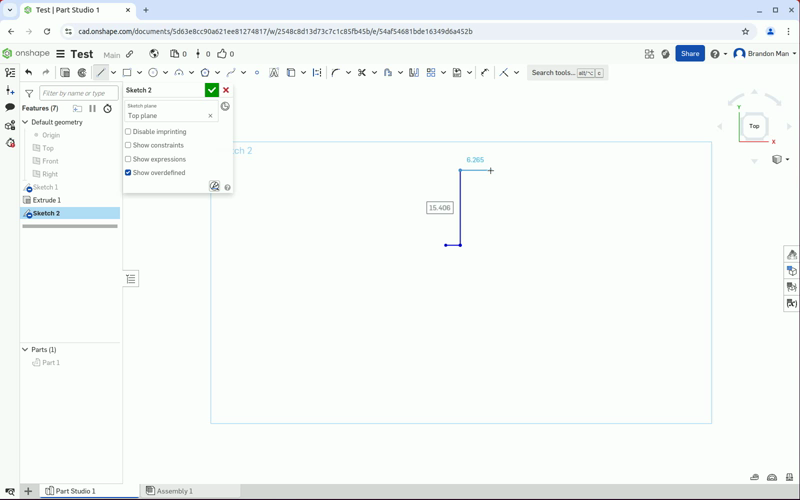
mouse_move(445, 170)
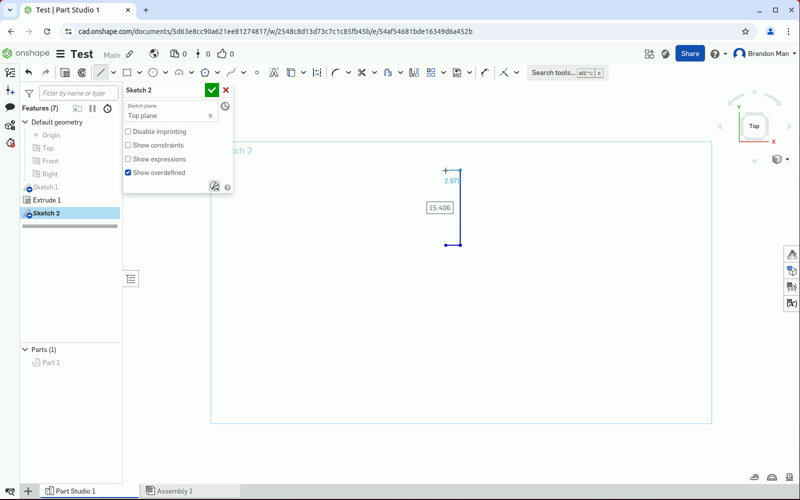
click(445, 170)
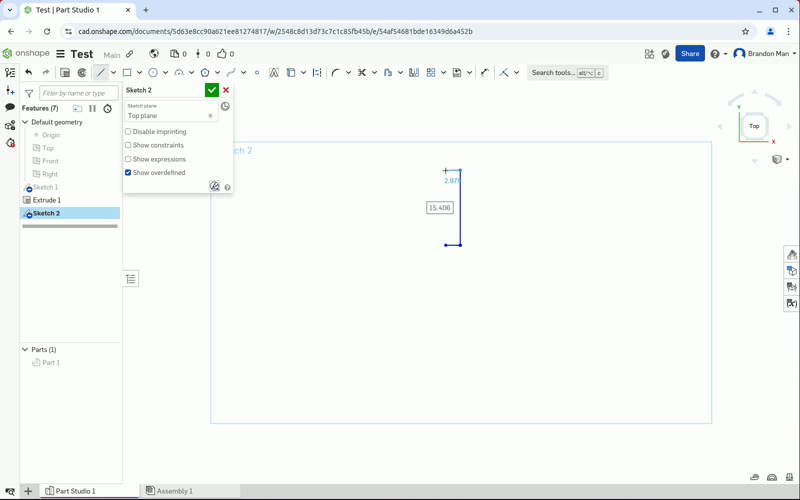
key_up(shift)
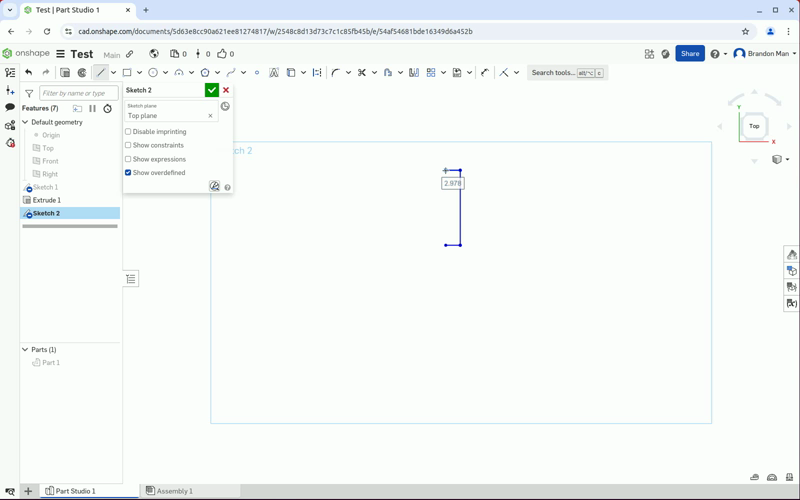
key_down(shift)
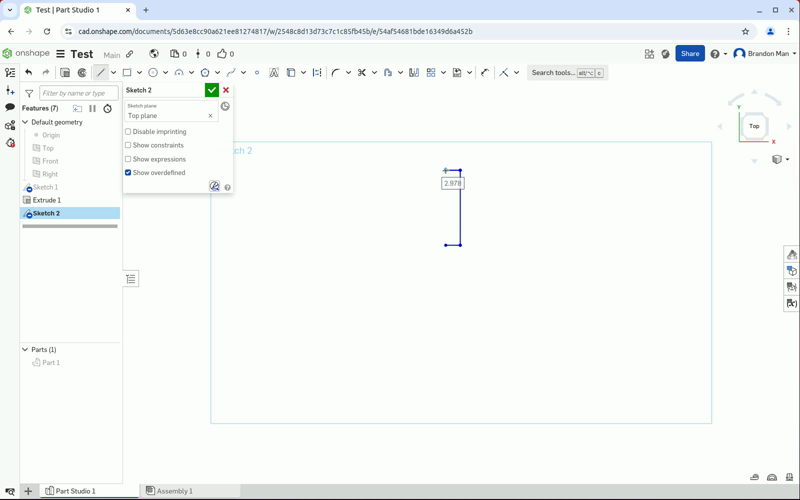
mouse_move(445, 245)
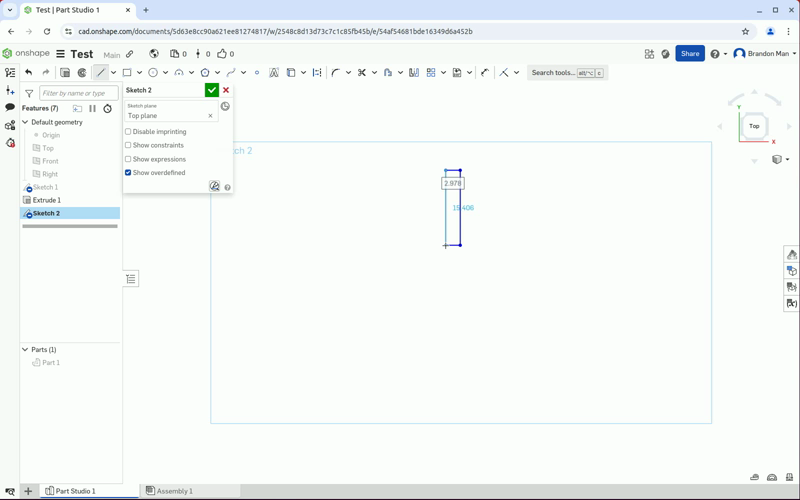
key_up(shift)
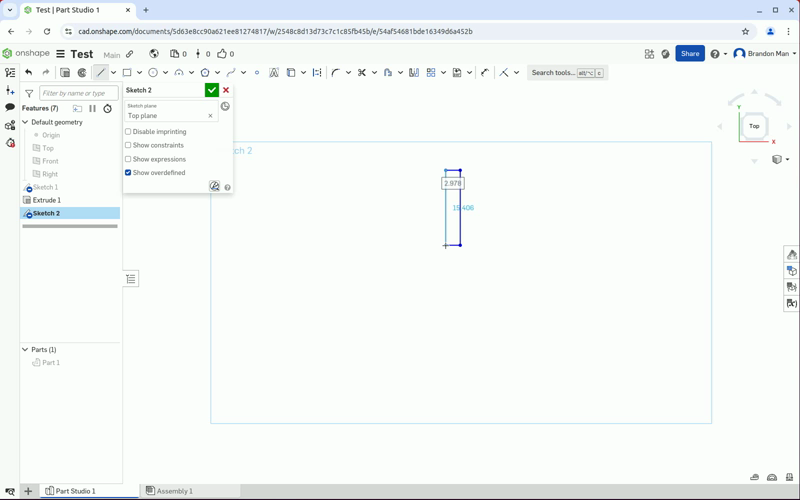
click(445, 245)
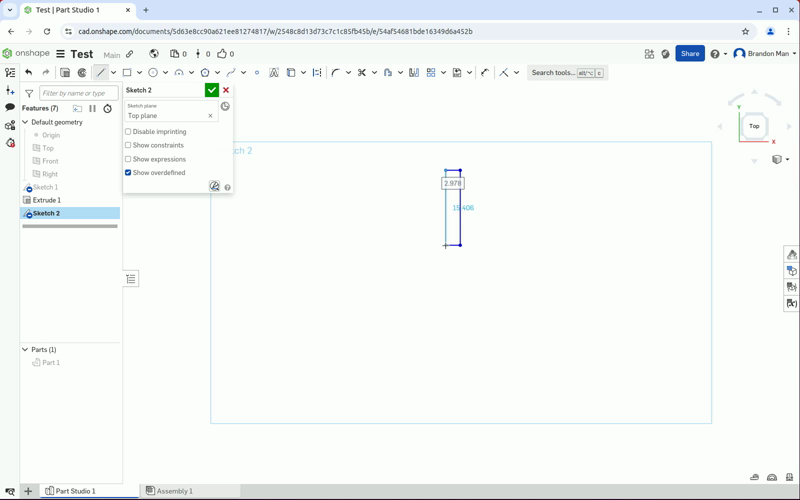
key(esc)
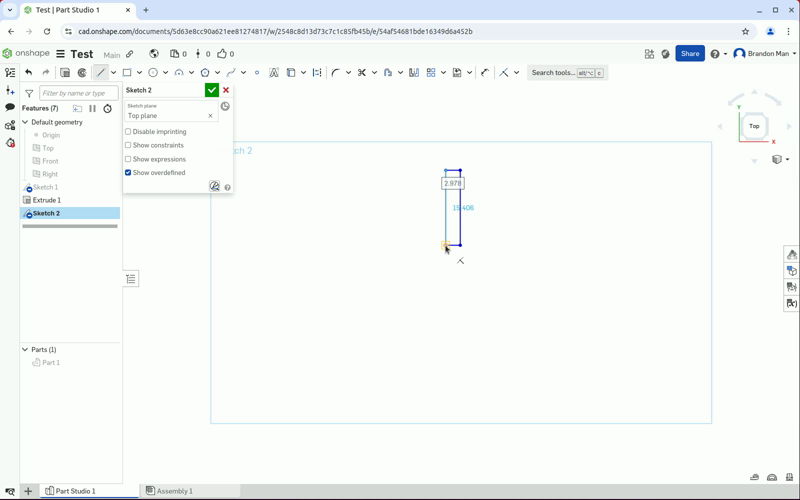
mouse_move(456, 196)
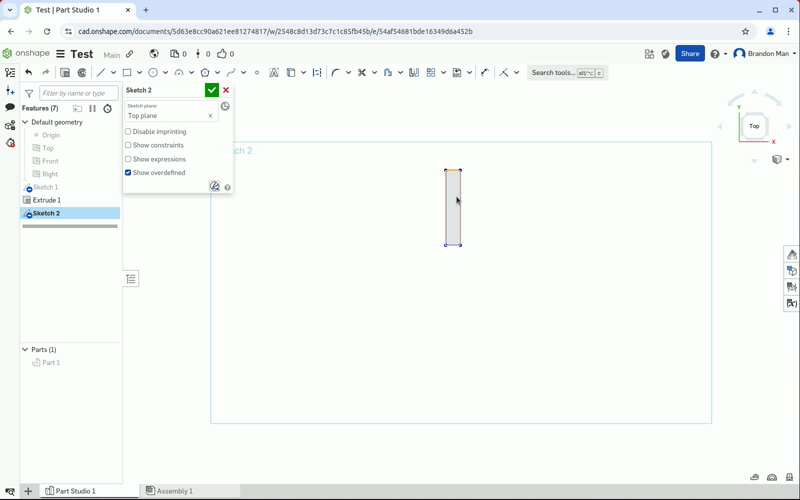
scroll(6)
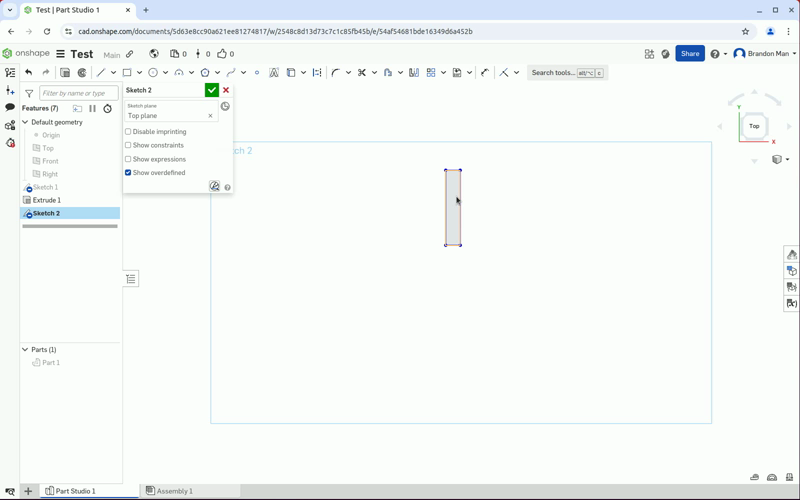
scroll(6)
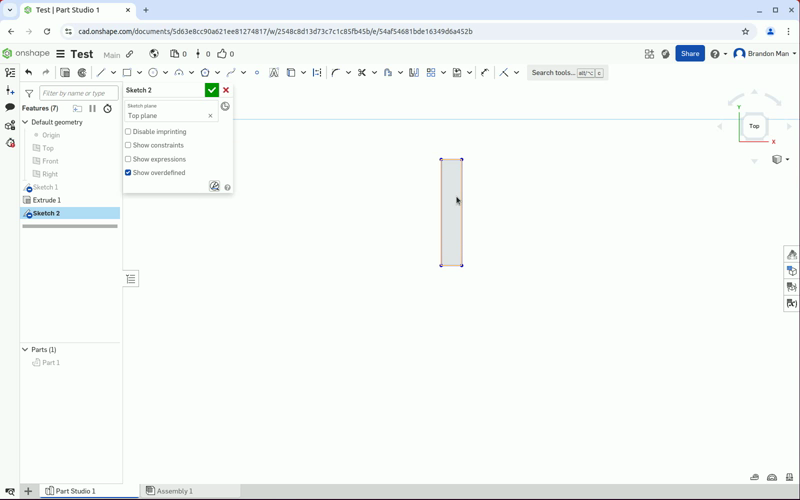
scroll(6)
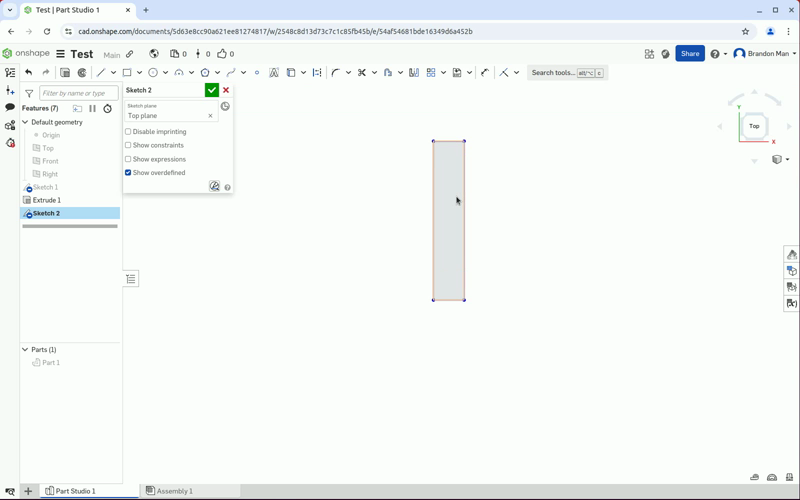
scroll(6)
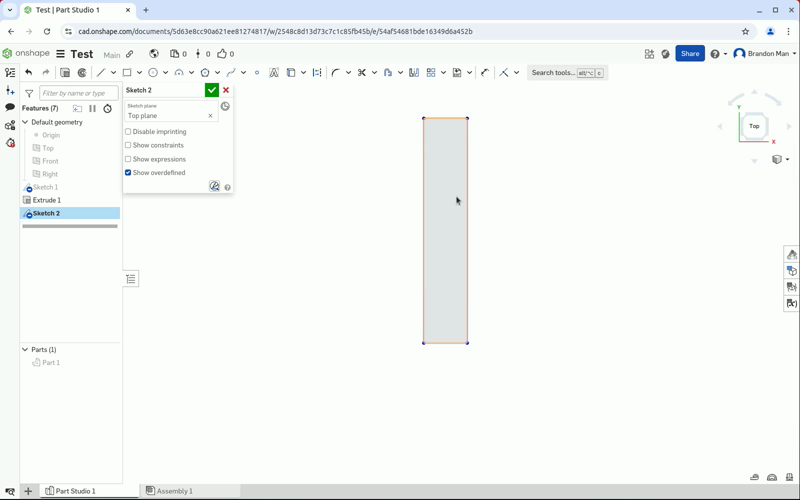
scroll(6)
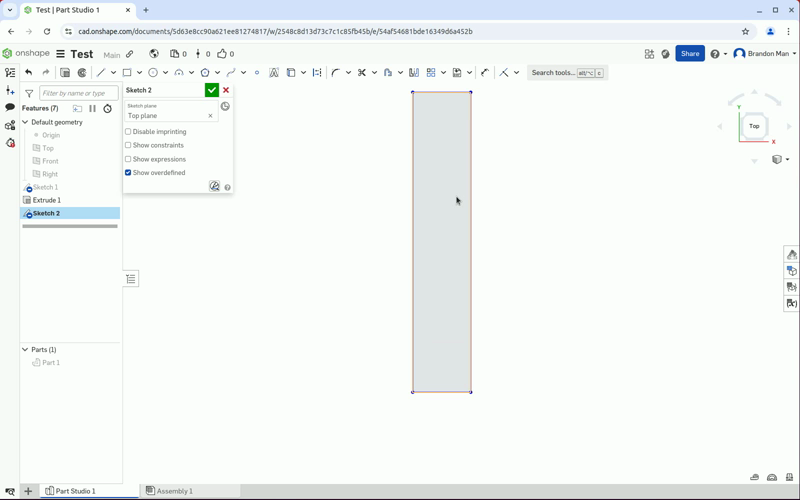
scroll(6)
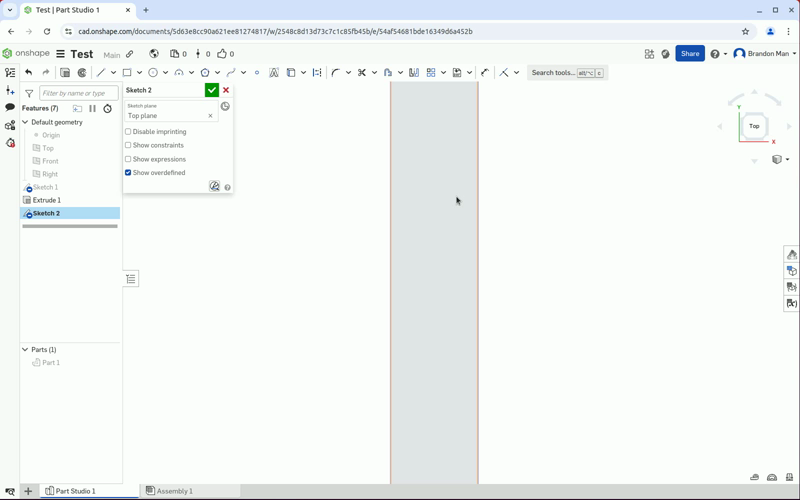
scroll(6)
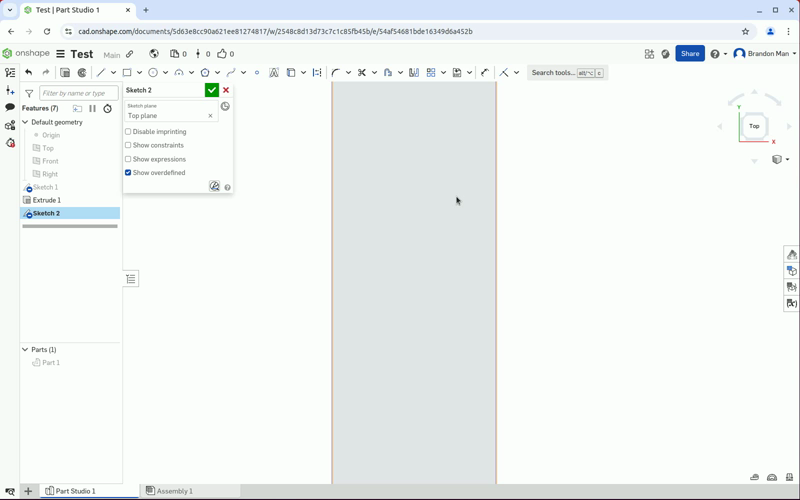
click(456, 196)
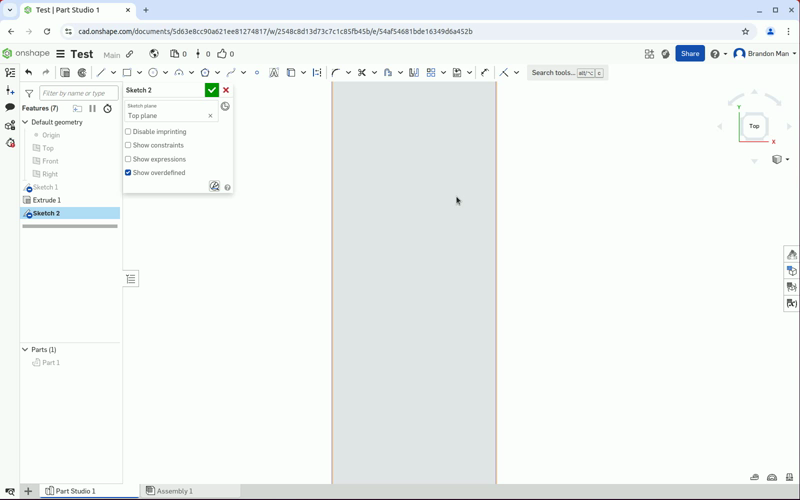
scroll(-6)
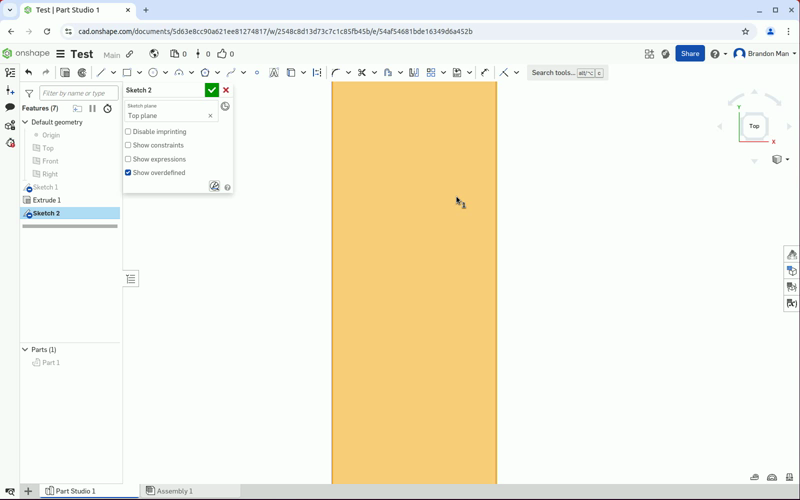
scroll(-6)
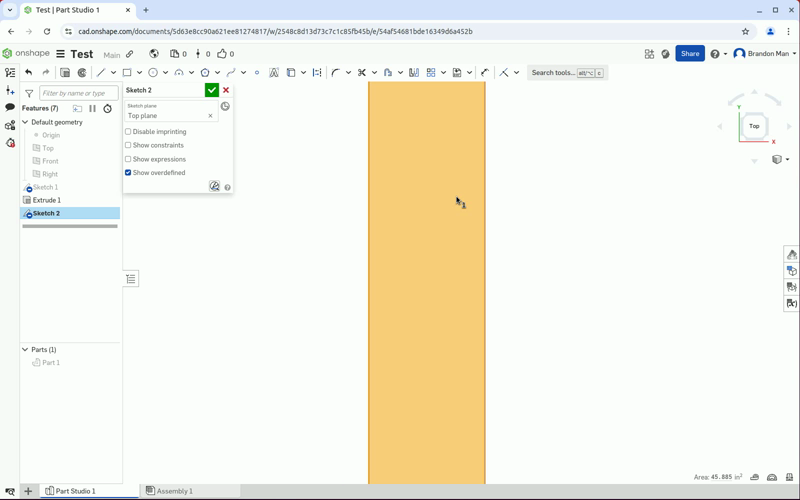
scroll(-6)
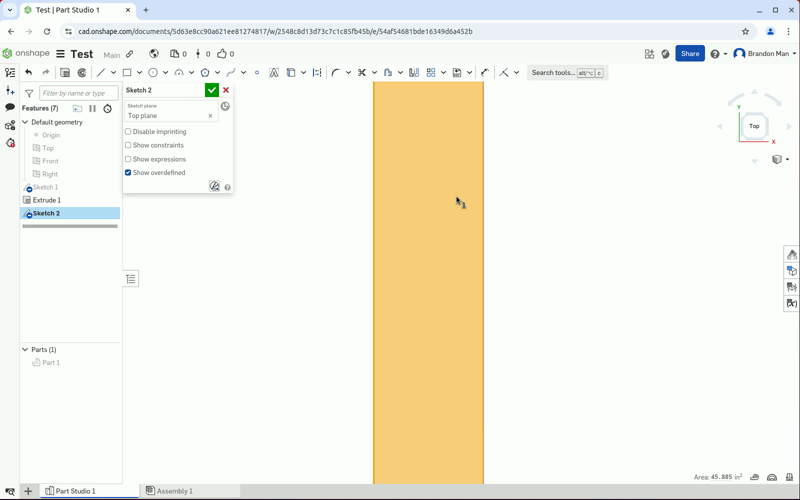
scroll(-6)
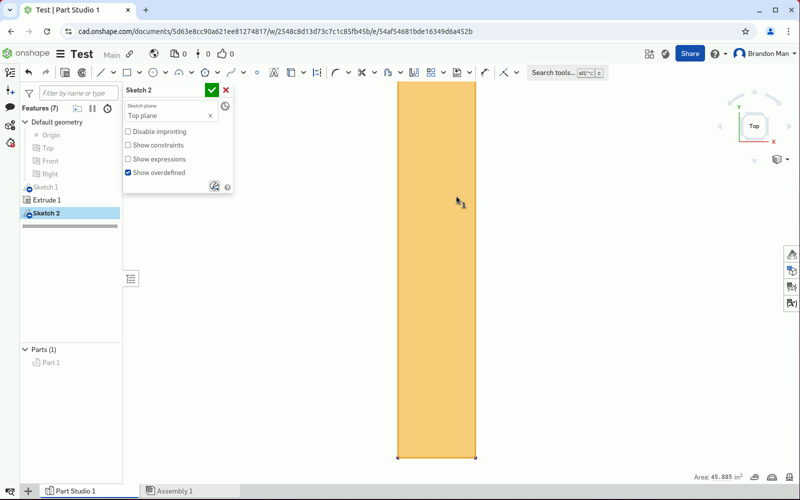
scroll(-6)
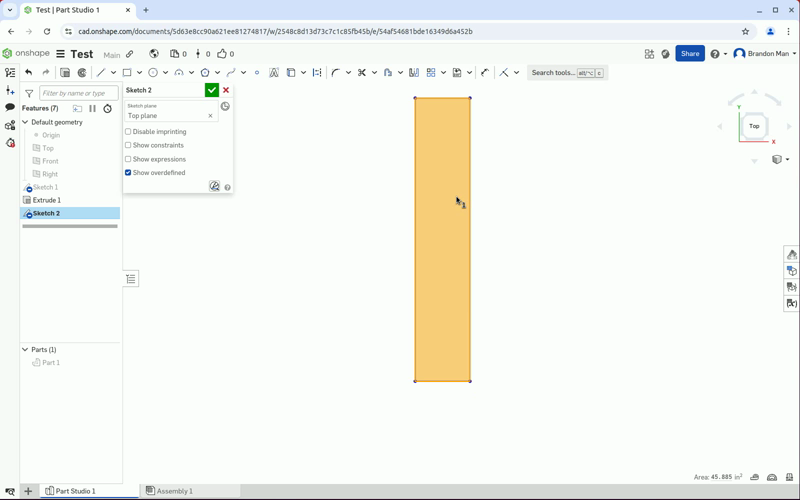
scroll(-6)
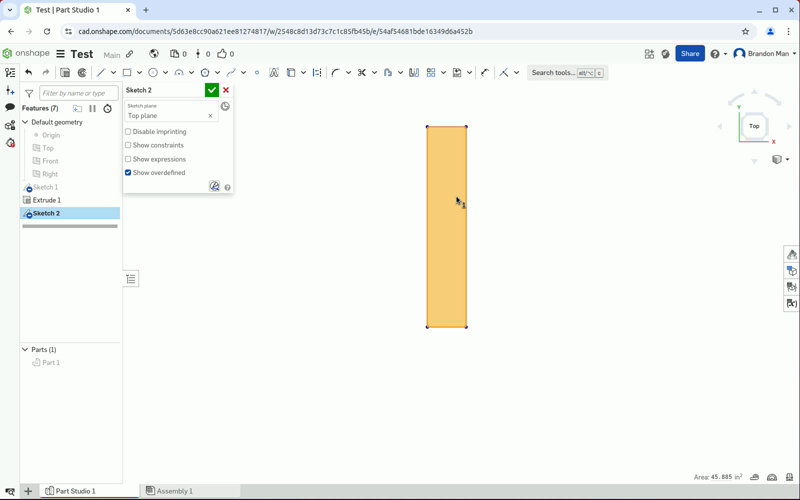
scroll(-6)
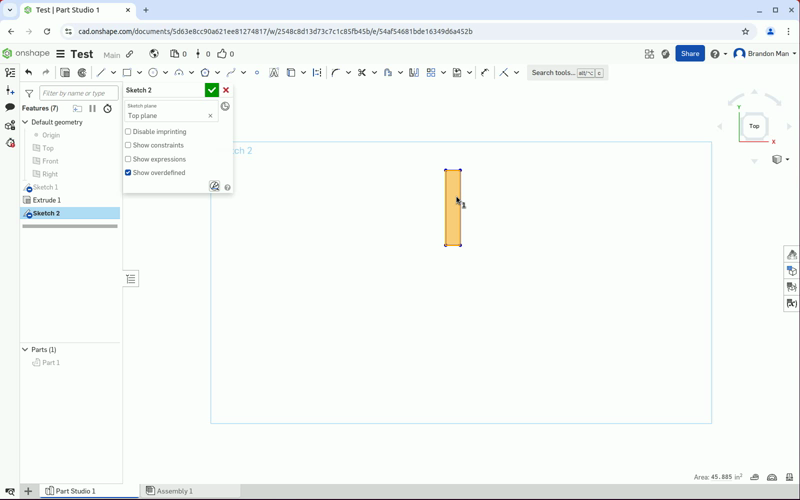
mouse_move(73, 352)
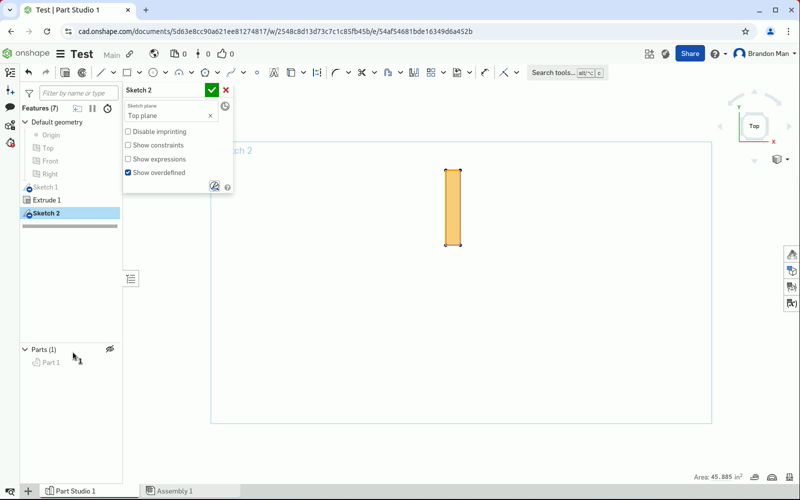
key(shift+y)
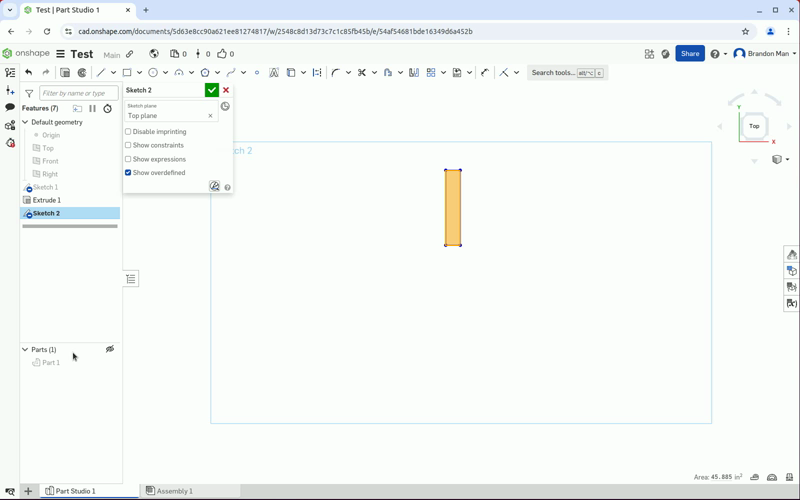
key(shift+e)
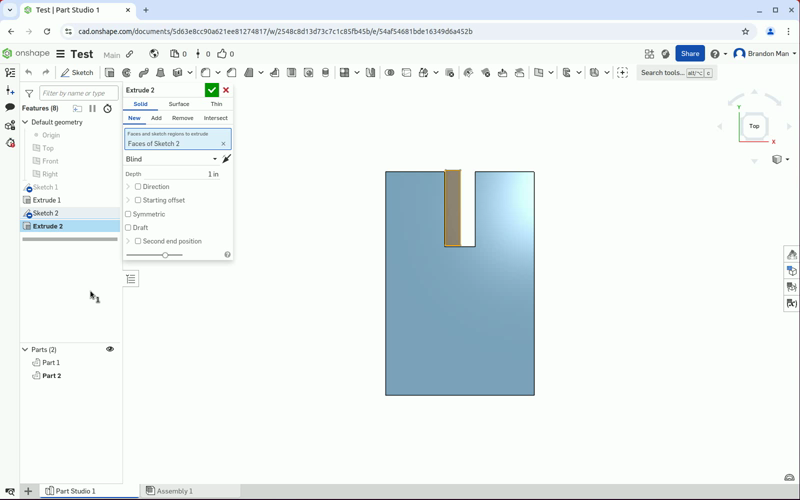
mouse_move(143, 106)
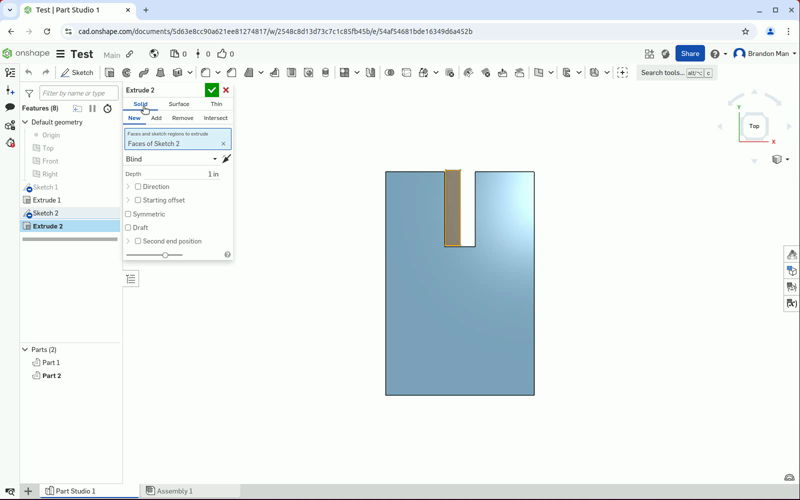
click(143, 106)
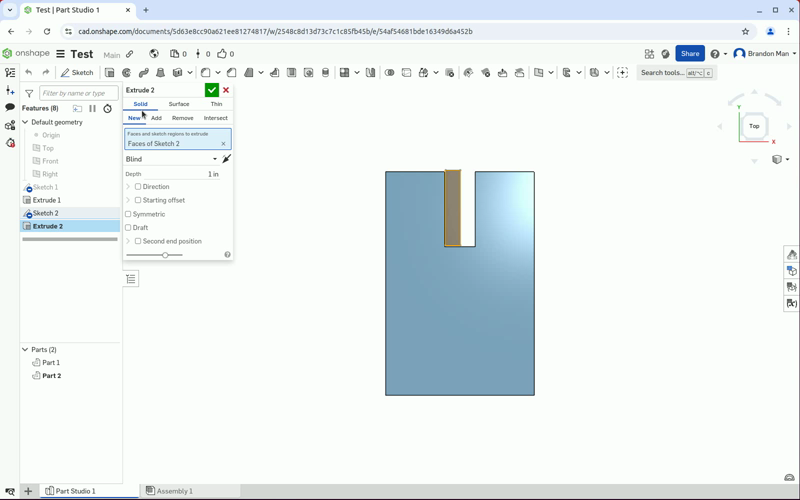
mouse_move(137, 120)
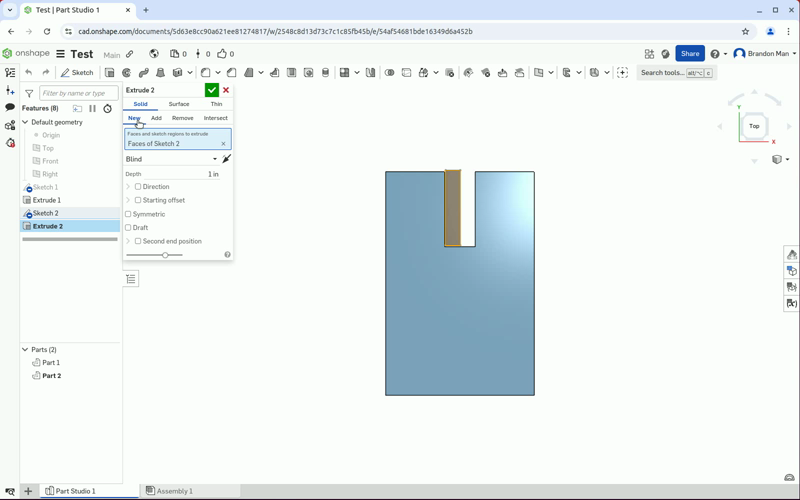
click(137, 120)
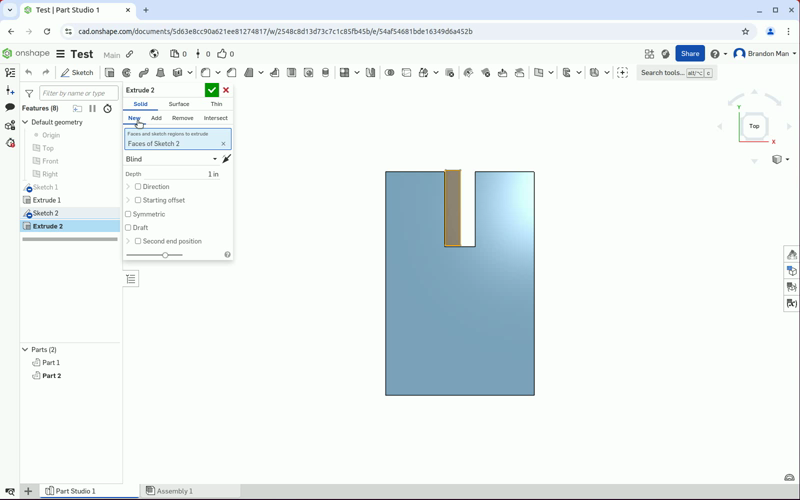
key(tab, 4)
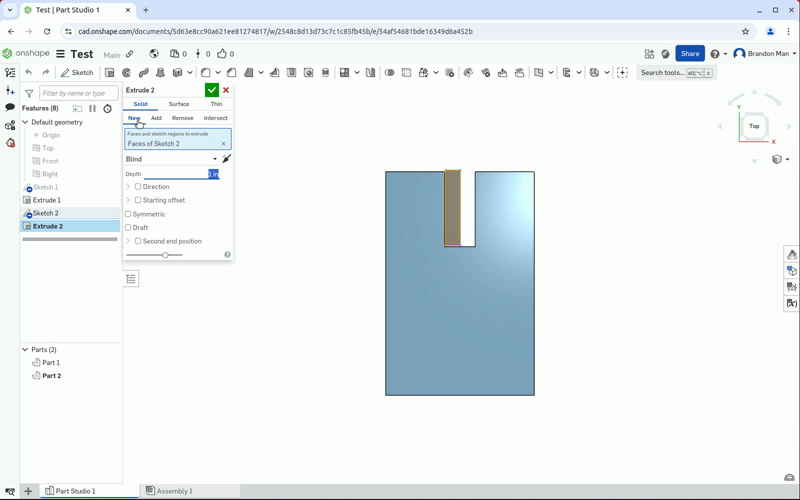
text(7.703)
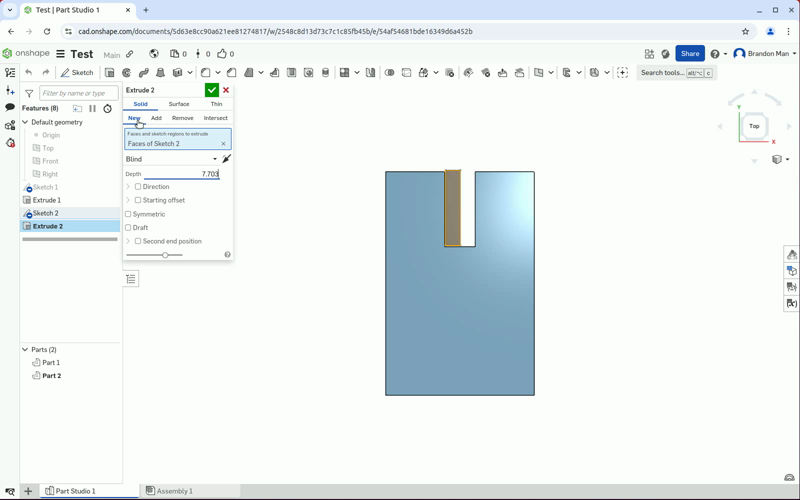
key(enter)
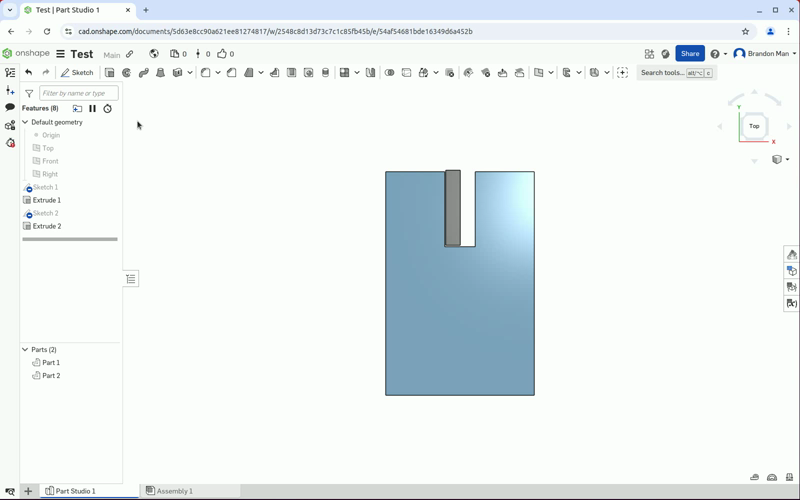
key(shift+h)
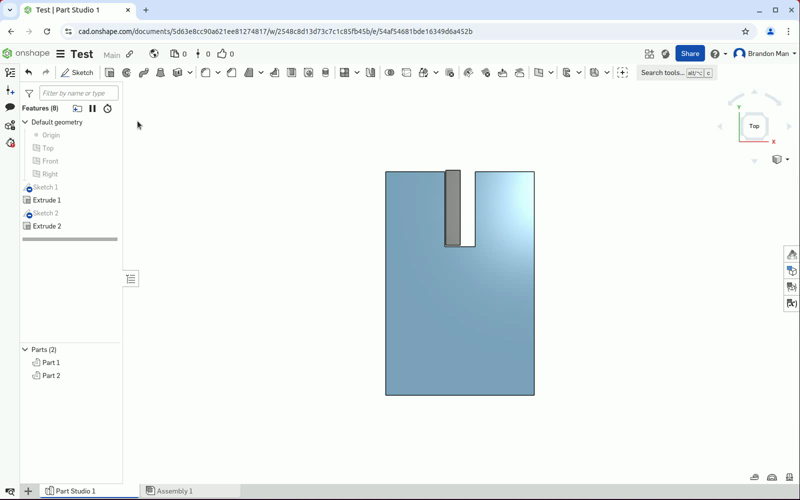
key(shift+h)
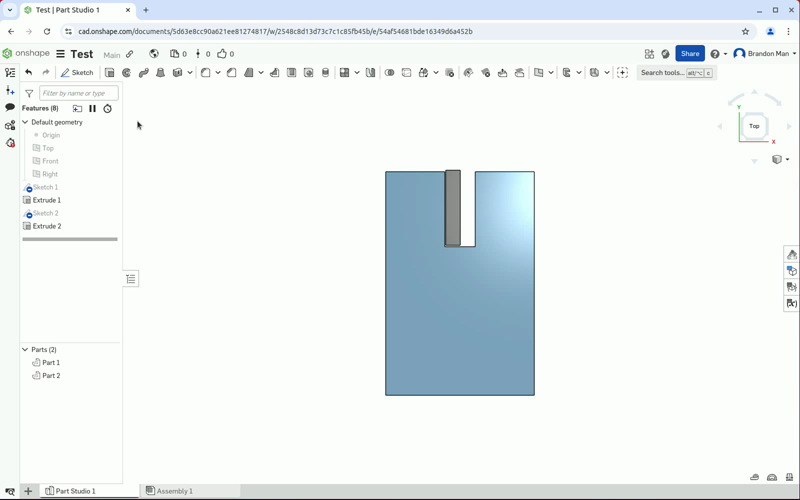
mouse_move(73, 189)
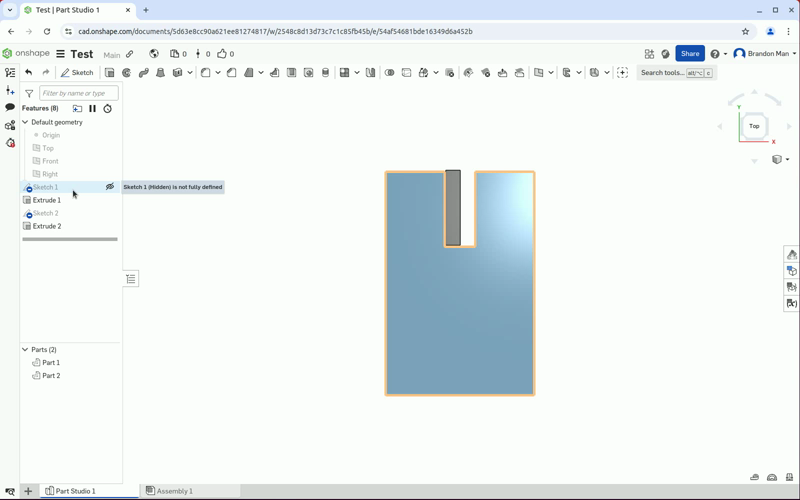
click(73, 189)
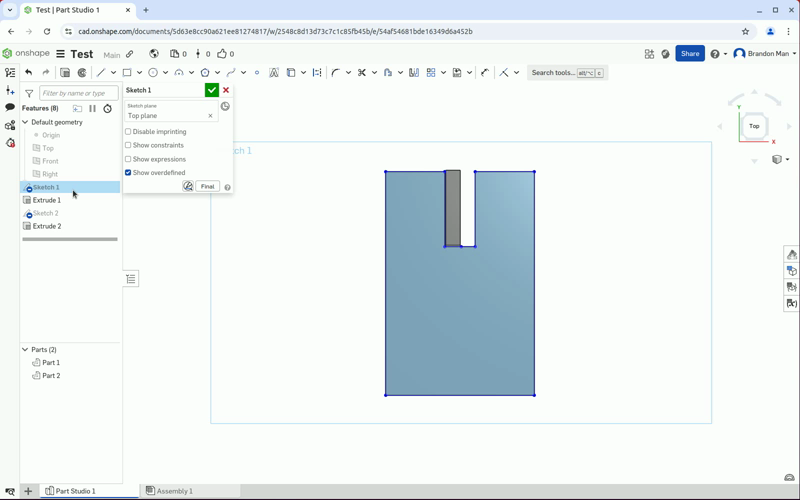
mouse_move(229, 92)
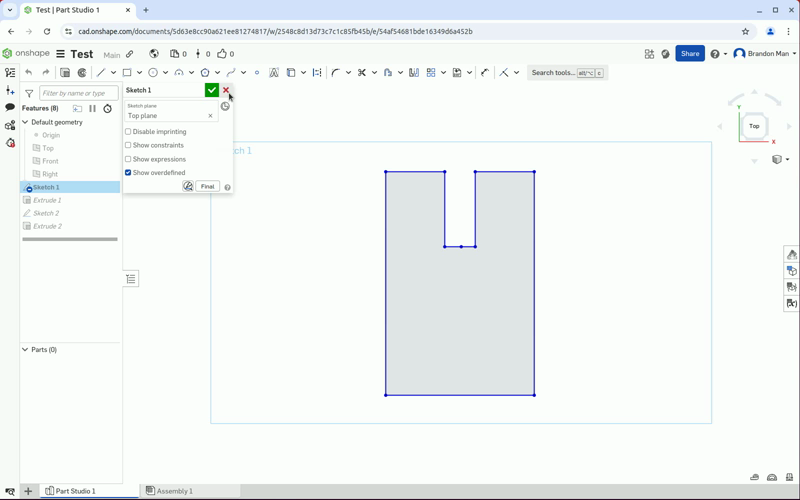
click(229, 92)
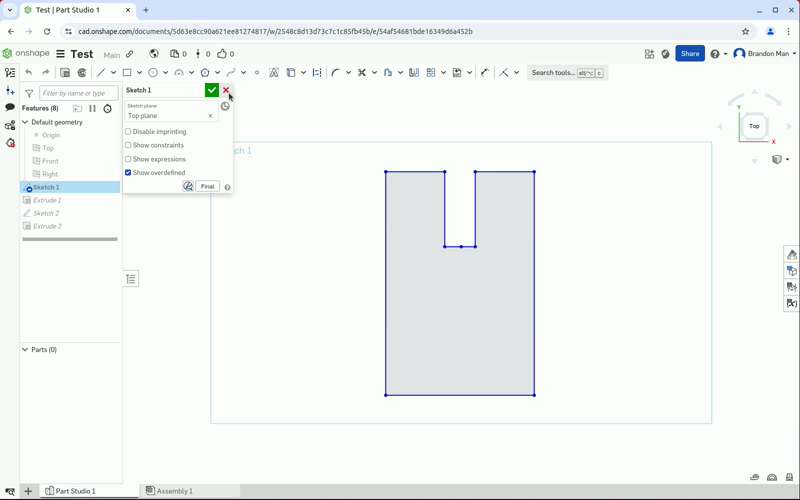
key(shift+s)
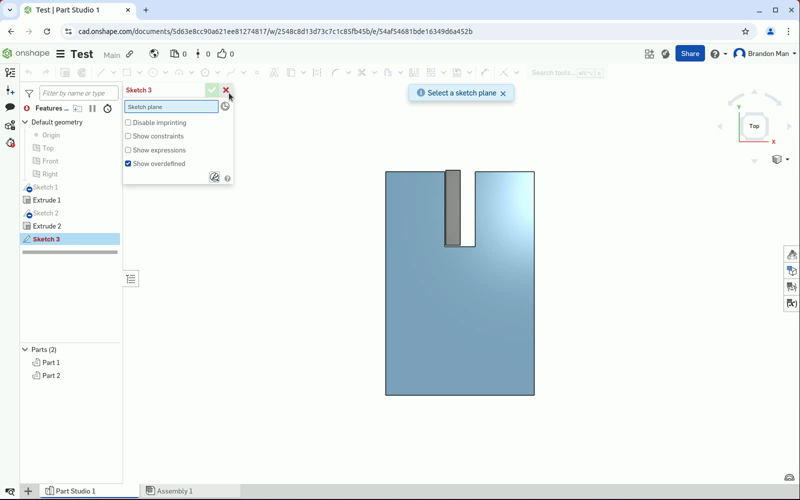
mouse_move(73, 150)
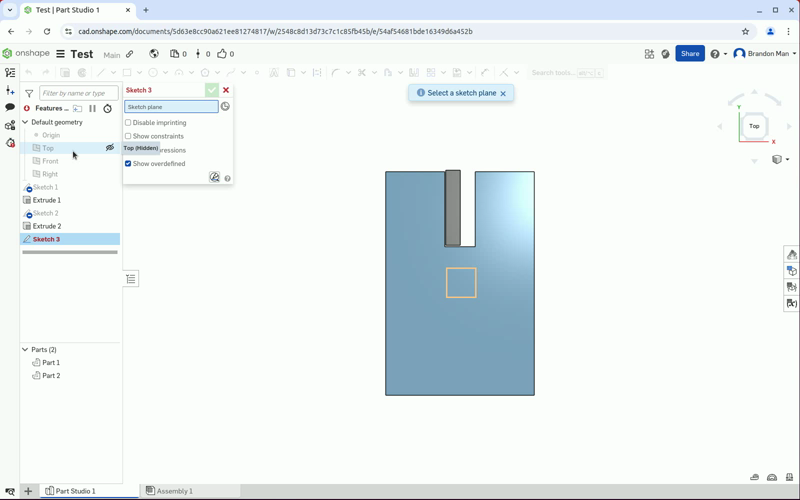
click(73, 150)
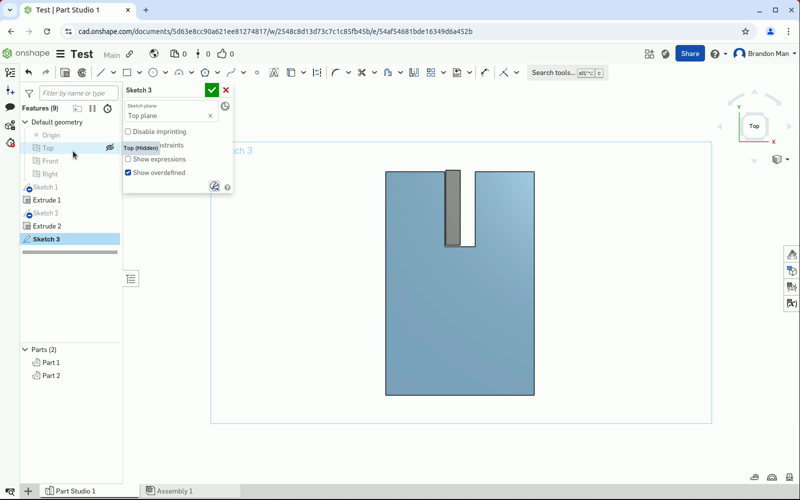
mouse_move(73, 352)
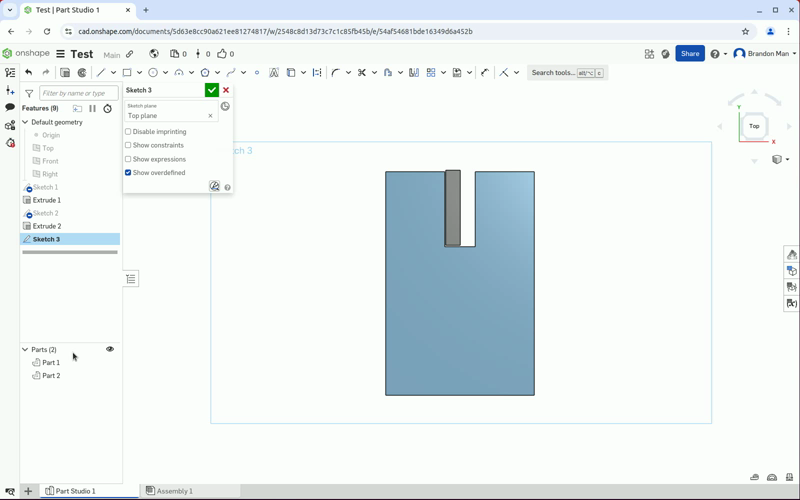
key(y)
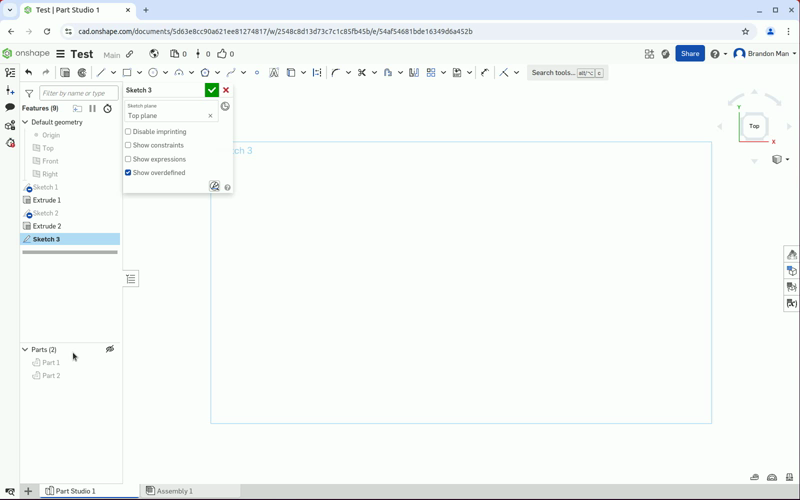
key(l)
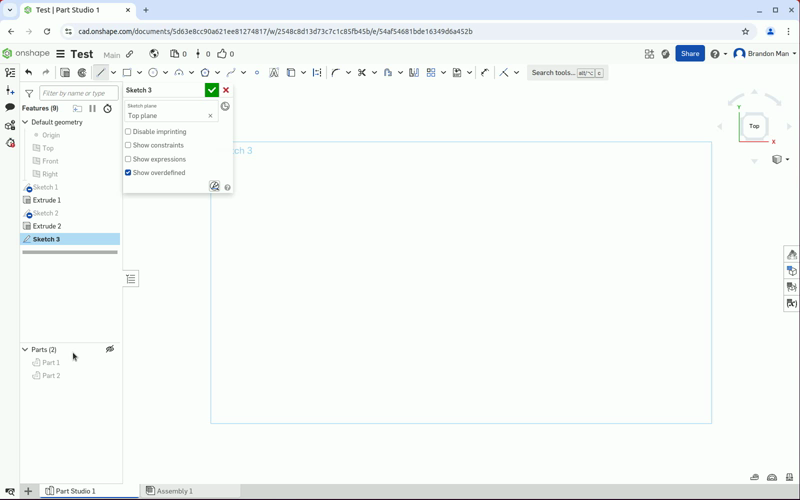
key_down(shift)
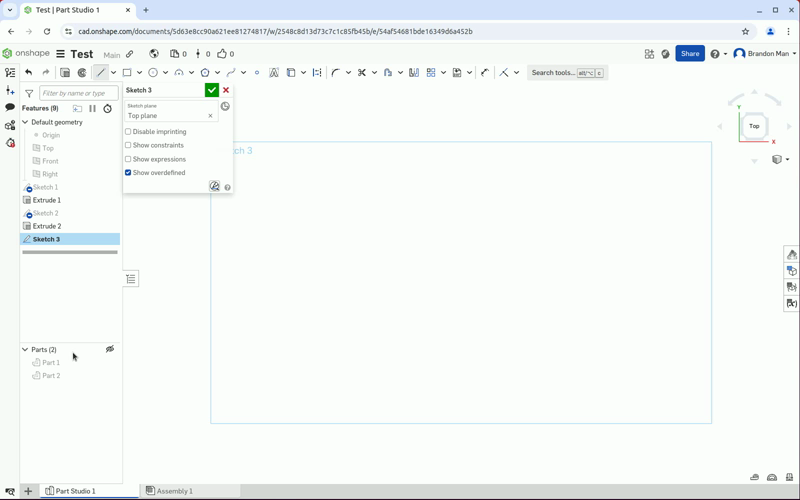
mouse_move(460, 245)
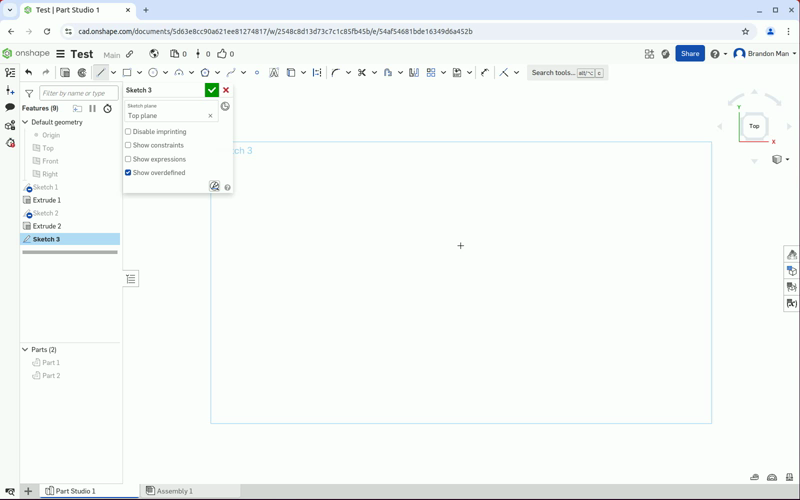
click(460, 245)
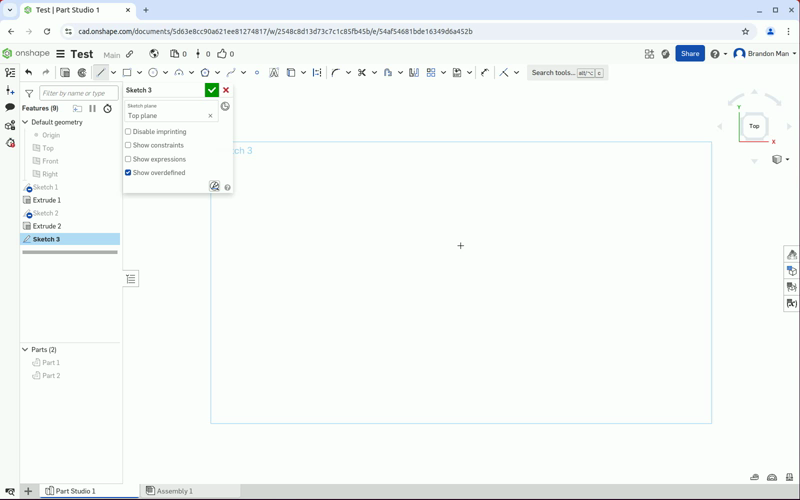
key_up(shift)
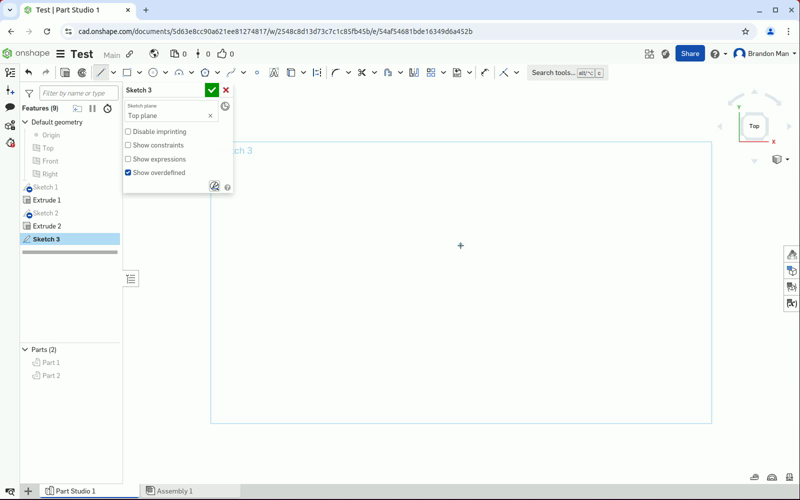
key_down(shift)
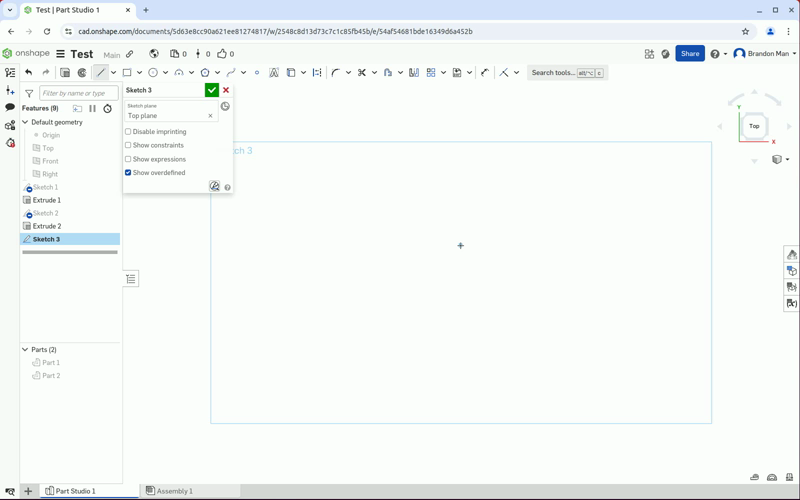
mouse_move(490, 245)
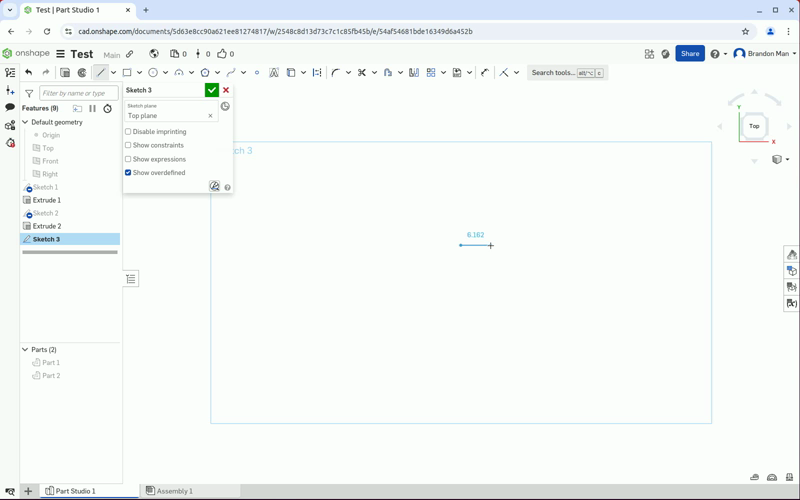
mouse_move(475, 245)
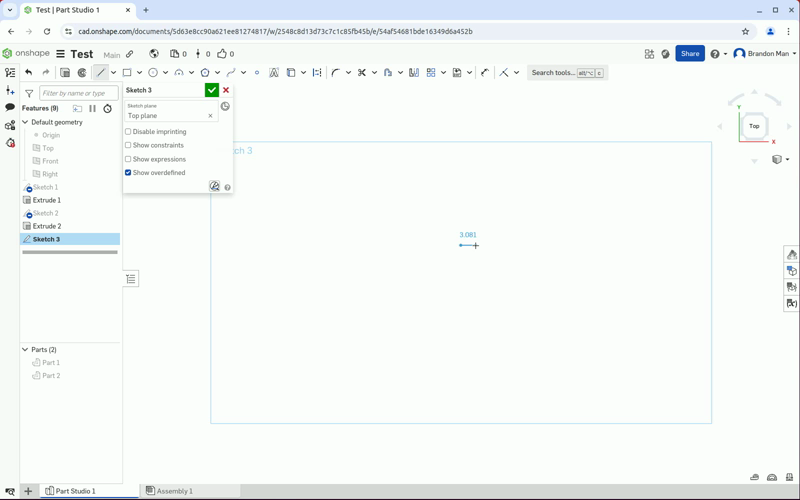
click(475, 245)
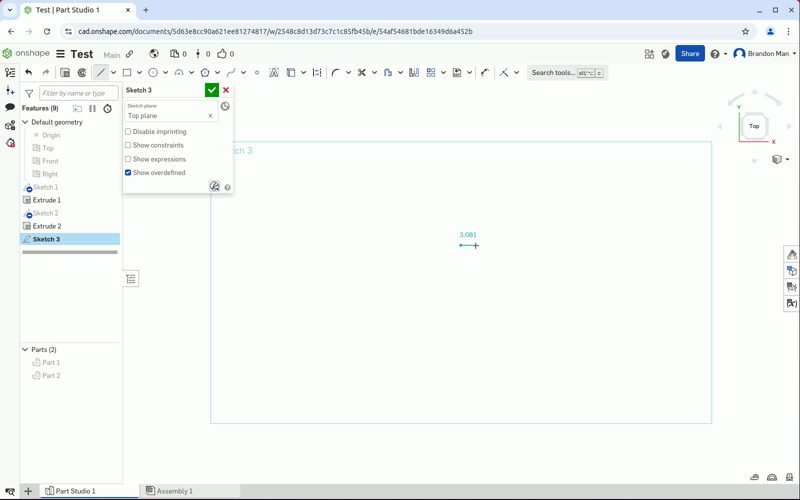
key_up(shift)
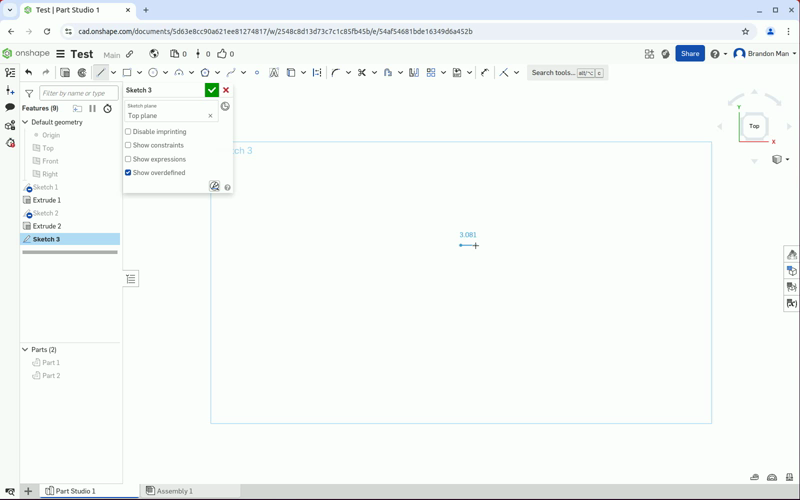
key_down(shift)
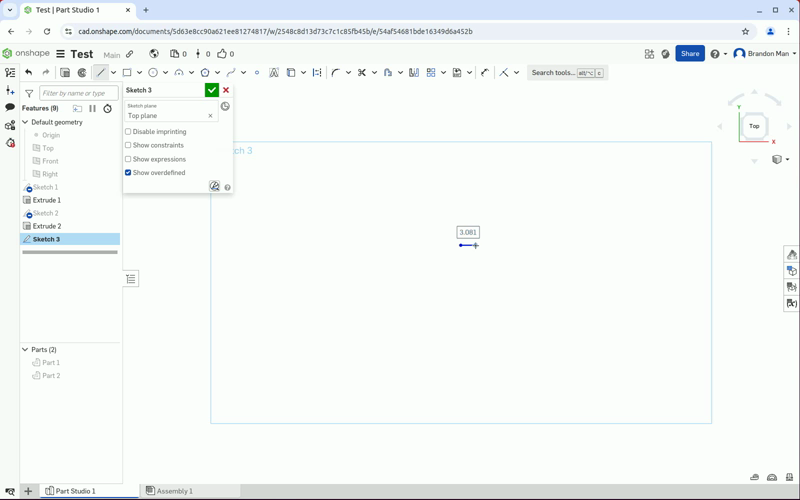
mouse_move(475, 170)
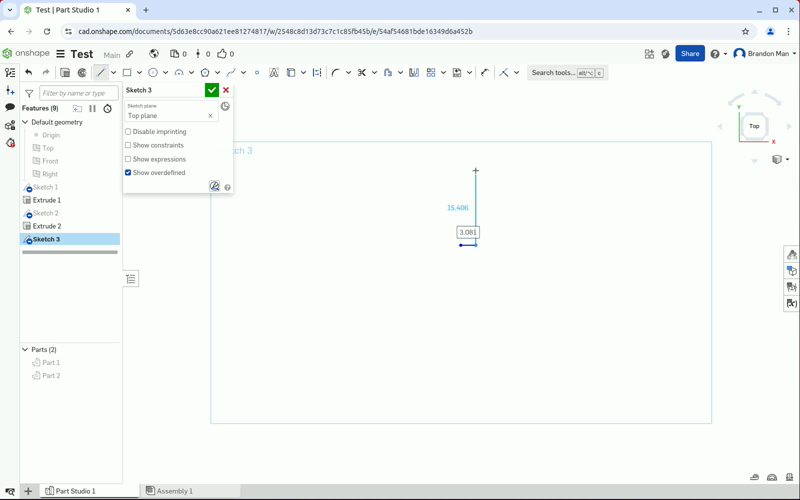
click(475, 170)
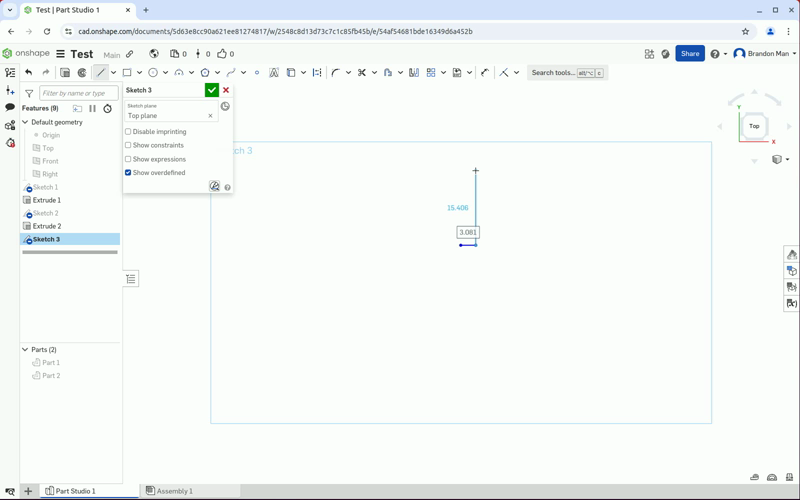
key_up(shift)
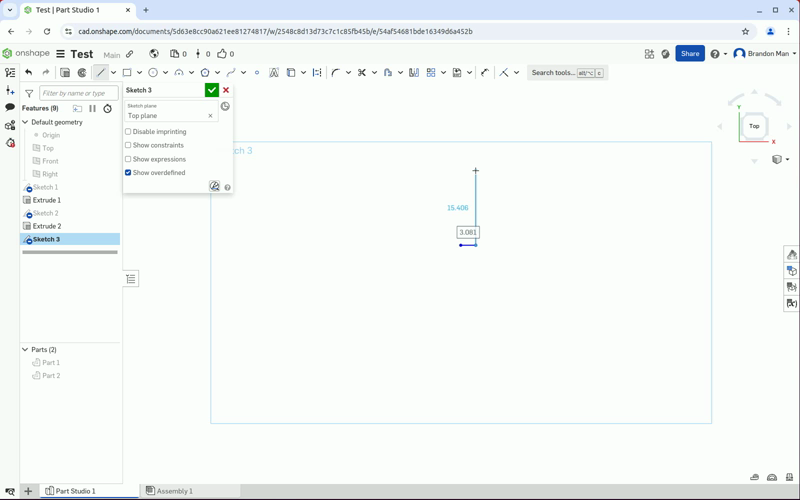
key_down(shift)
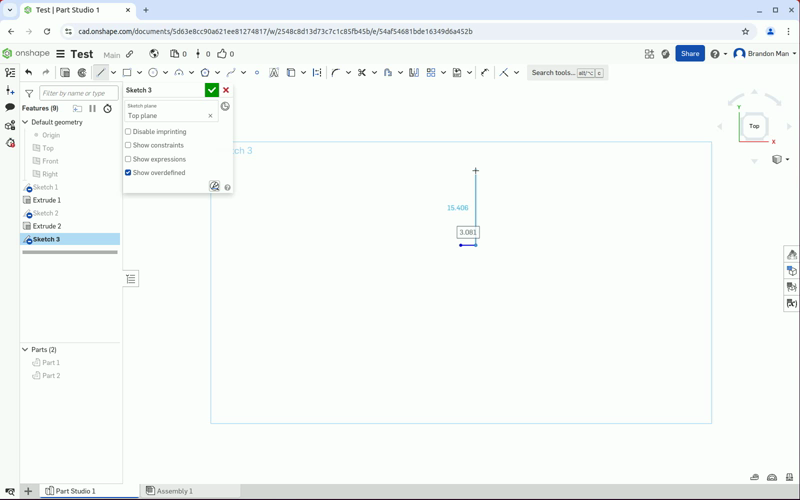
mouse_move(505, 170)
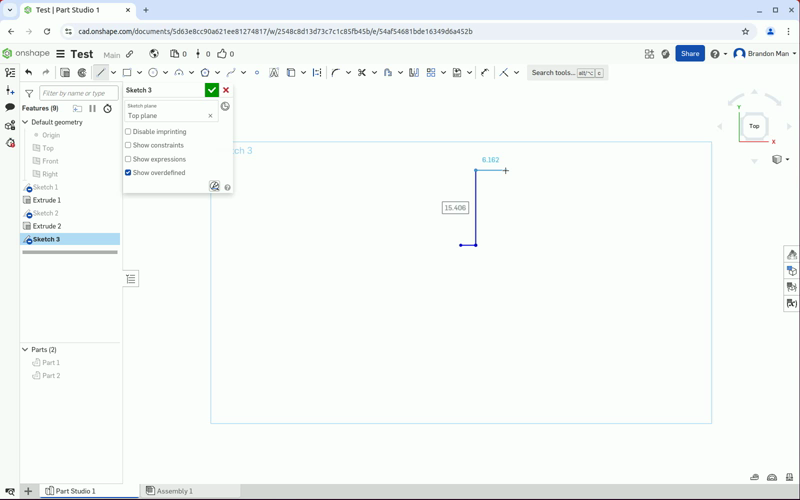
mouse_move(460, 170)
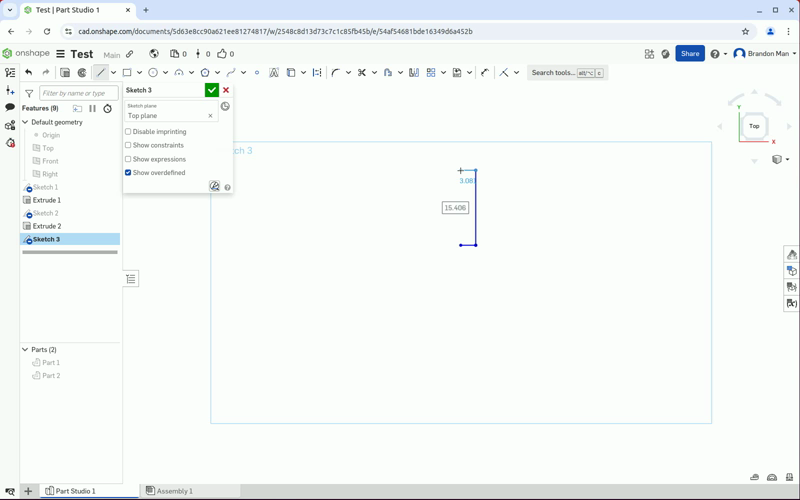
click(460, 170)
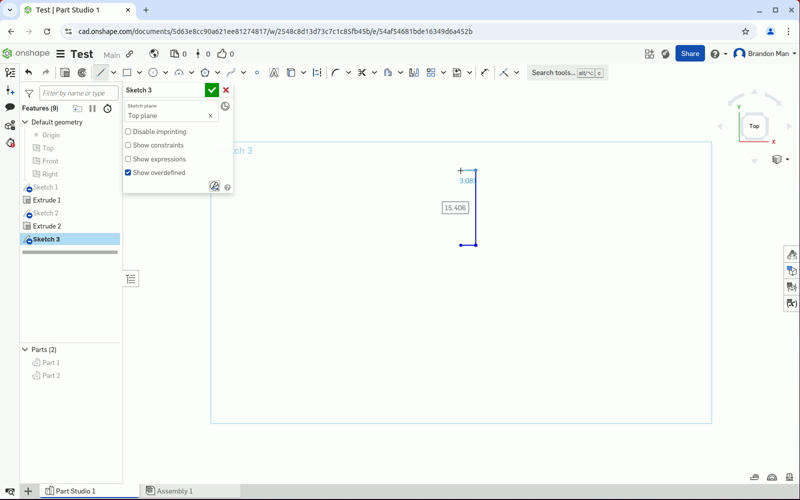
key_up(shift)
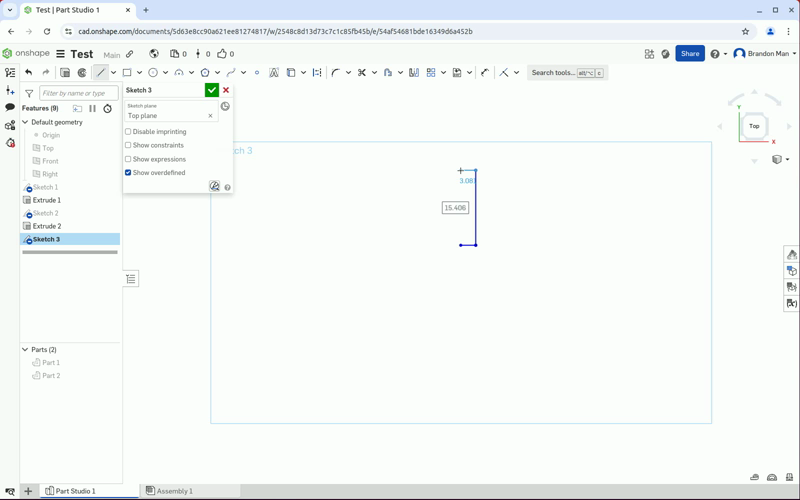
key_down(shift)
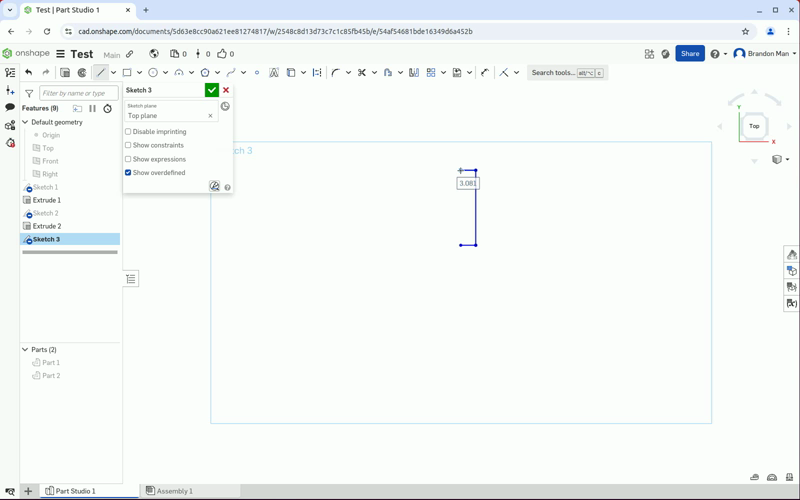
mouse_move(460, 245)
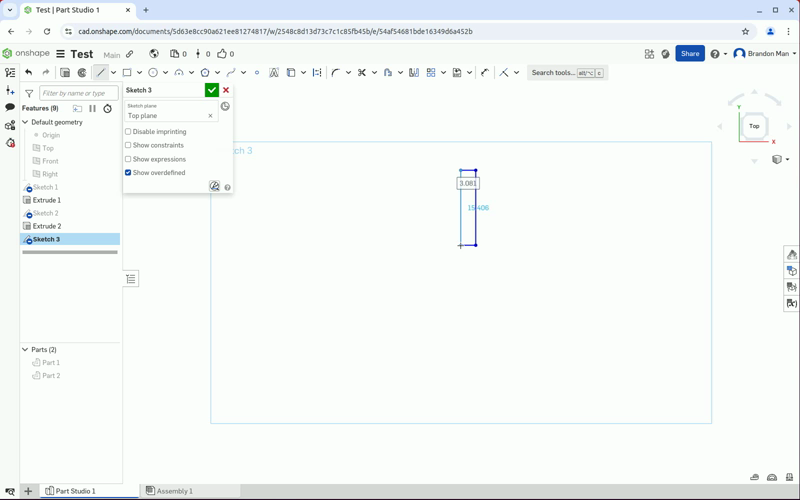
key_up(shift)
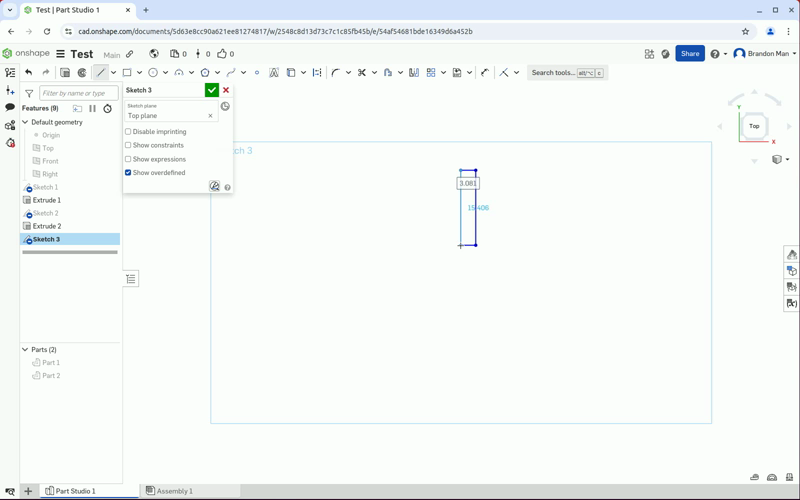
click(460, 245)
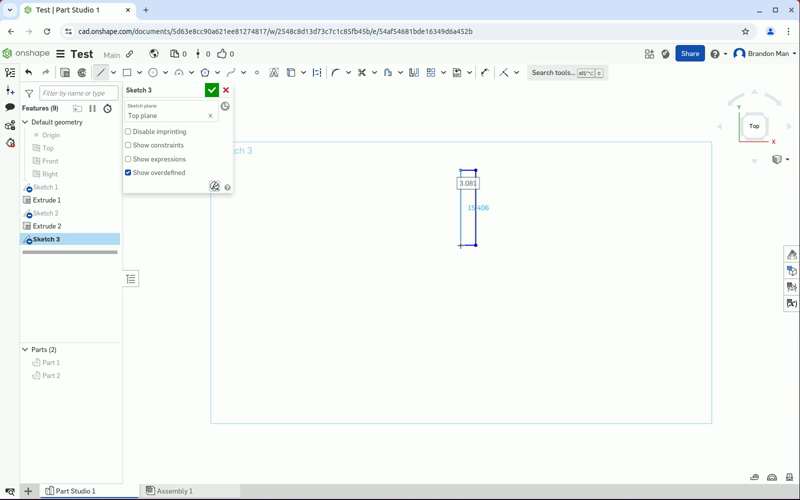
key(esc)
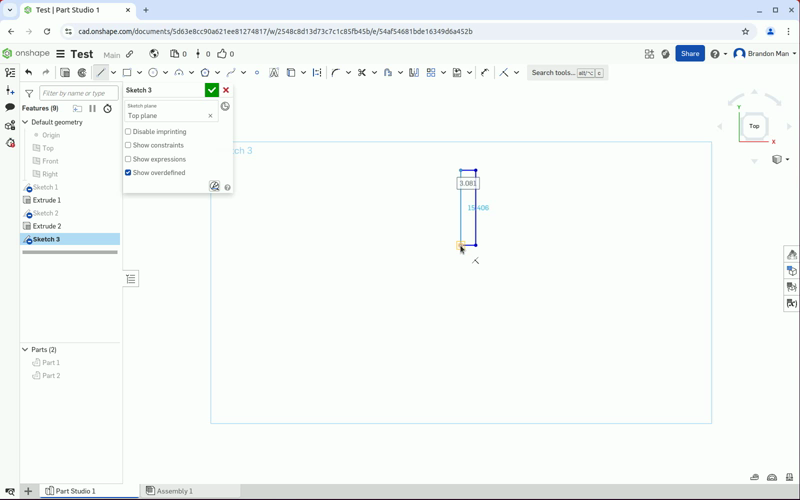
mouse_move(469, 237)
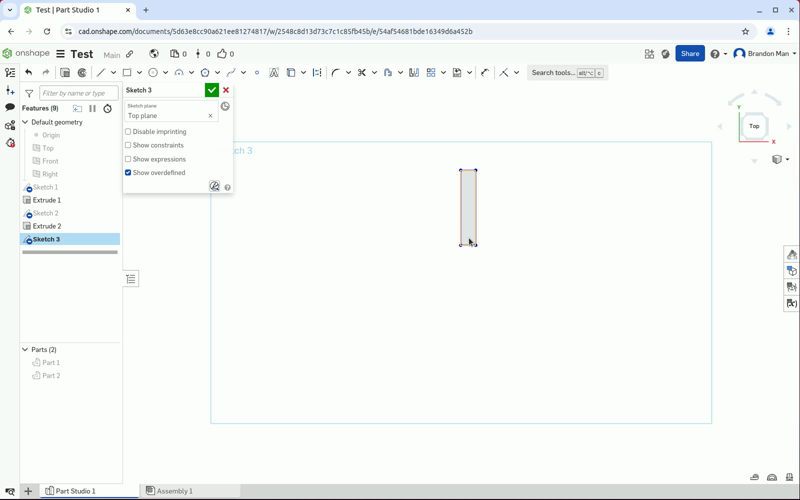
scroll(6)
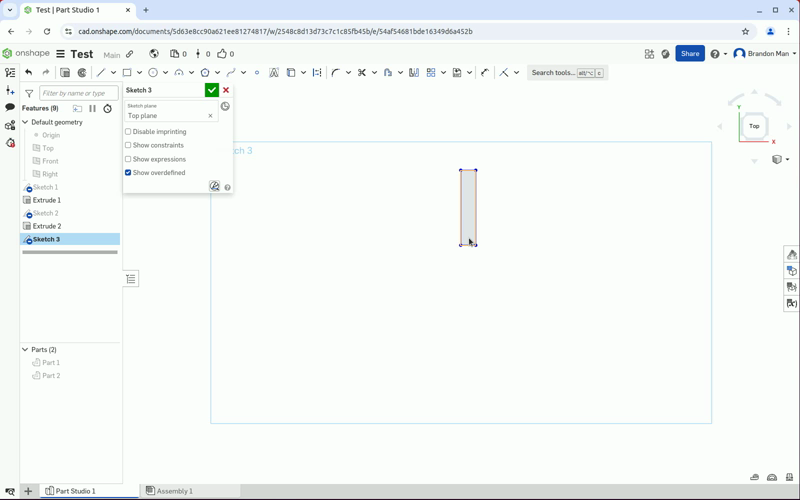
scroll(6)
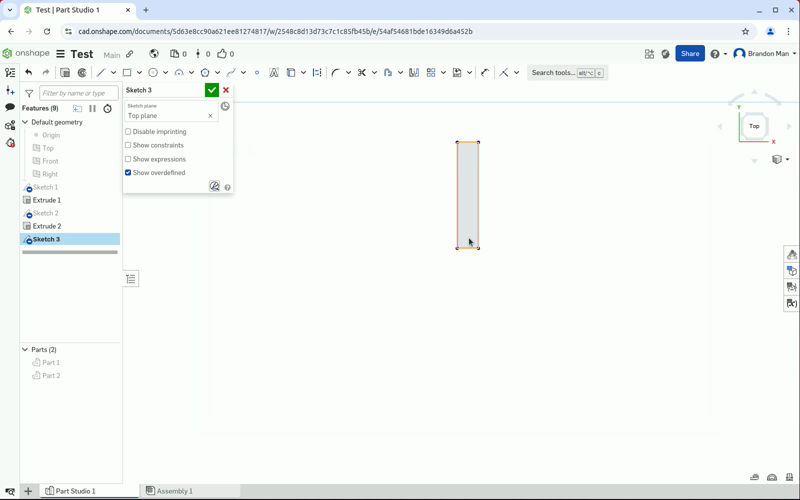
scroll(6)
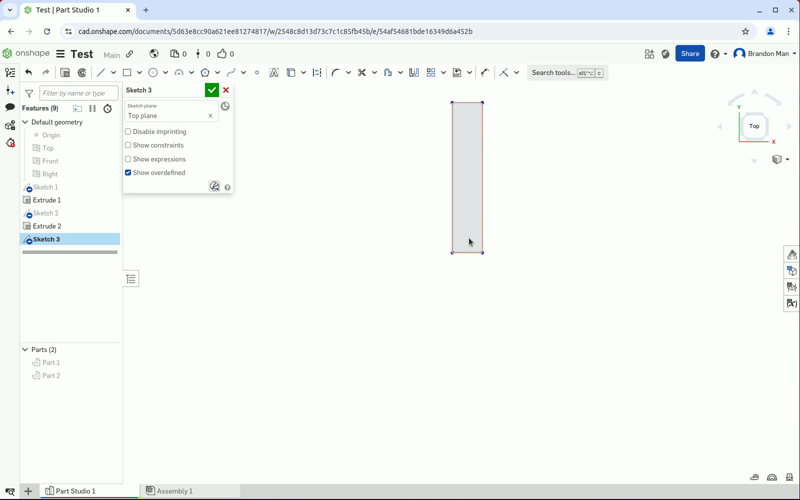
scroll(6)
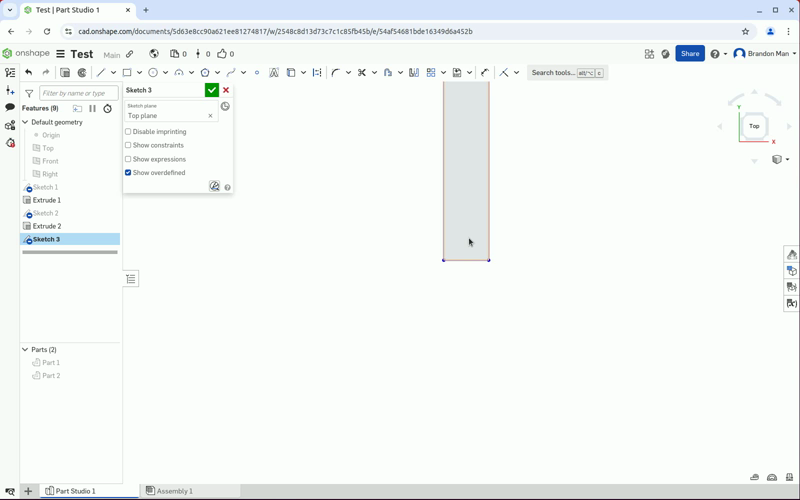
scroll(6)
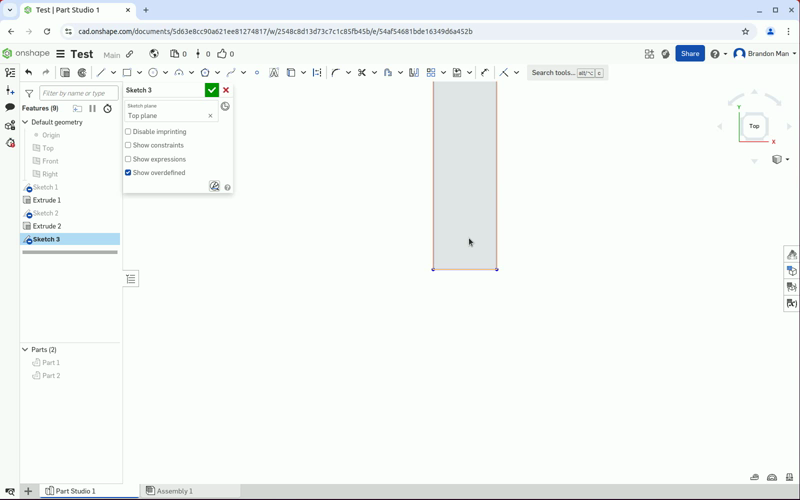
scroll(6)
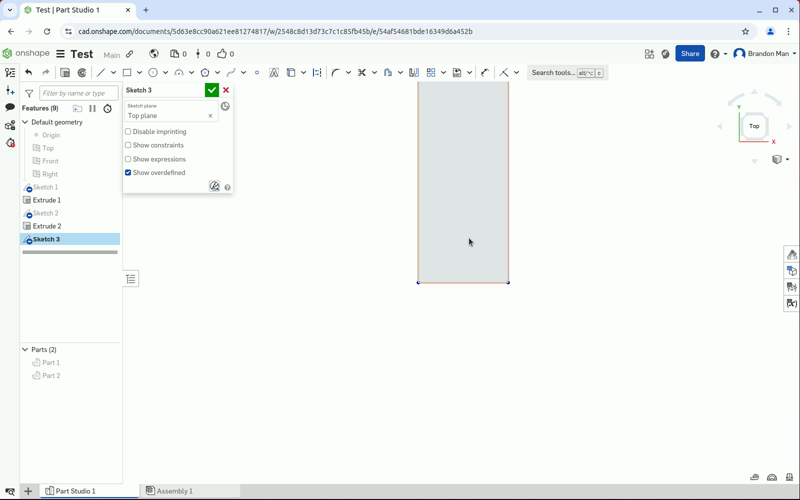
scroll(6)
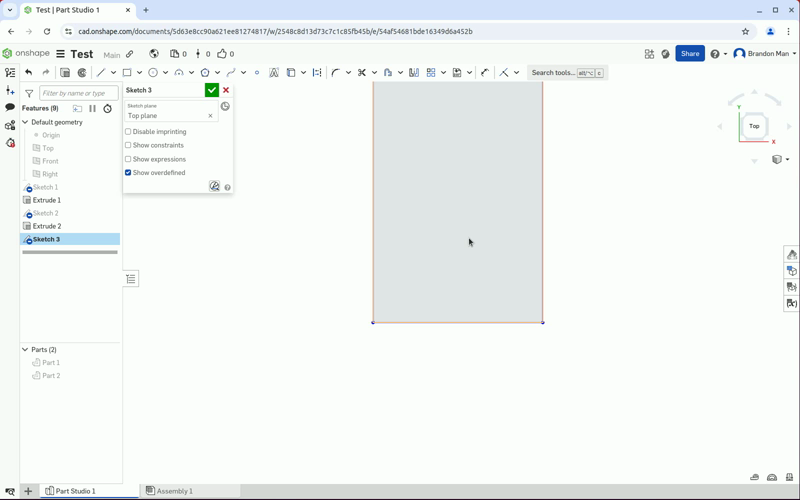
click(469, 237)
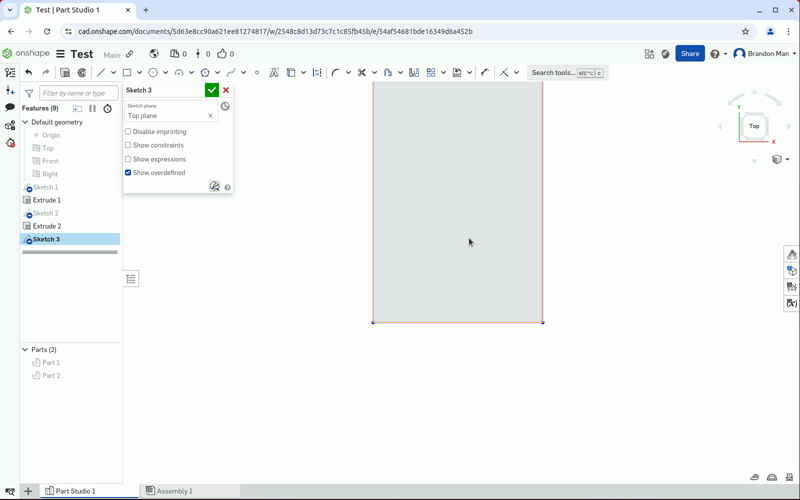
scroll(-6)
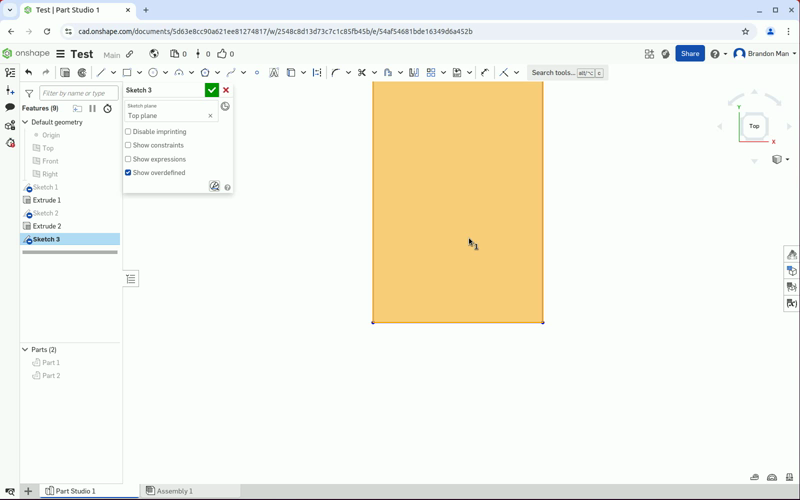
scroll(-6)
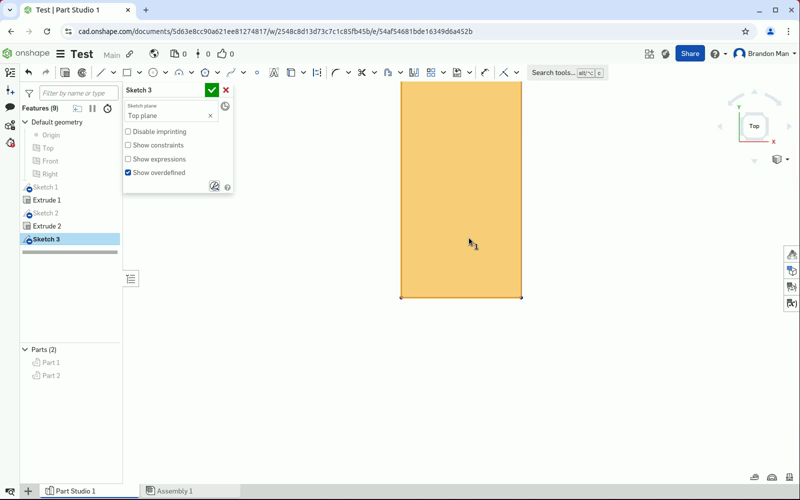
scroll(-6)
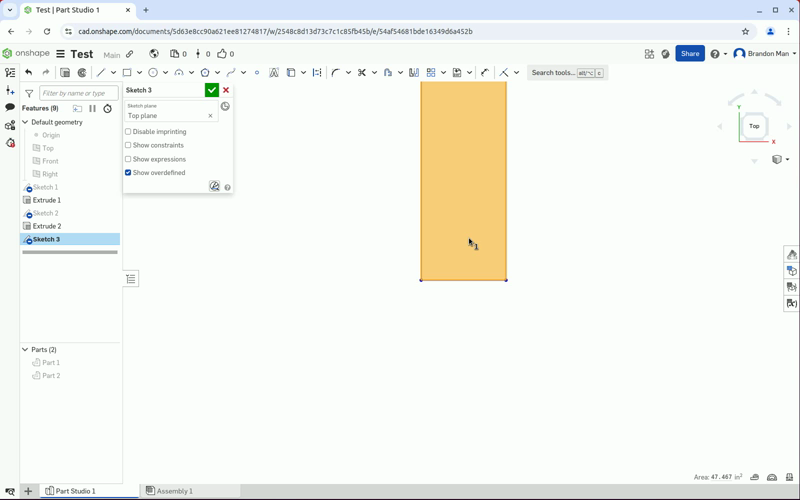
scroll(-6)
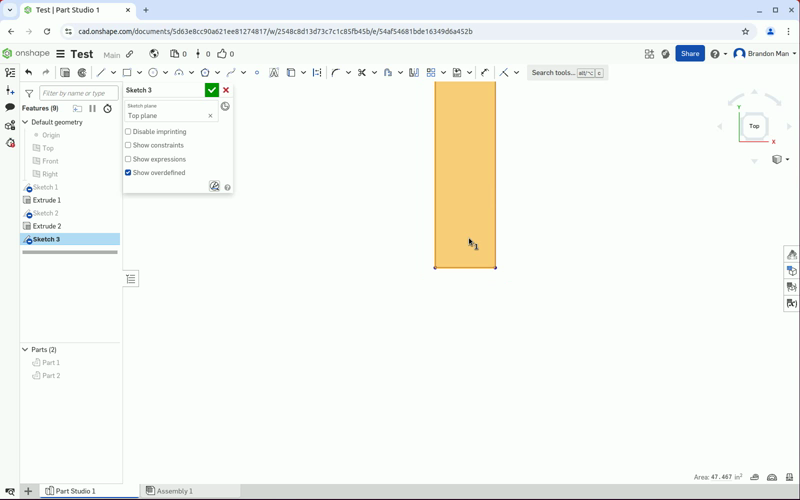
scroll(-6)
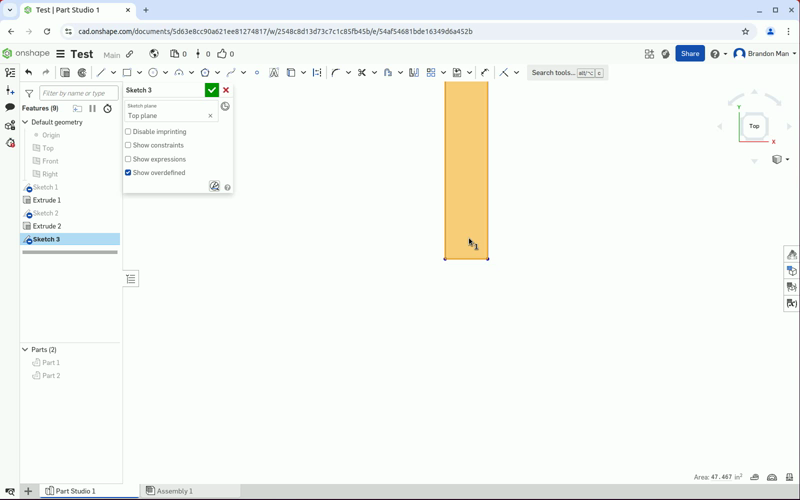
scroll(-6)
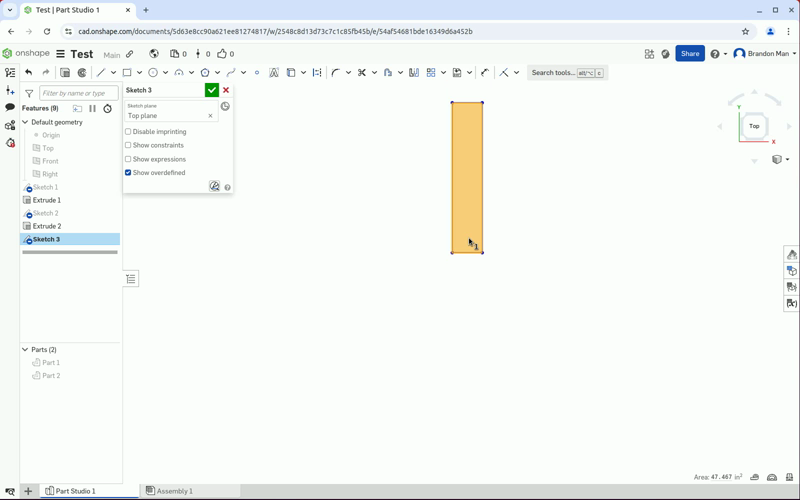
scroll(-6)
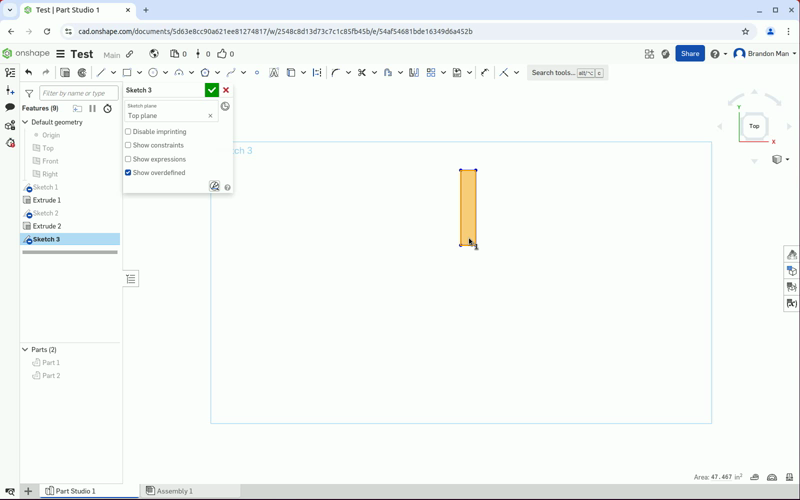
mouse_move(73, 352)
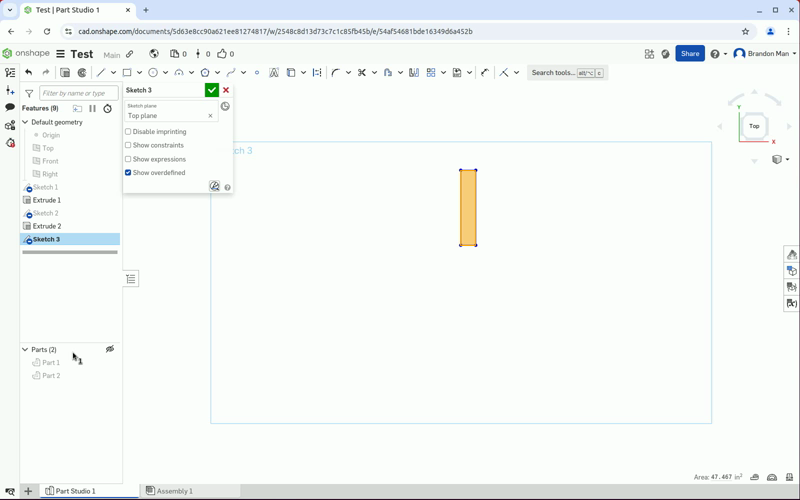
key(shift+y)
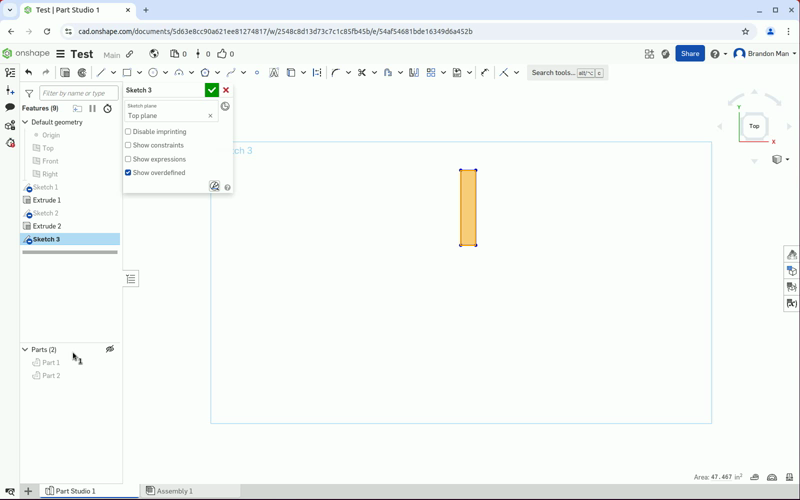
key(shift+e)
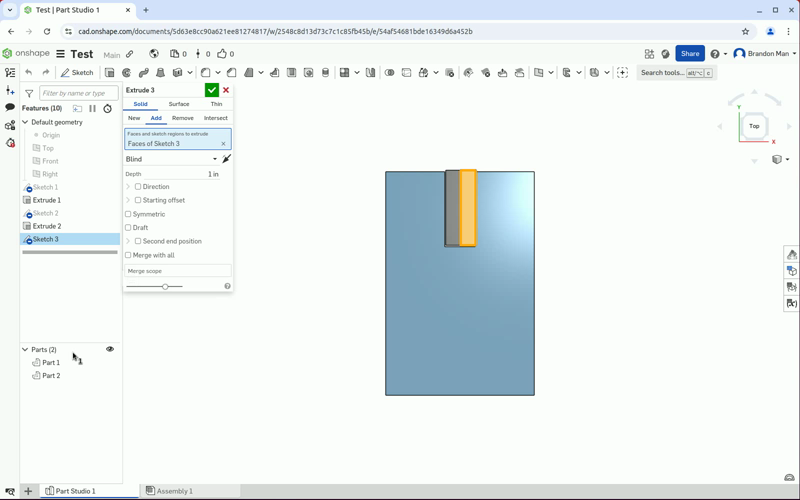
mouse_move(143, 106)
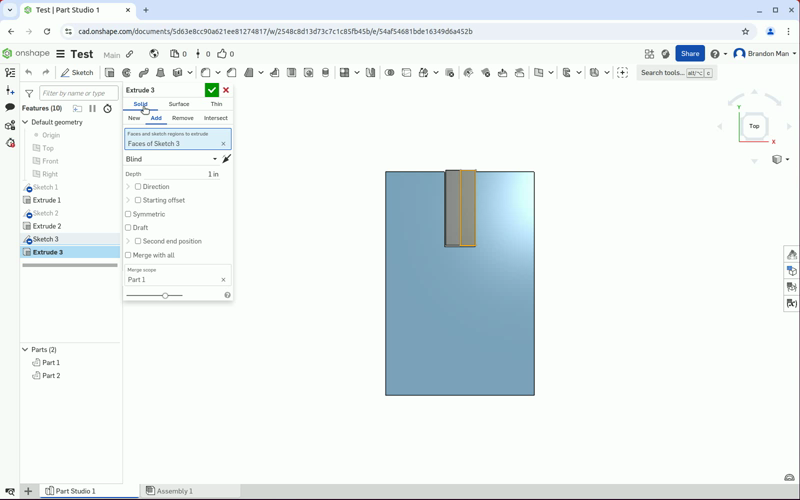
click(143, 106)
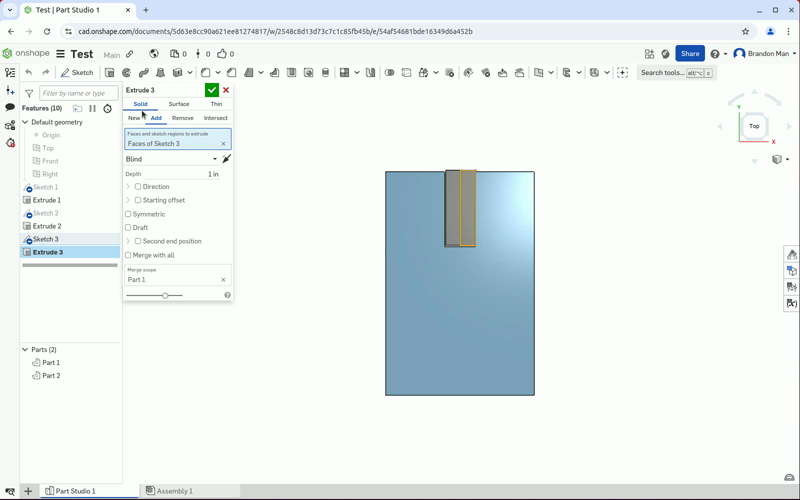
mouse_move(137, 120)
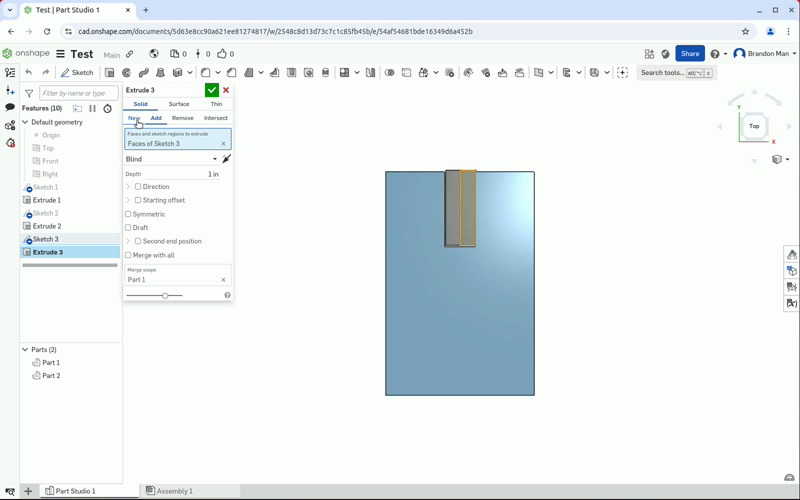
click(137, 120)
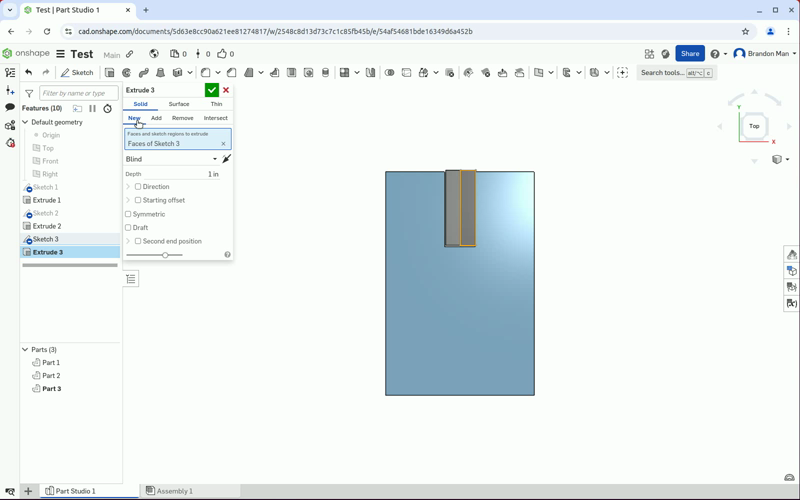
key(tab, 4)
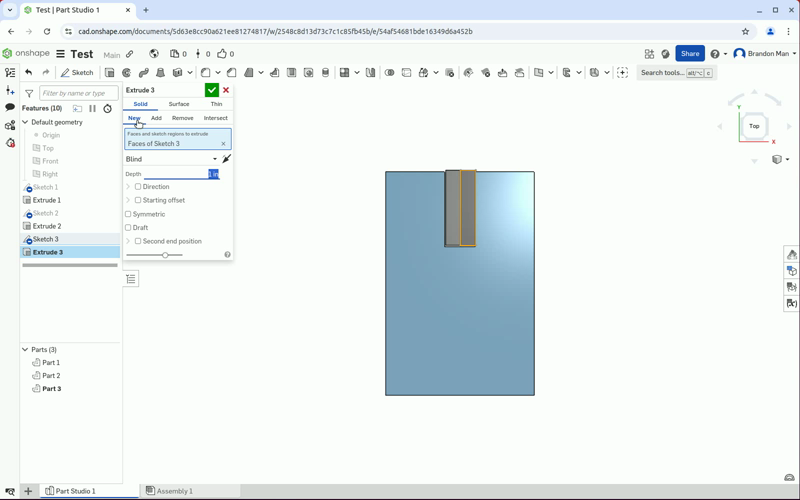
text(7.703)
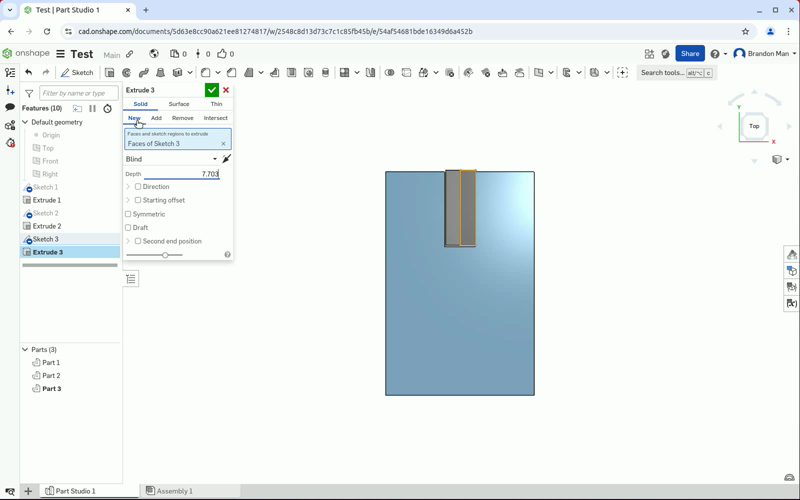
key(enter)
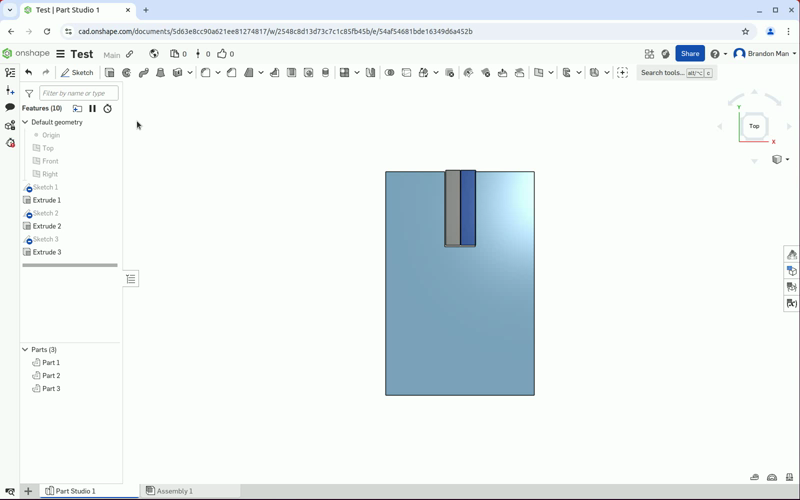
key(shift+h)
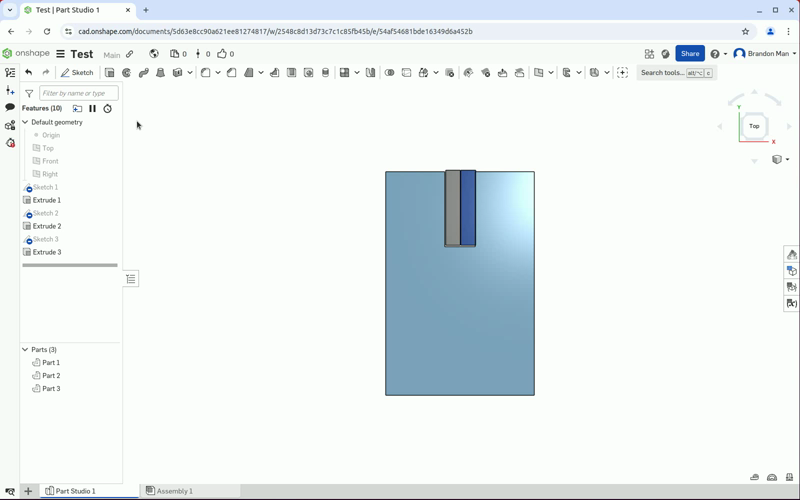
key(shift+h)
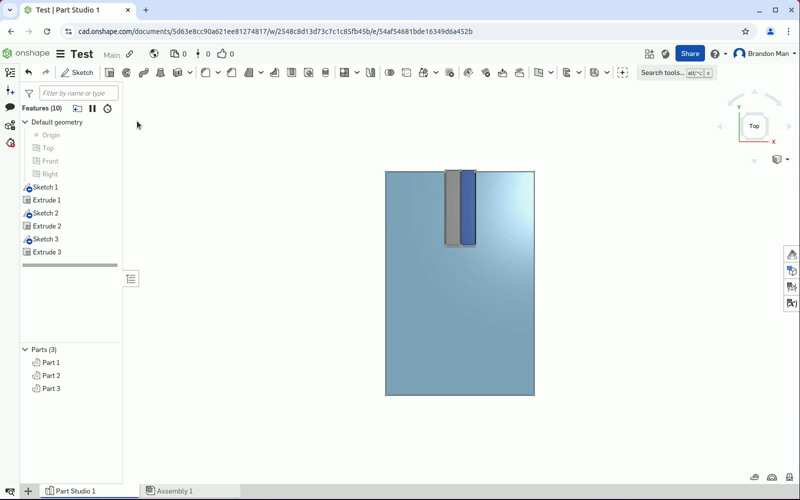
key(shift+7)
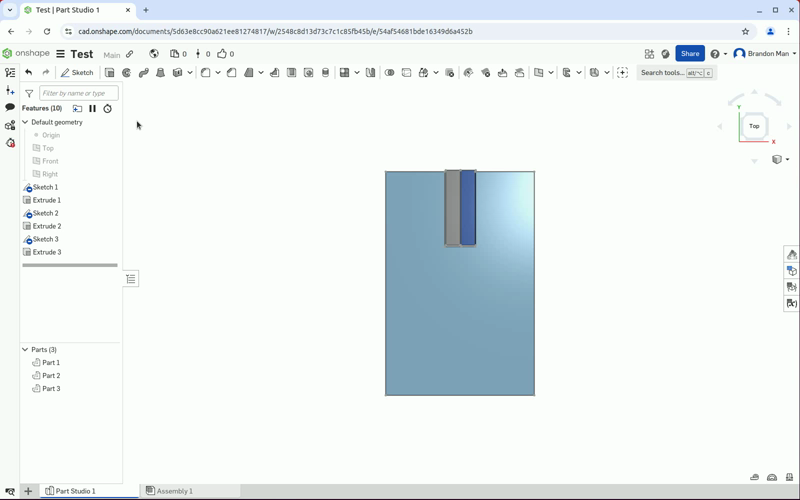
key(up, 3)
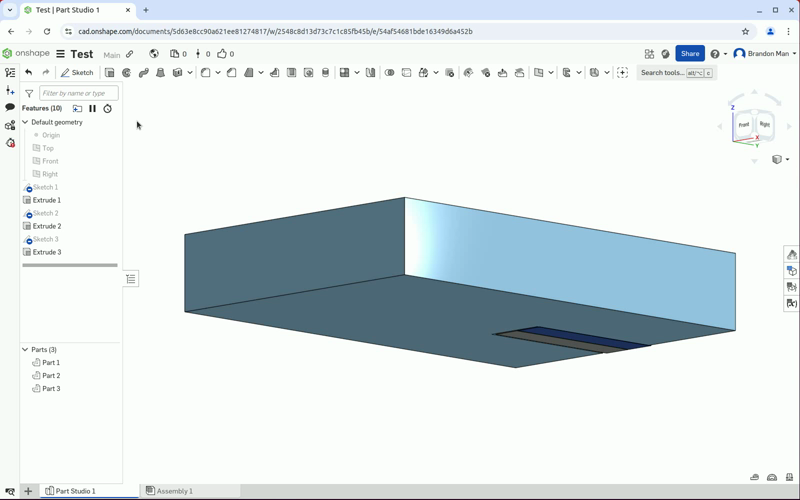
key(left, 3)
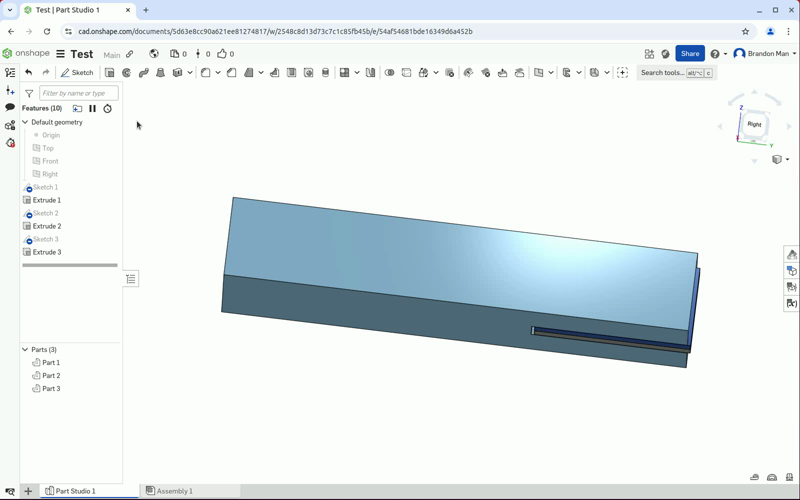
key(right, 3)
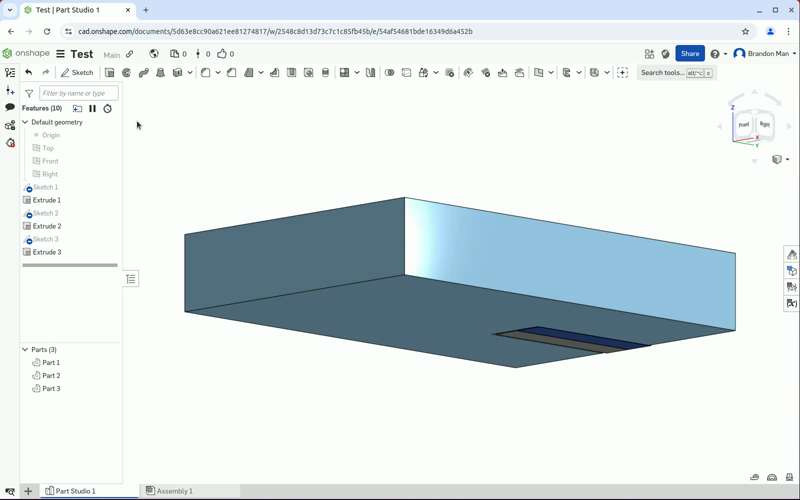
key(down, 3)
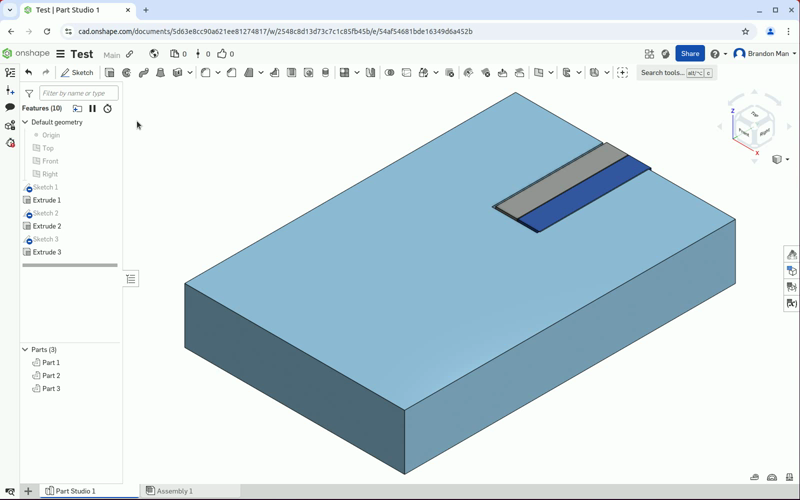
mouse_move(73, 189)
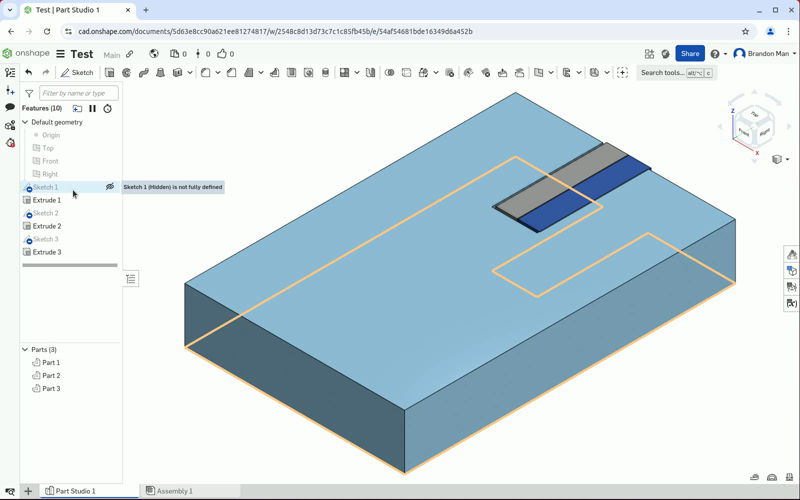
click(73, 189)